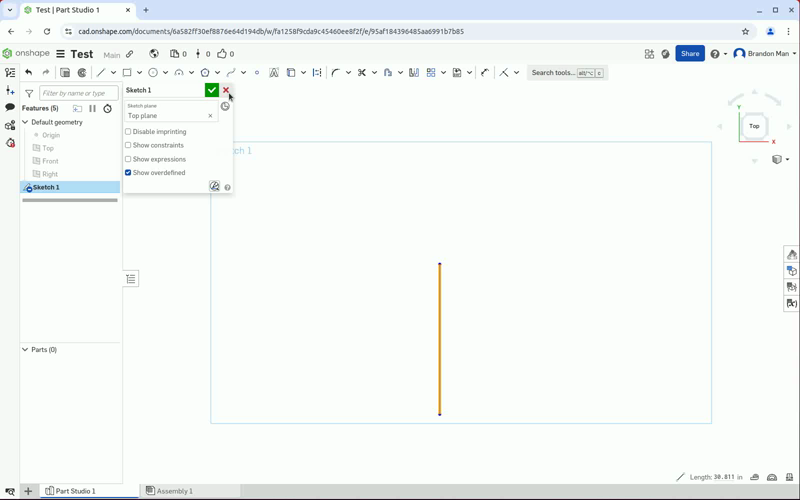
key(shift+h)
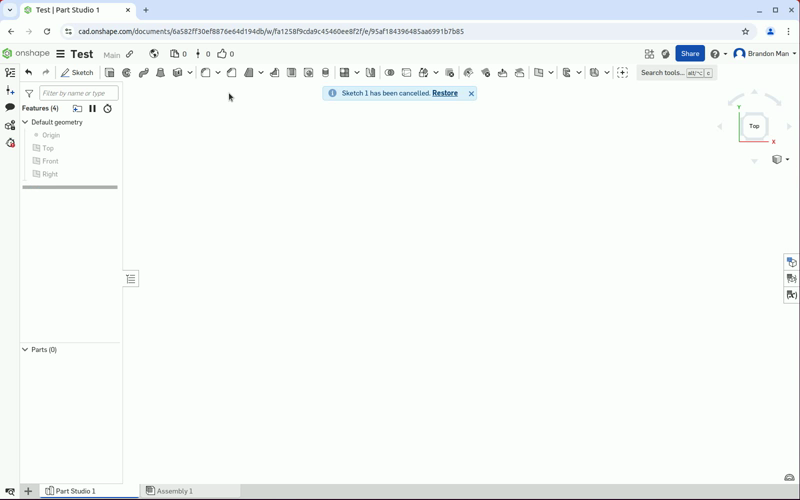
mouse_move(73, 352)
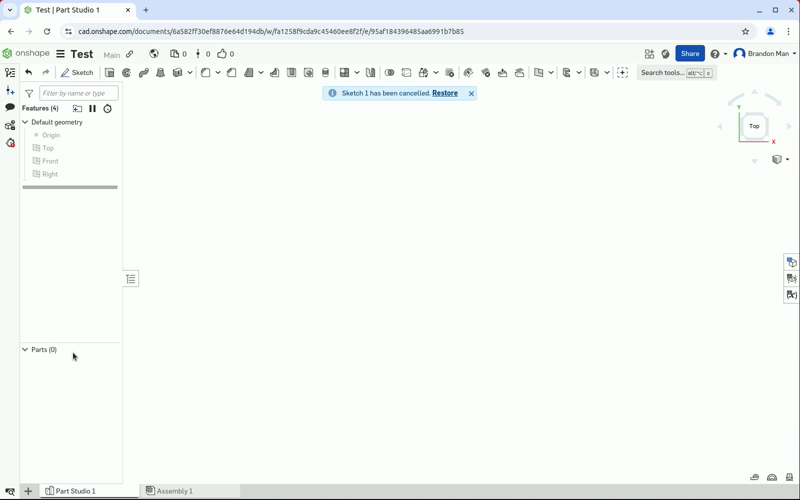
key(y)
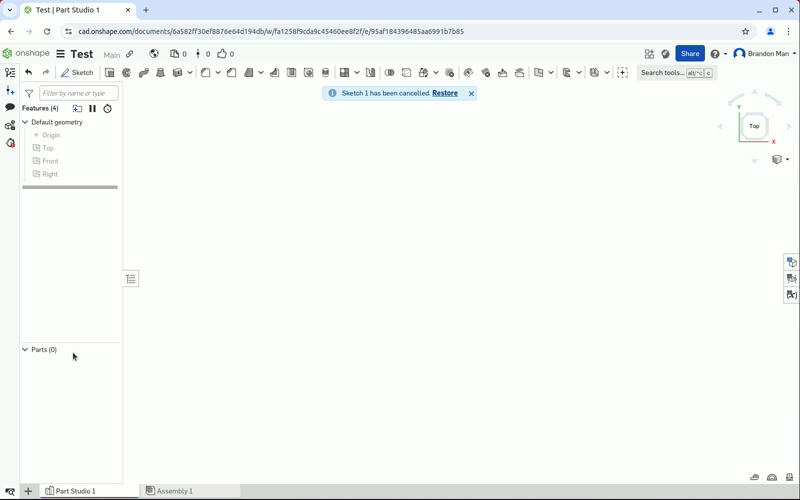
key(shift+p)
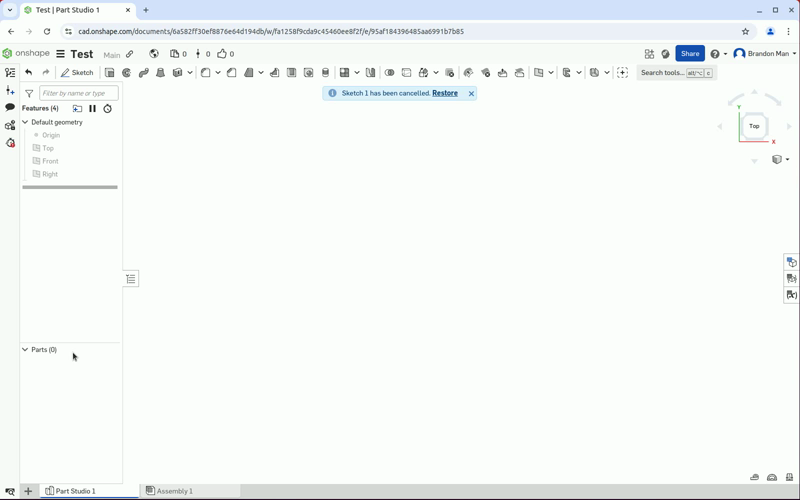
key(space)
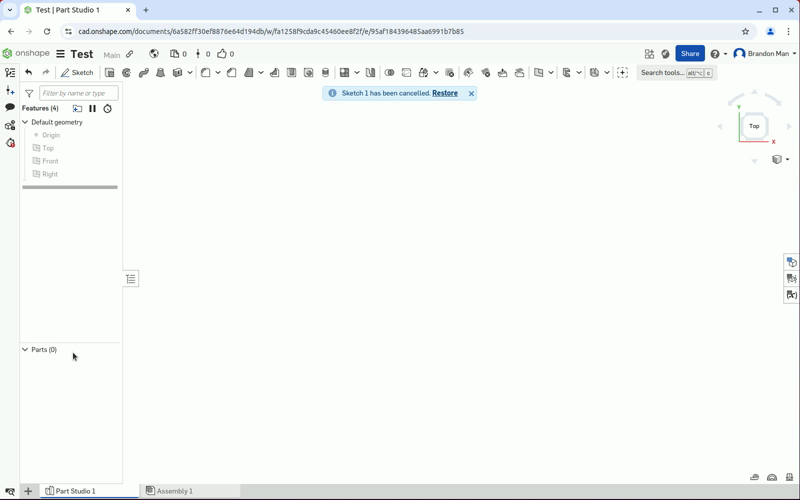
key_down(shift)
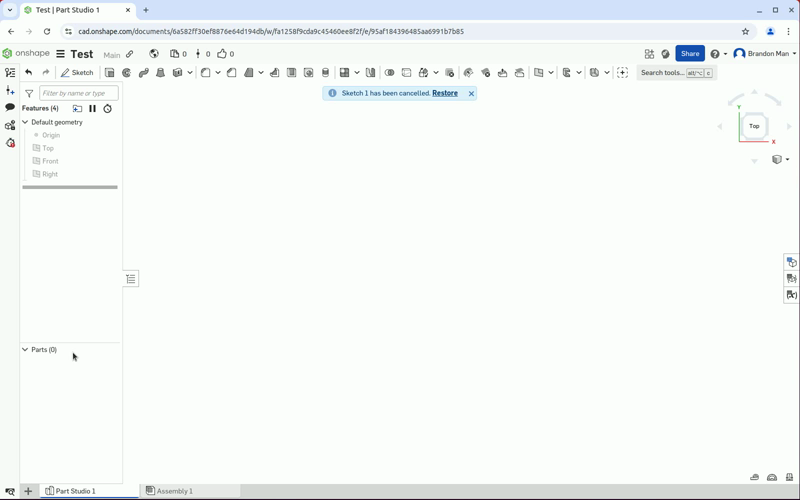
key(up)
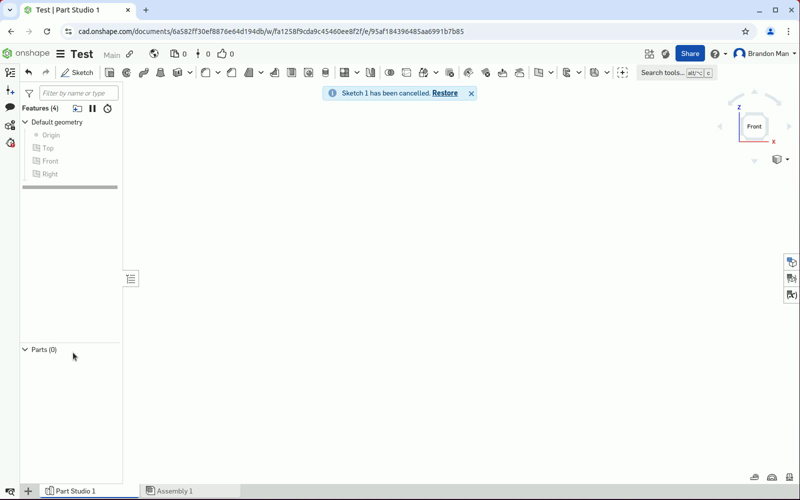
key_up(shift)
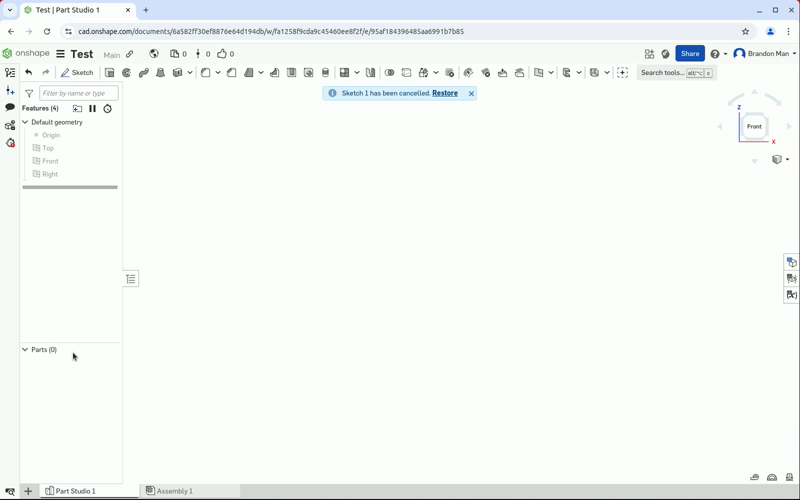
mouse_move(73, 352)
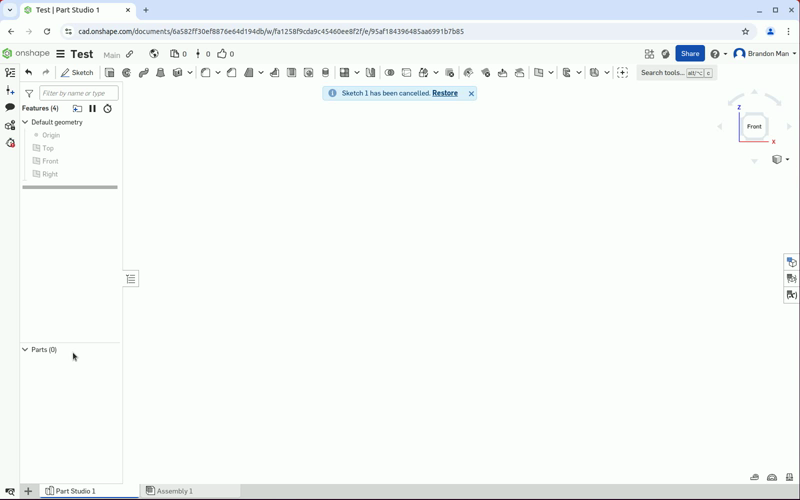
key(shift+y)
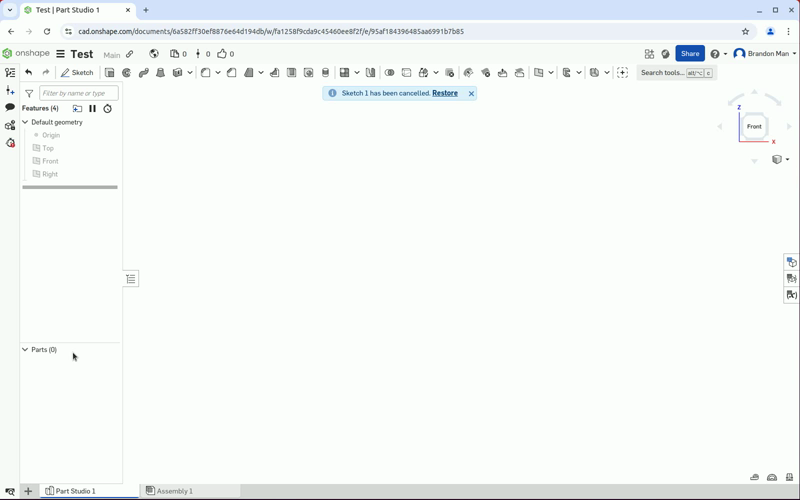
key(shift+s)
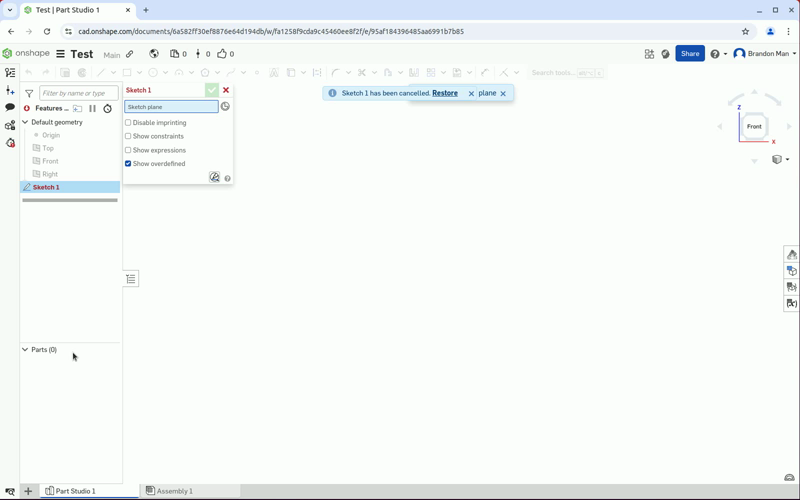
mouse_move(73, 163)
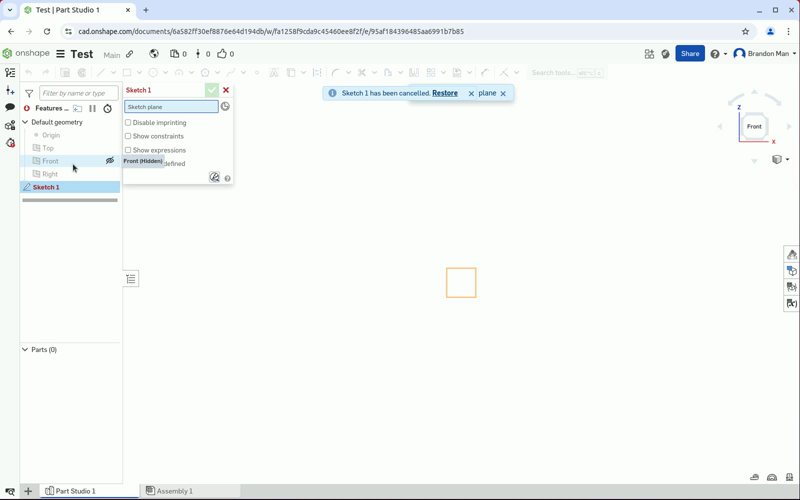
click(73, 163)
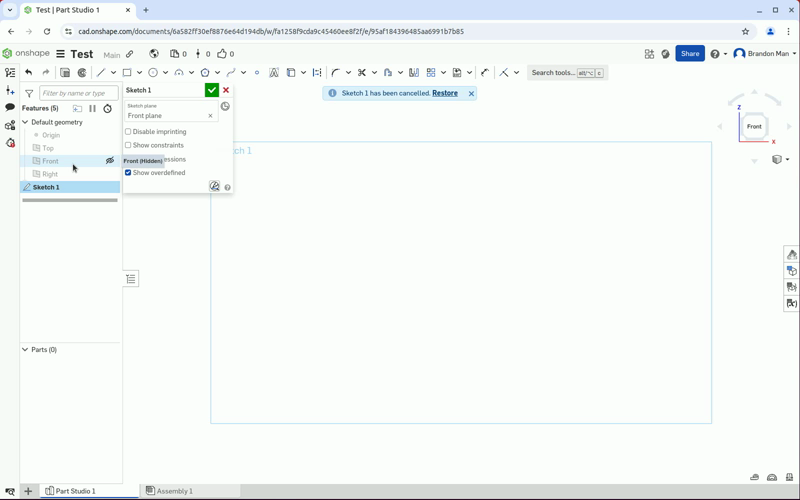
mouse_move(73, 352)
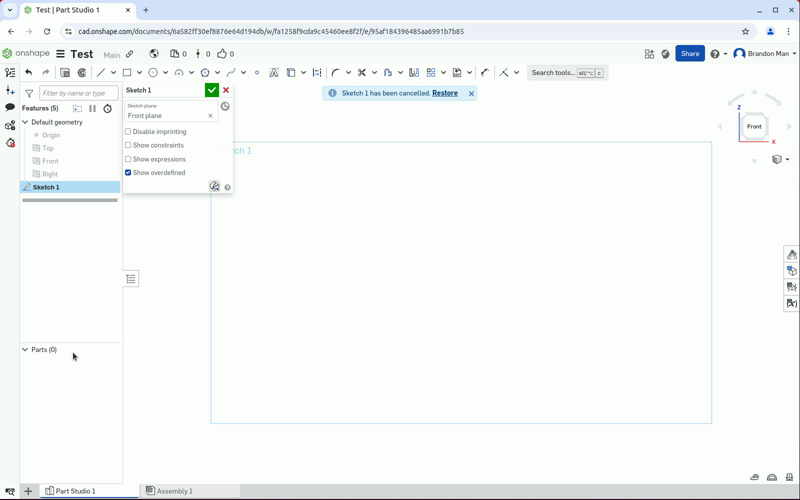
key(y)
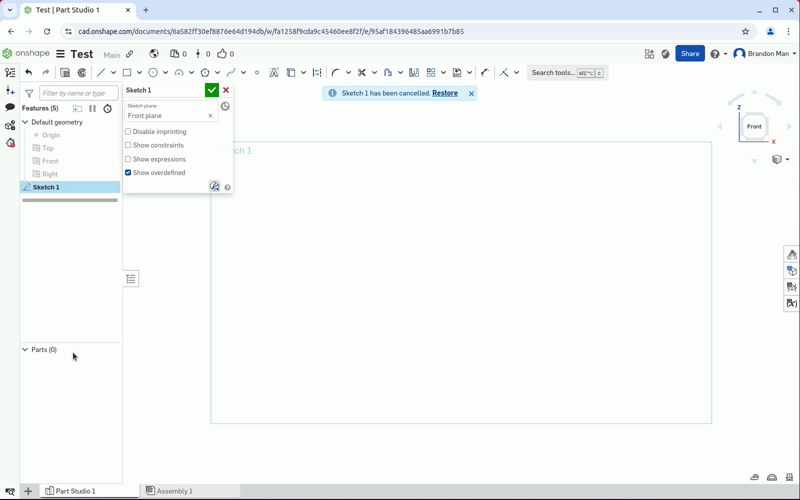
key(l)
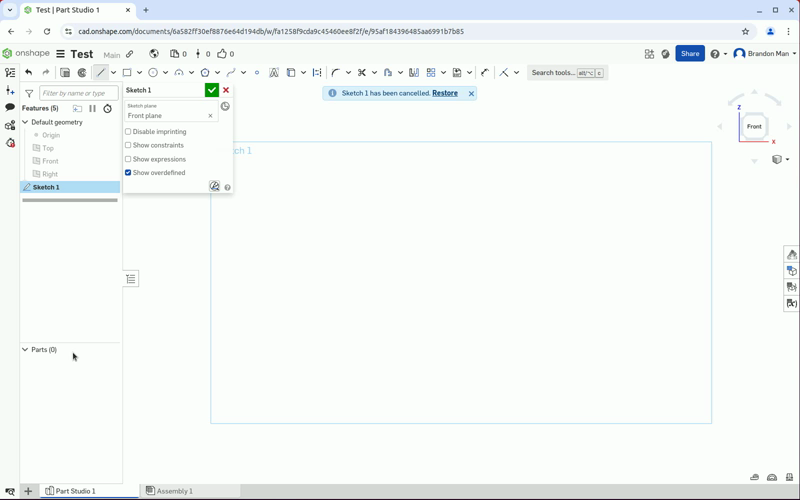
key_down(shift)
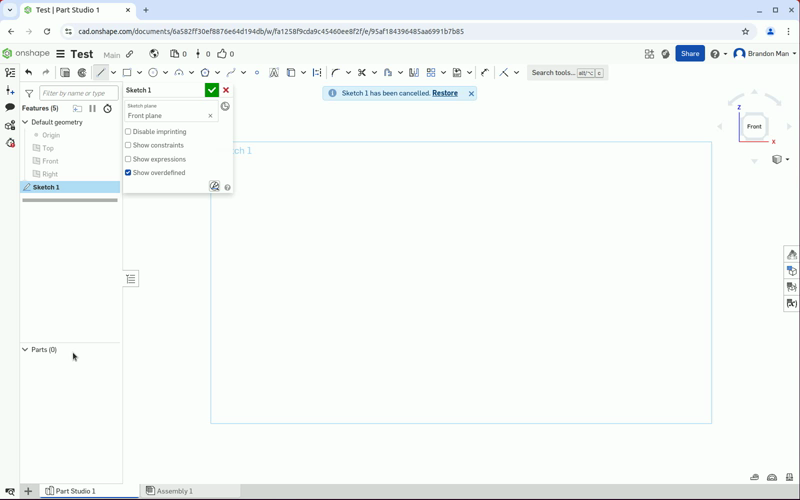
mouse_move(398, 335)
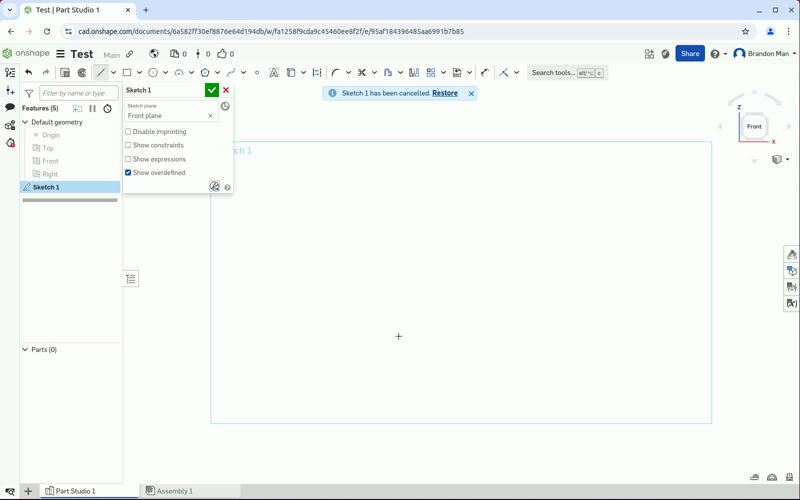
click(398, 335)
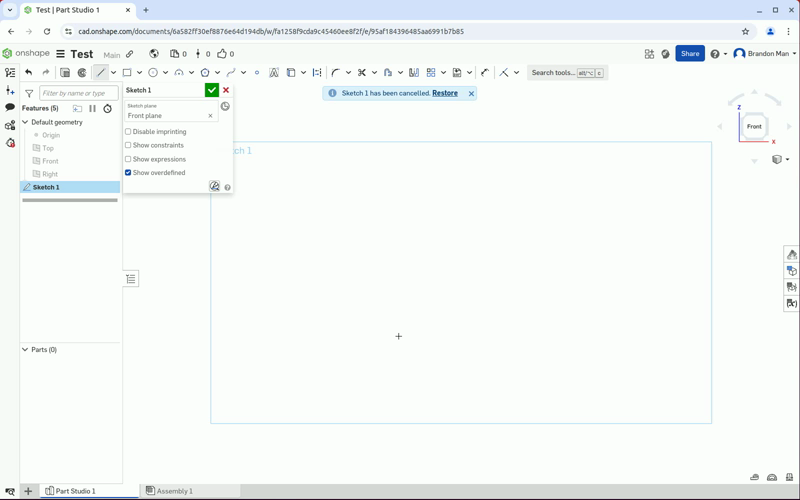
key_up(shift)
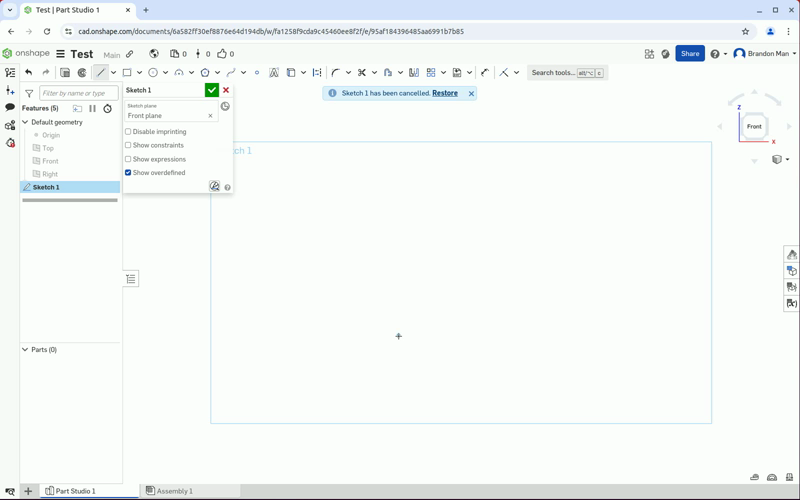
key_down(shift)
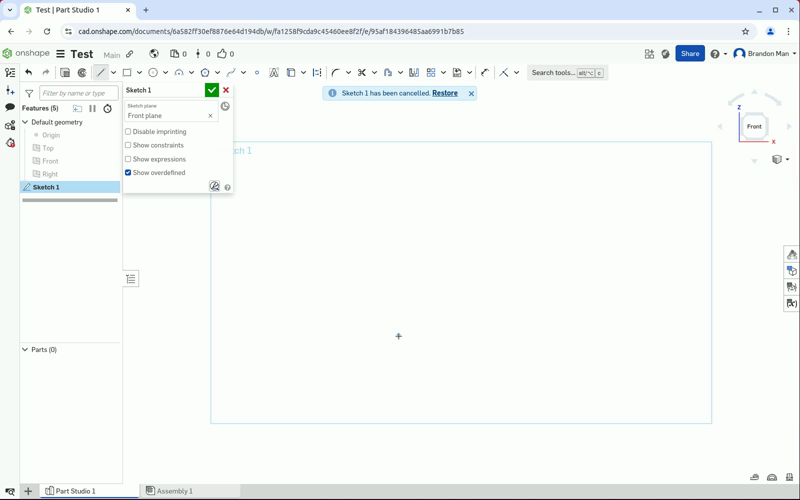
mouse_move(525, 335)
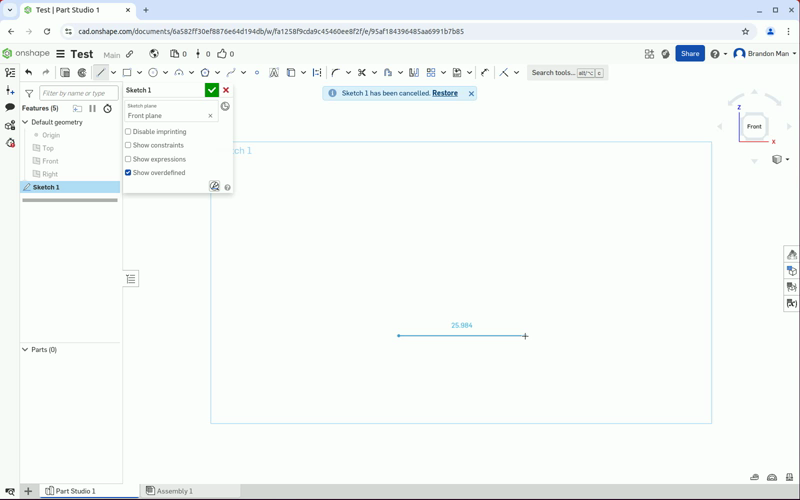
click(525, 335)
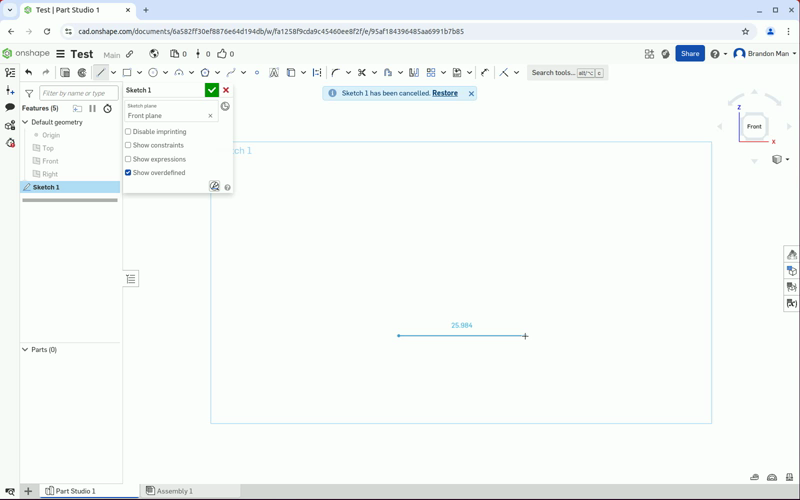
key_up(shift)
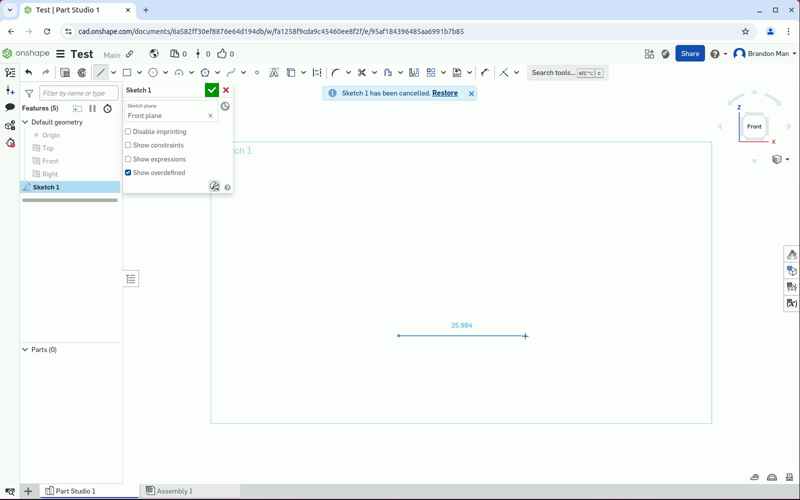
key_down(shift)
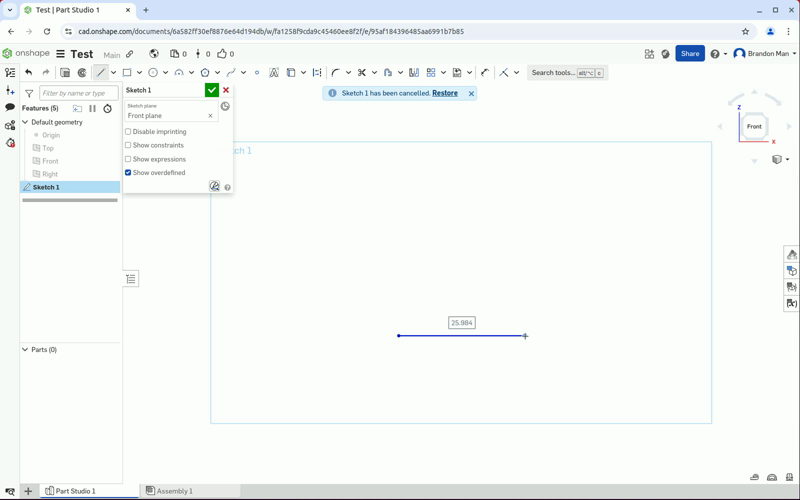
mouse_move(555, 335)
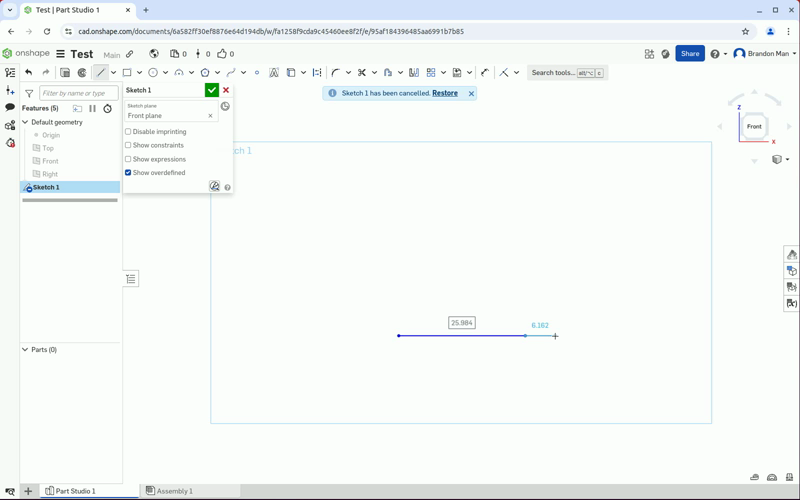
mouse_move(525, 318)
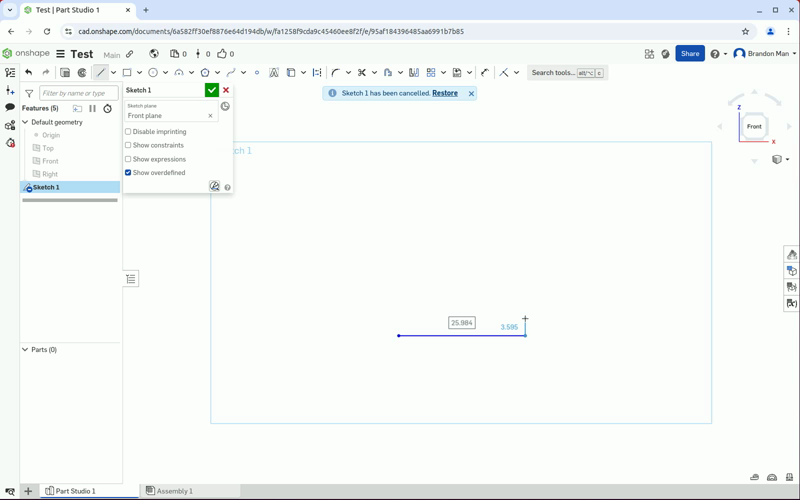
click(525, 318)
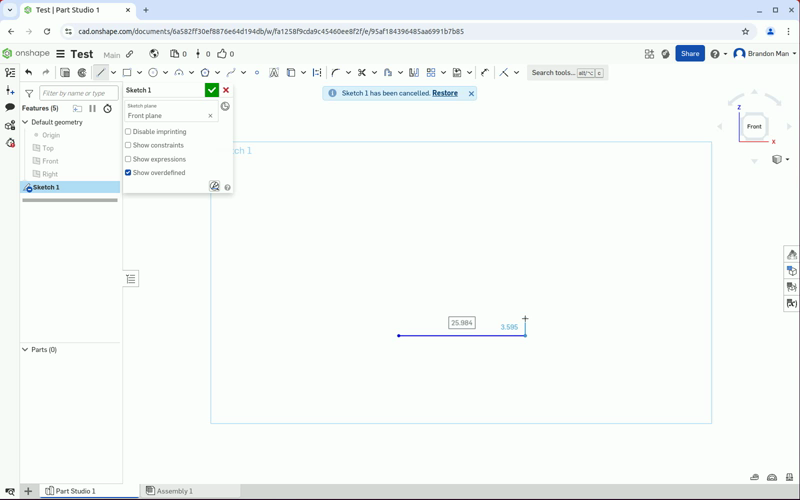
key_up(shift)
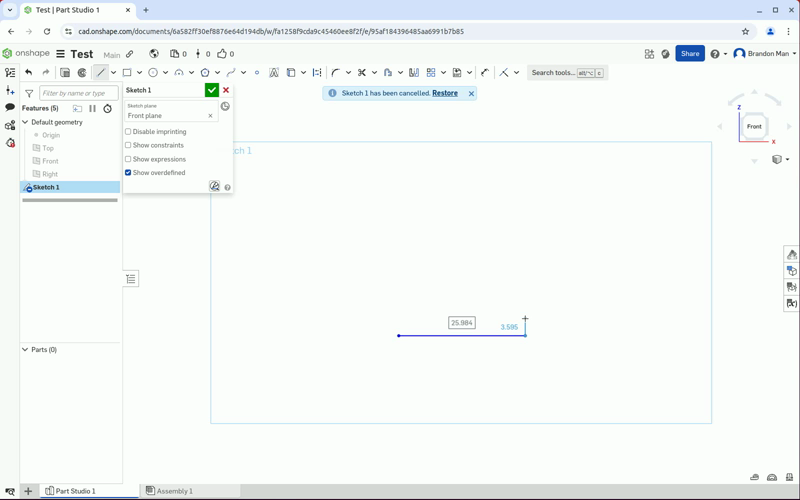
key_down(shift)
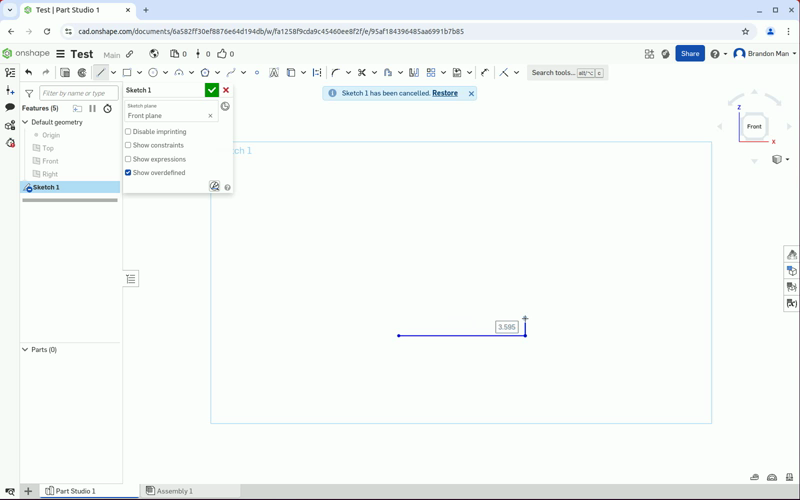
mouse_move(398, 318)
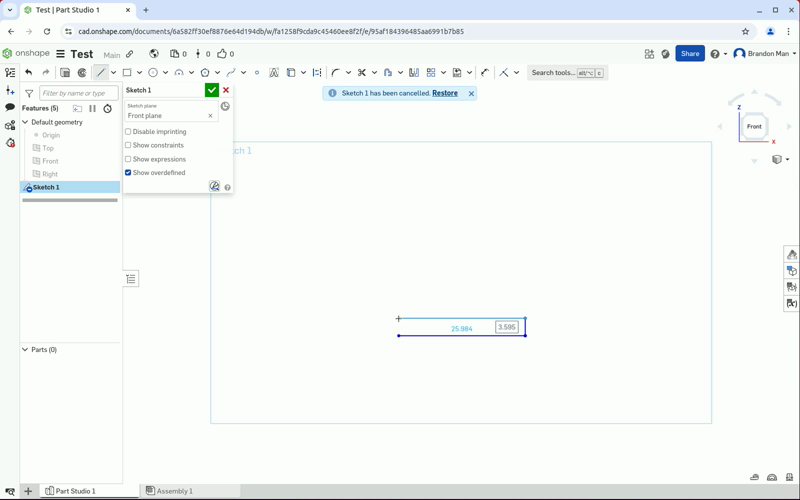
click(398, 318)
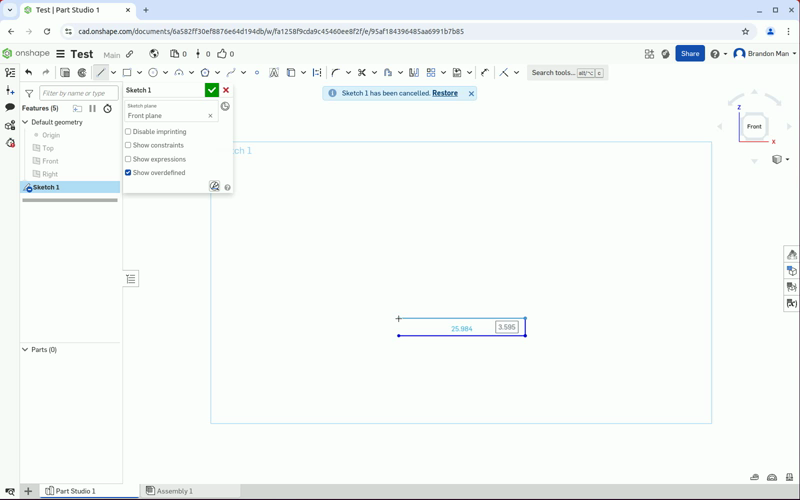
key_up(shift)
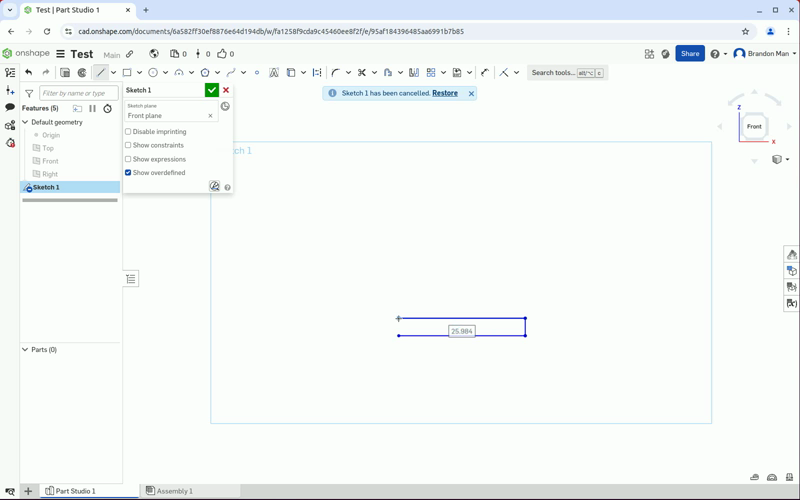
mouse_move(428, 318)
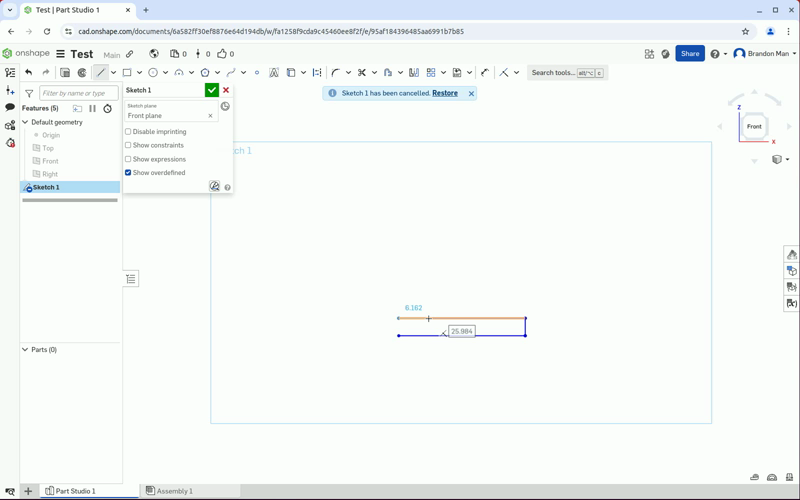
key_down(shift)
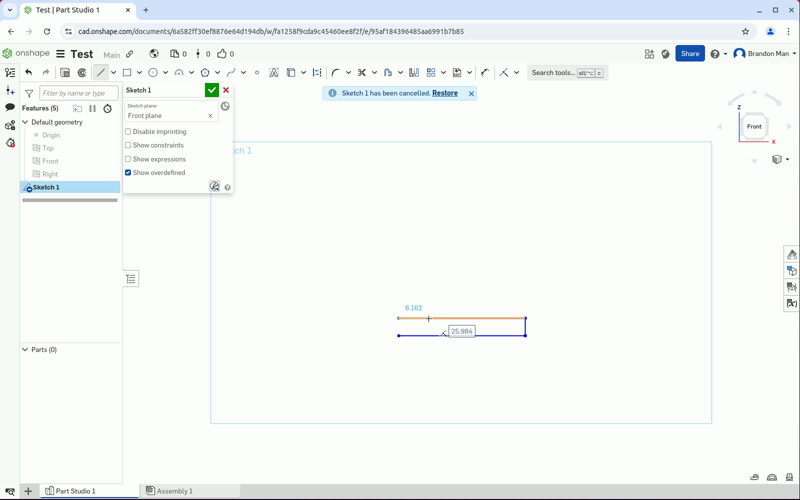
mouse_move(398, 335)
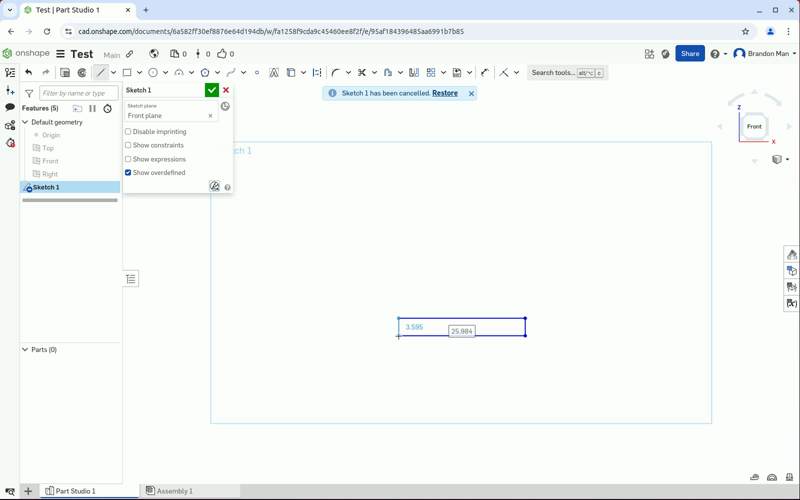
key_up(shift)
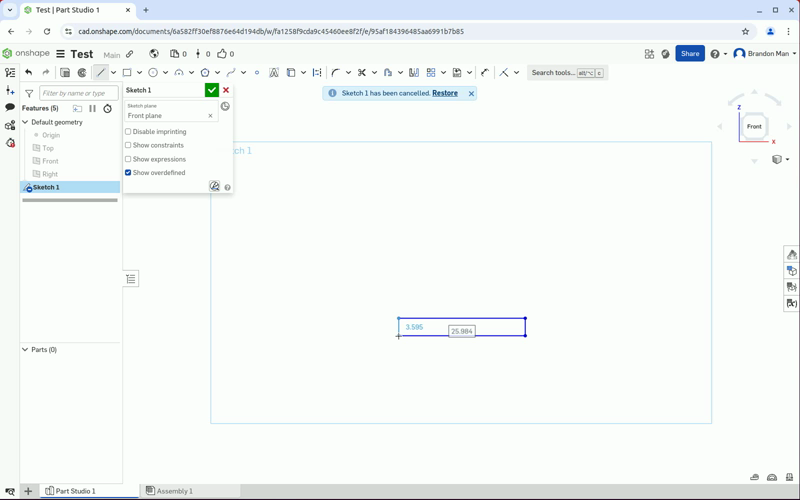
click(398, 335)
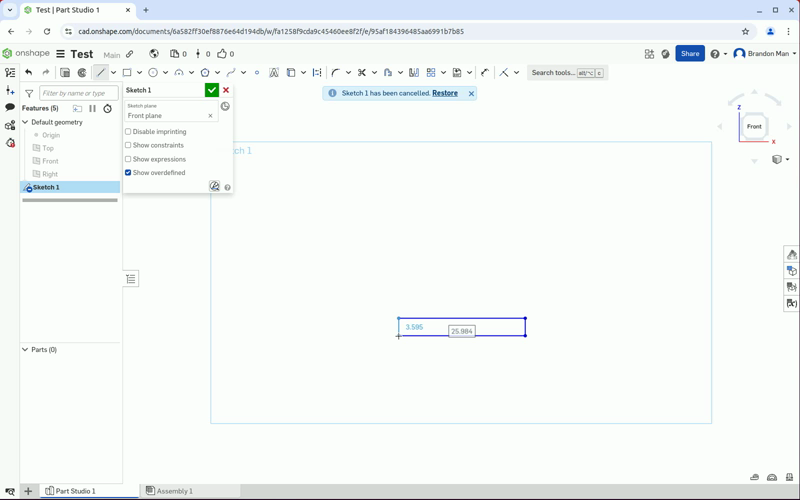
key(esc)
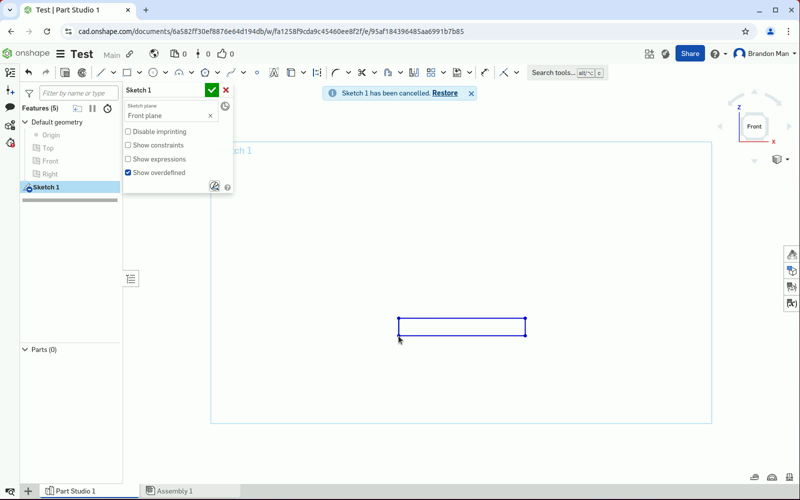
mouse_move(457, 327)
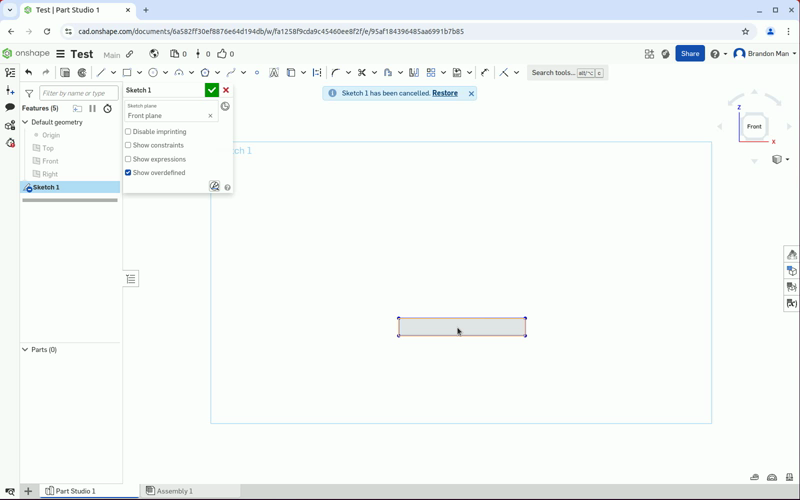
click(457, 327)
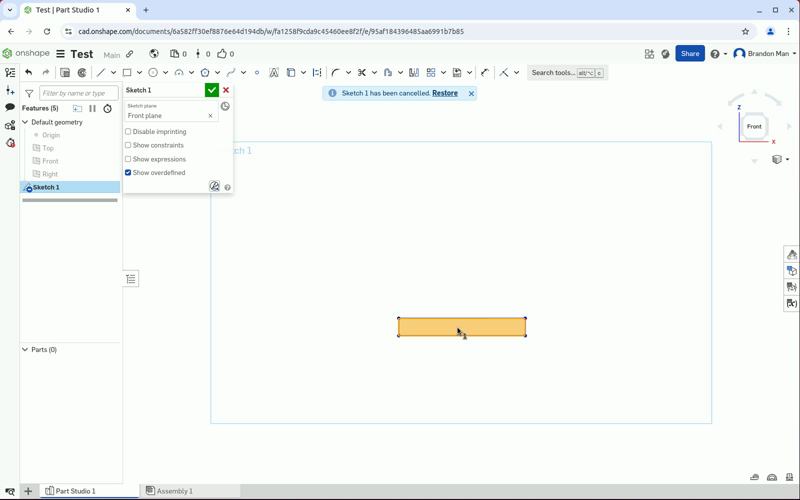
mouse_move(73, 352)
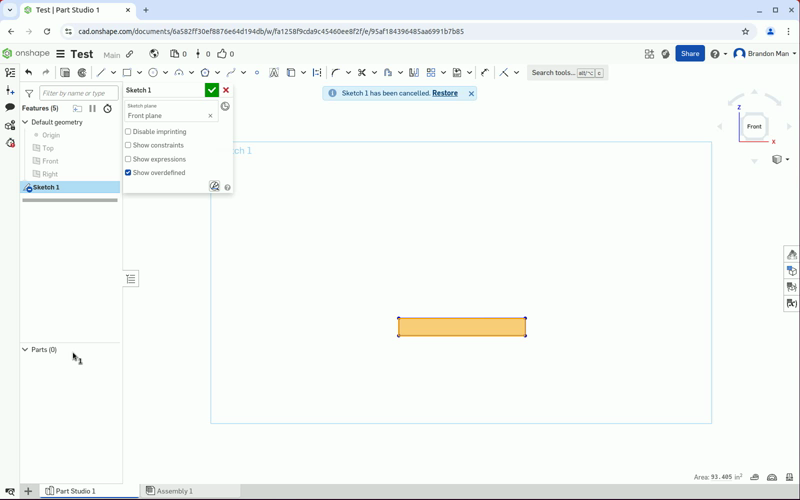
key(shift+y)
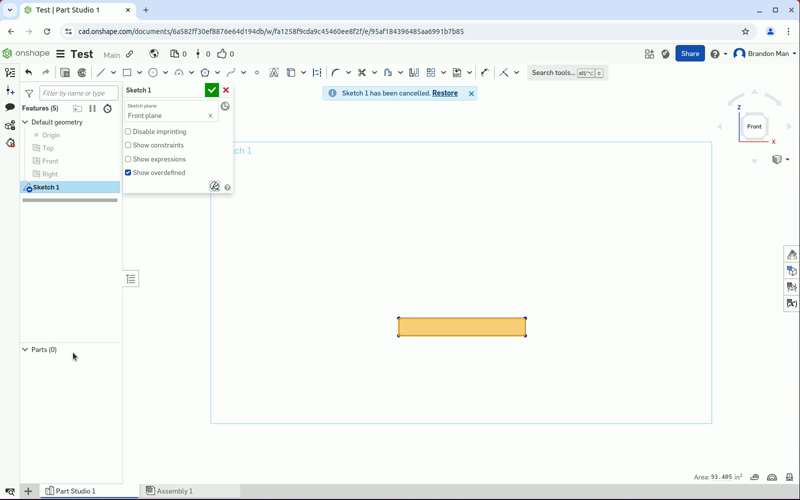
key(shift+e)
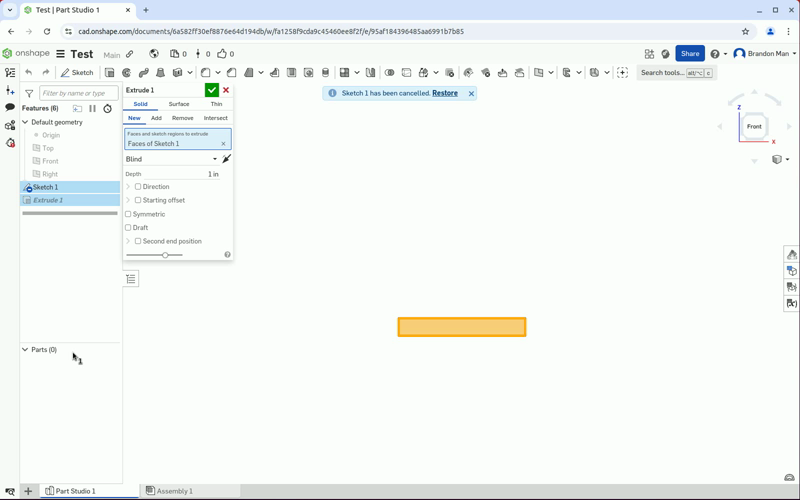
mouse_move(143, 106)
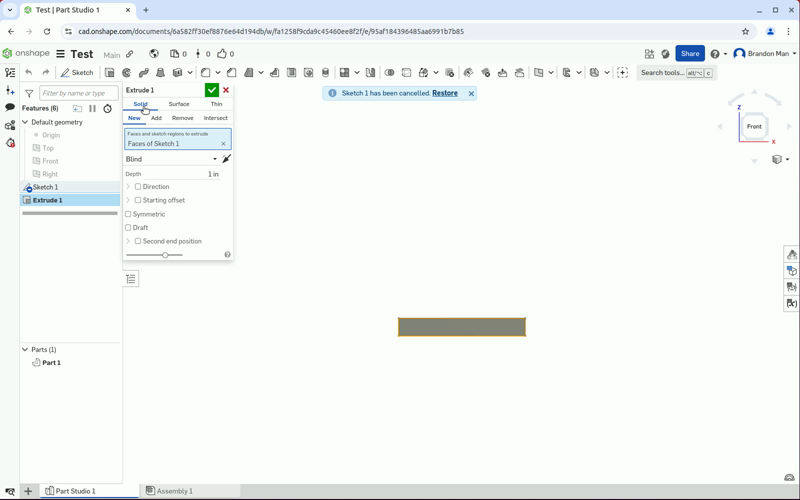
click(143, 106)
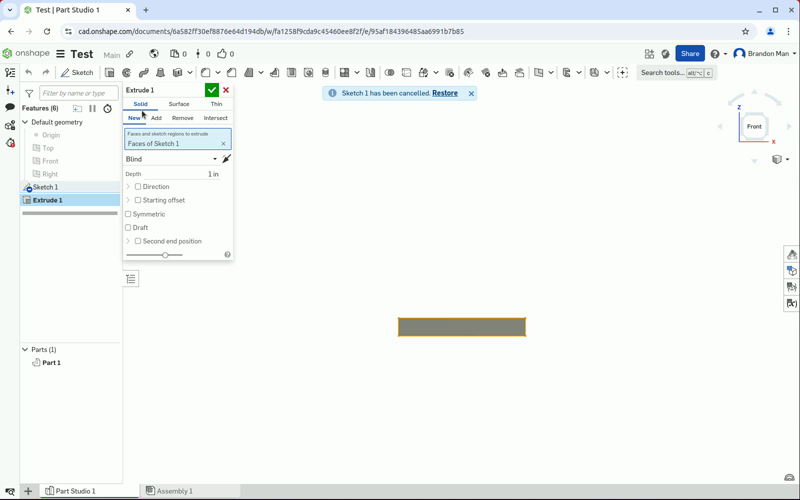
mouse_move(137, 120)
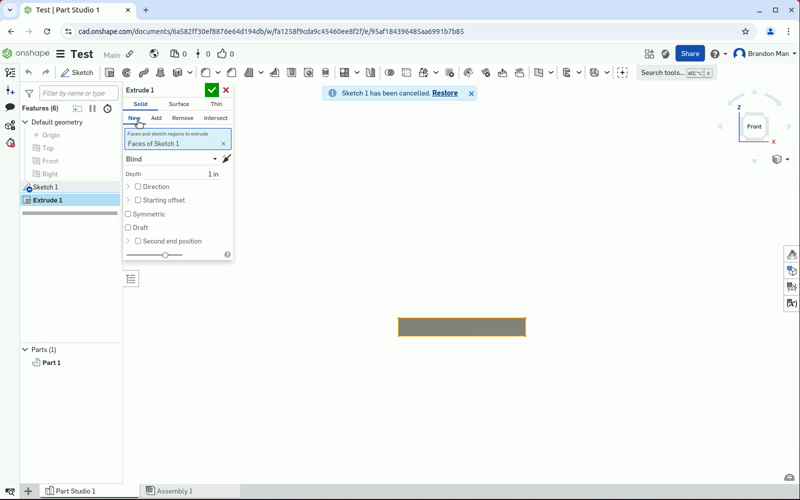
click(137, 120)
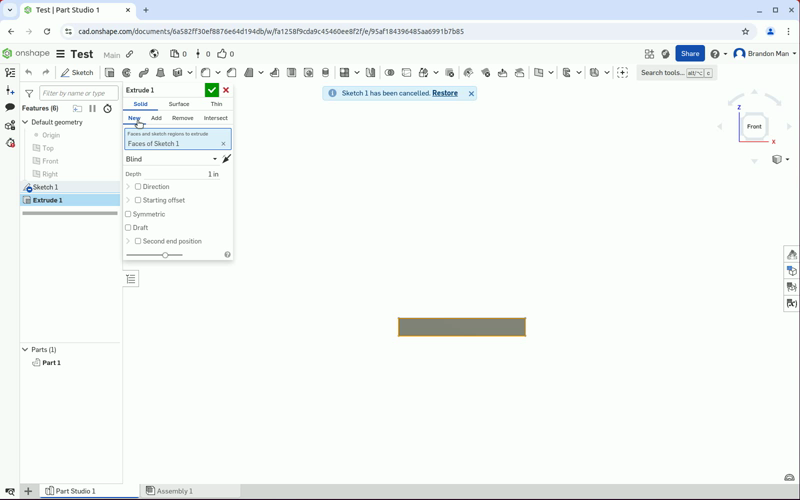
key(tab, 4)
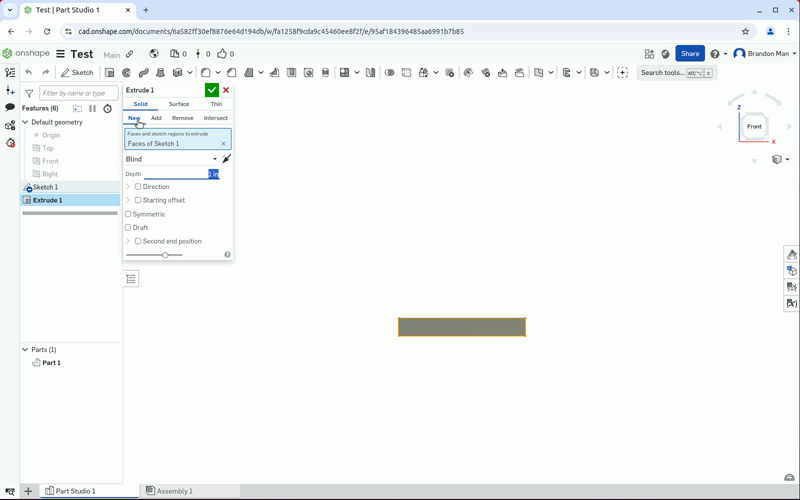
text(23.108)
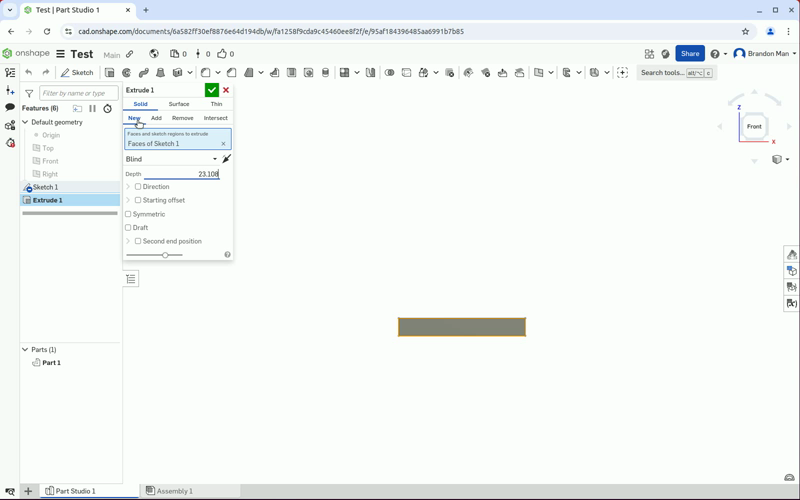
key(enter)
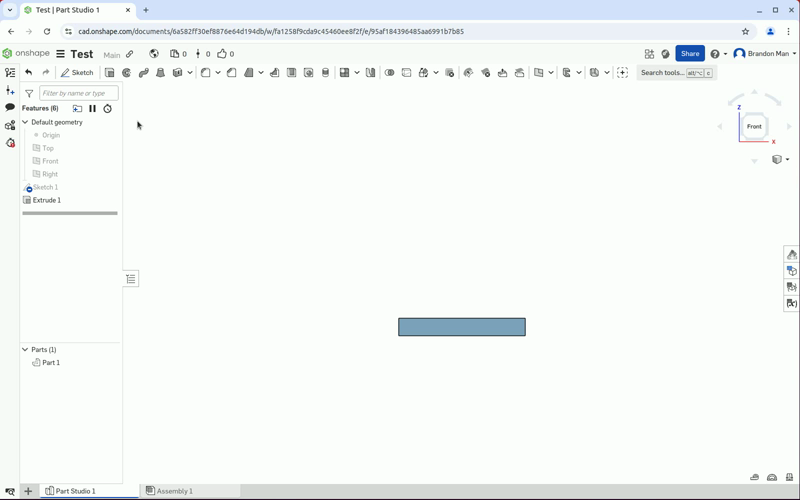
key(shift+h)
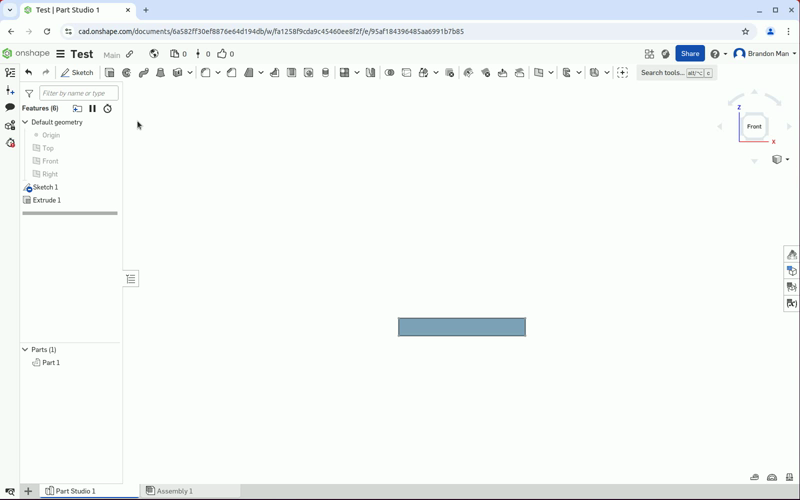
key(shift+h)
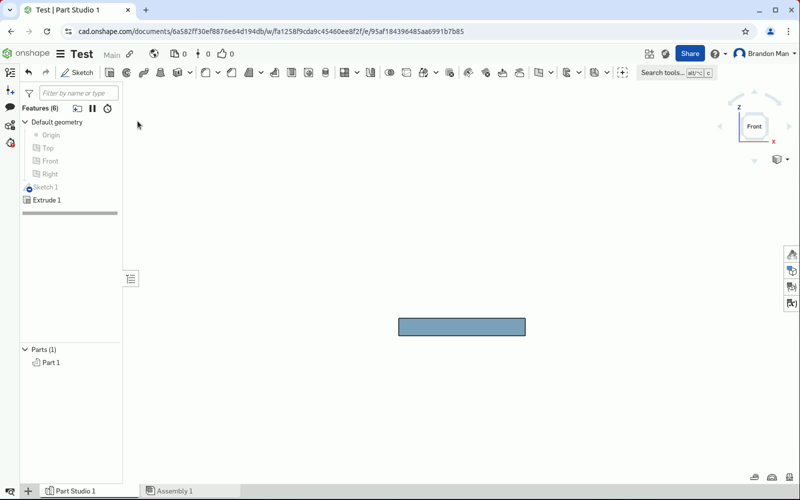
mouse_move(73, 189)
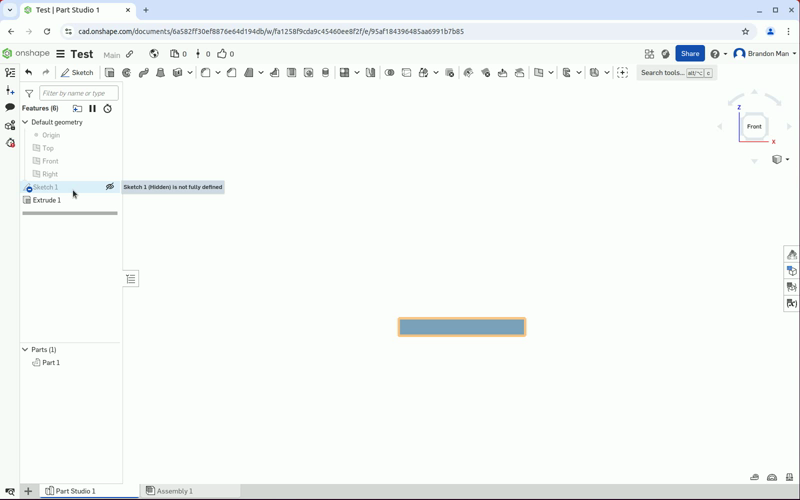
click(73, 189)
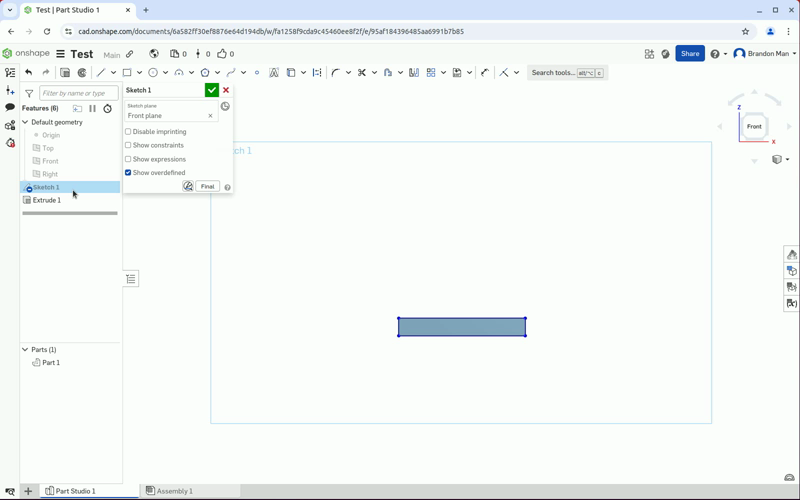
mouse_move(229, 92)
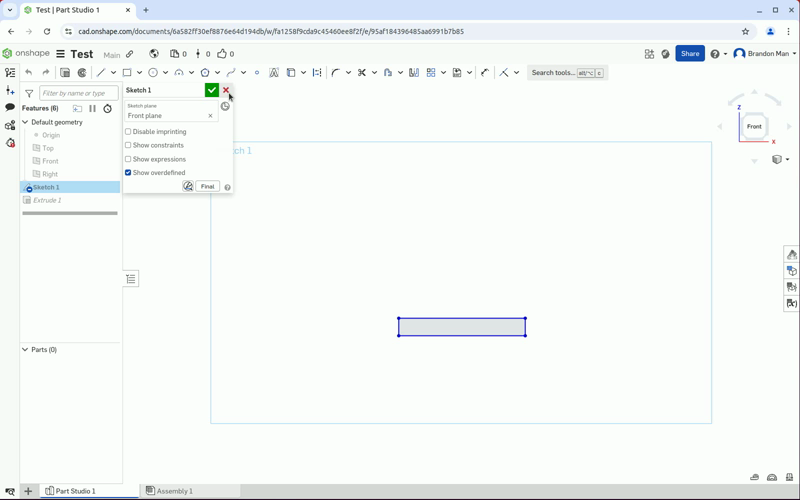
click(229, 92)
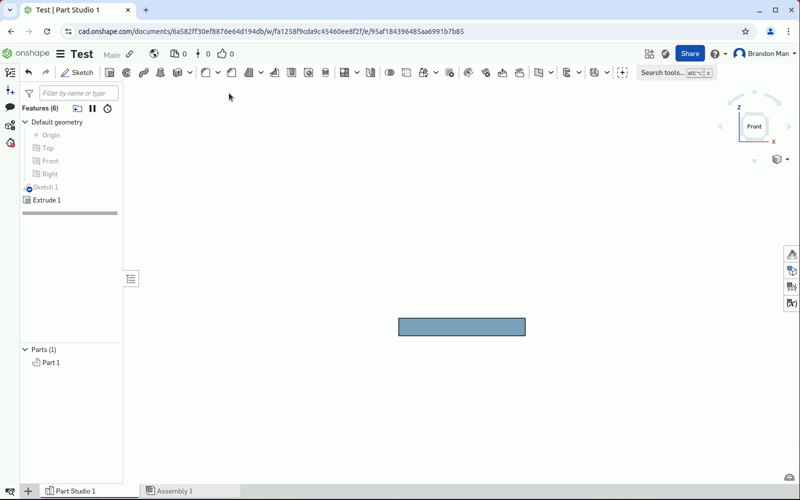
mouse_move(73, 352)
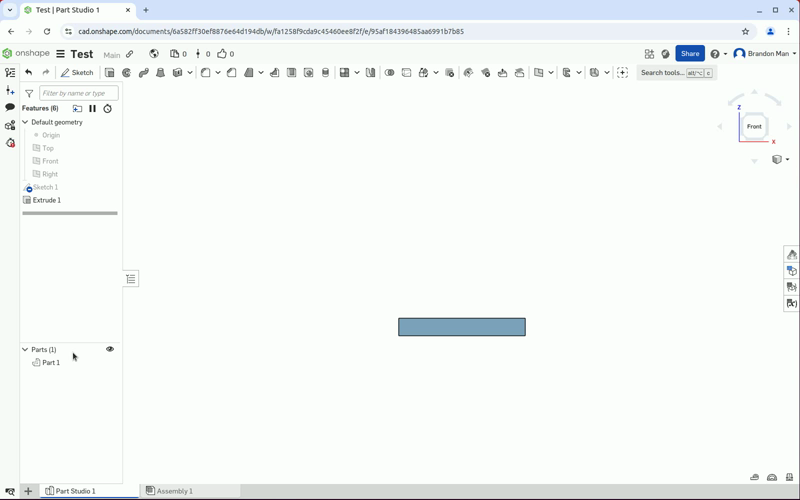
key(y)
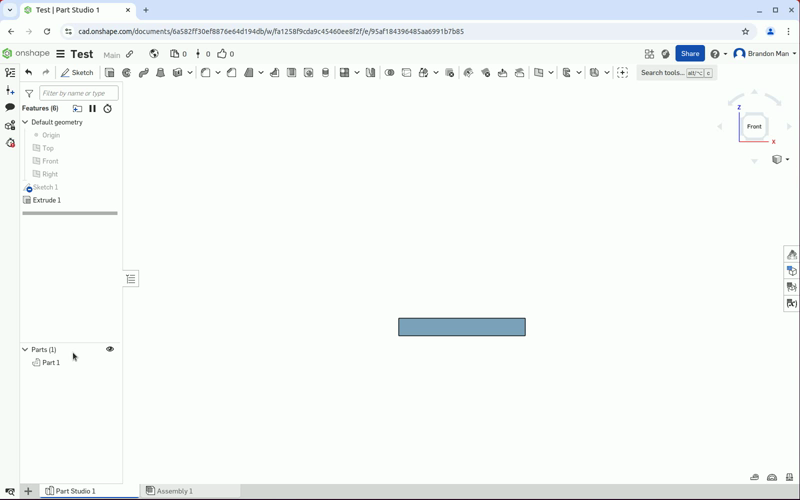
key(shift+p)
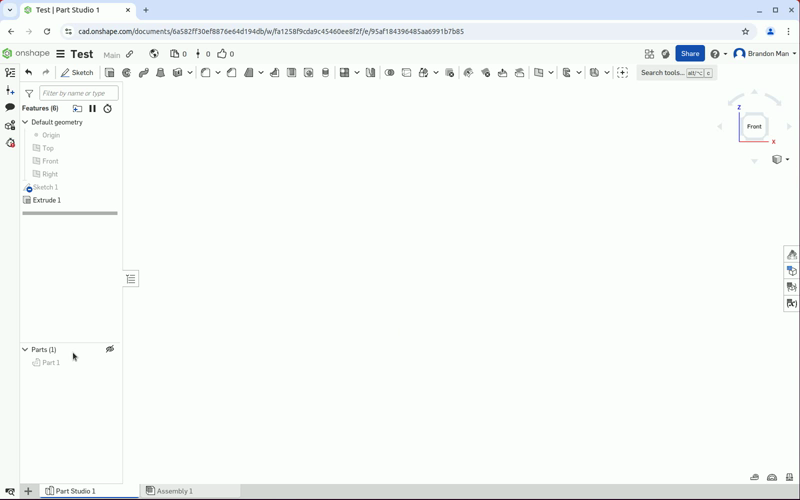
key(space)
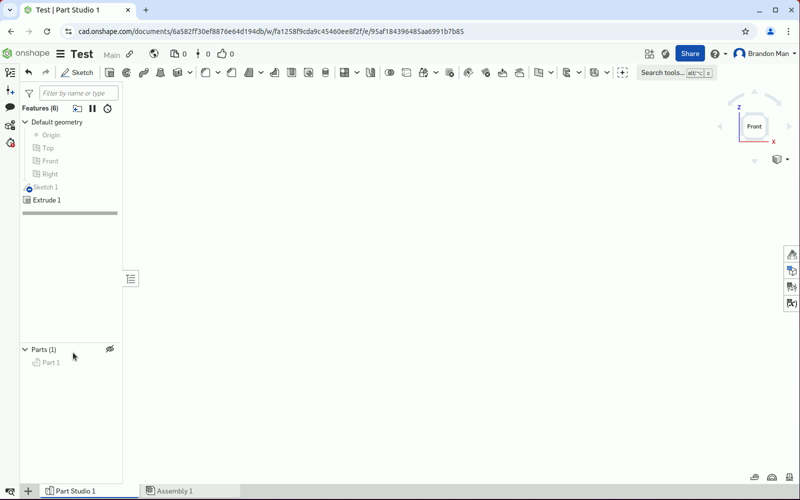
key_down(shift)
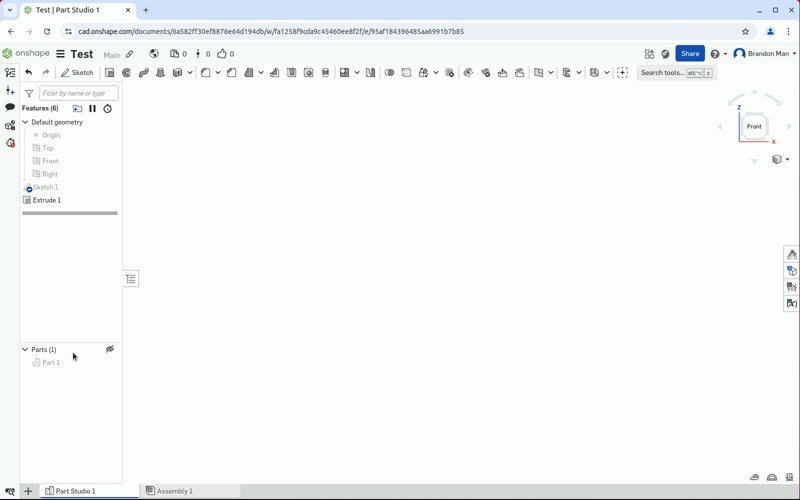
key(down)
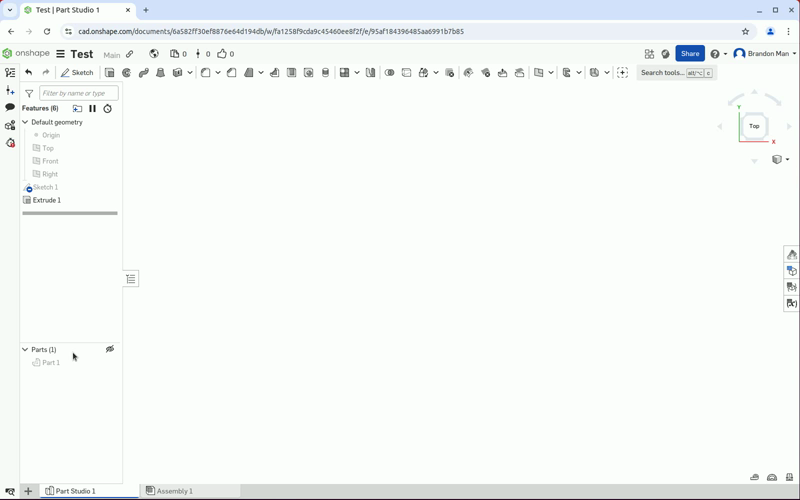
key_up(shift)
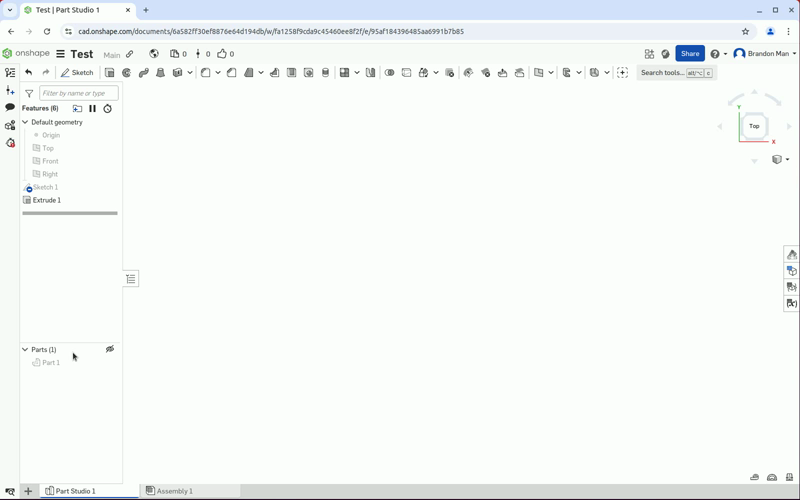
mouse_move(73, 352)
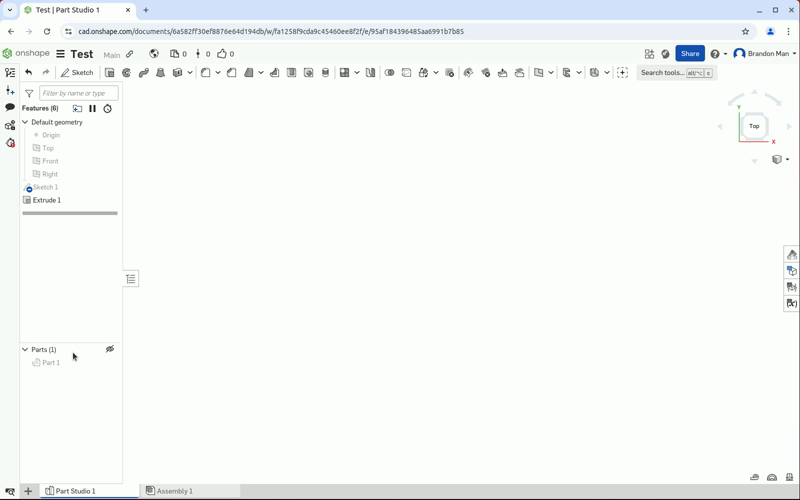
key(shift+y)
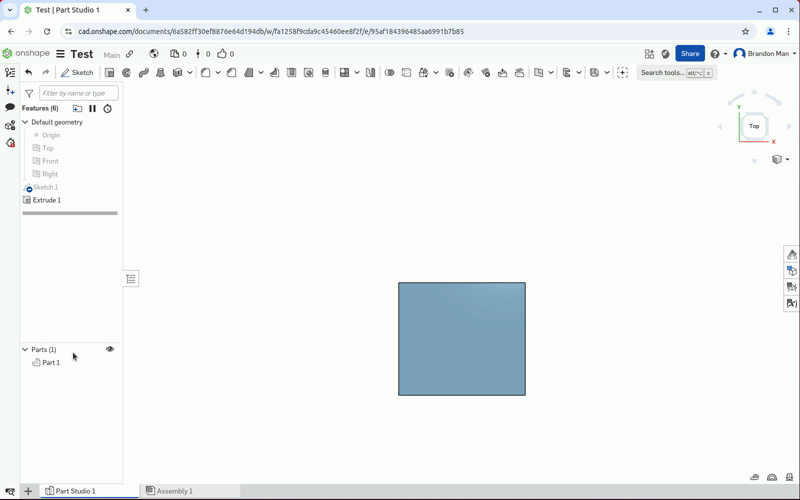
mouse_move(541, 75)
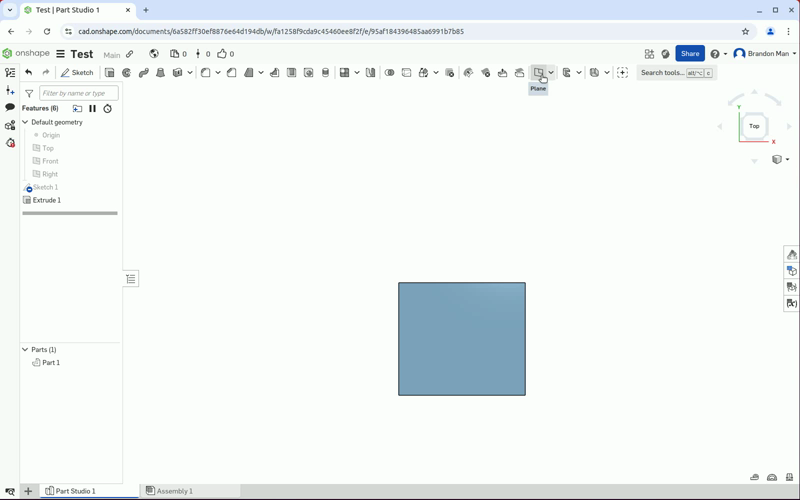
click(541, 75)
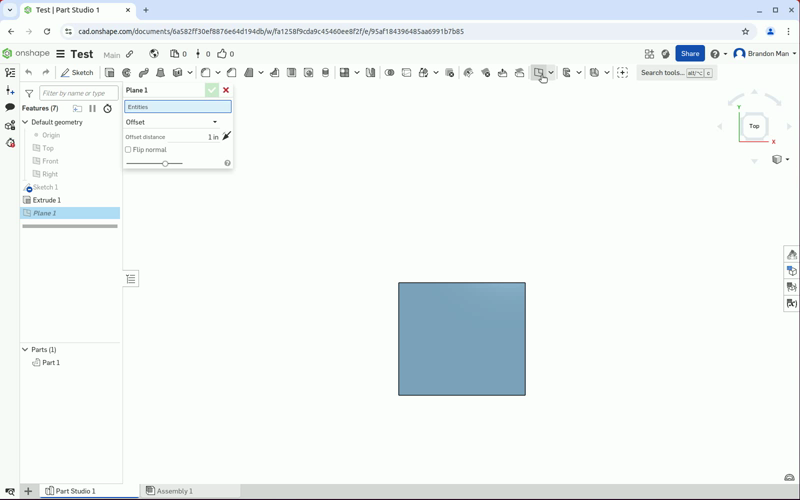
mouse_move(73, 150)
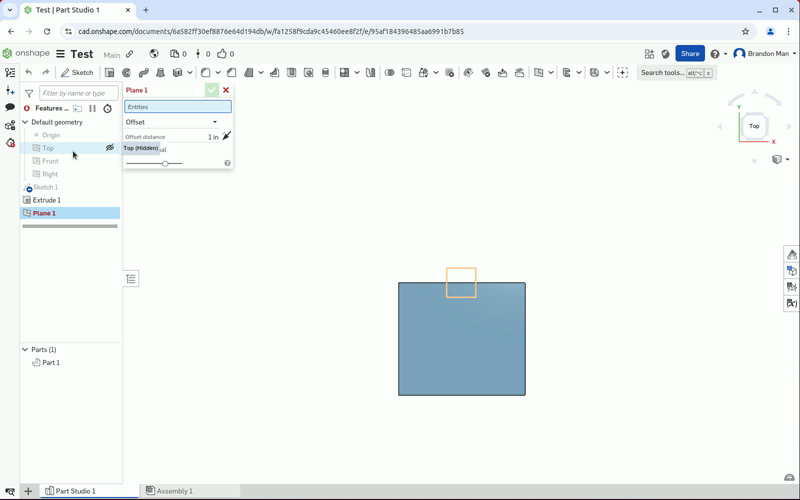
click(73, 150)
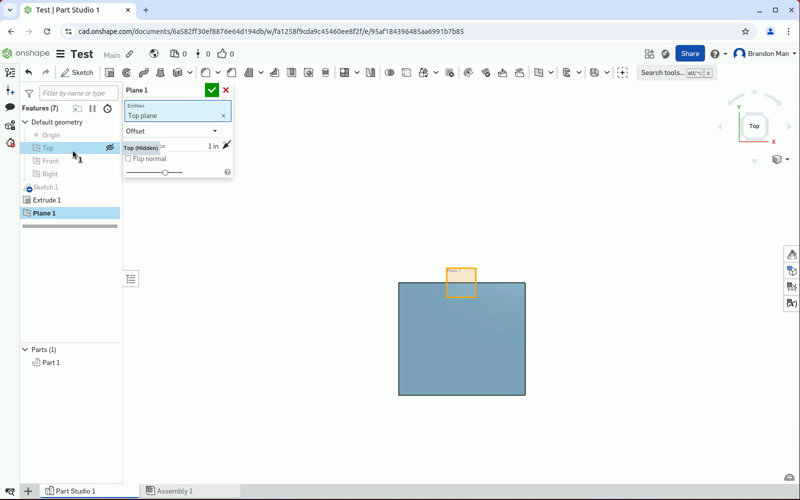
key(tab, 2)
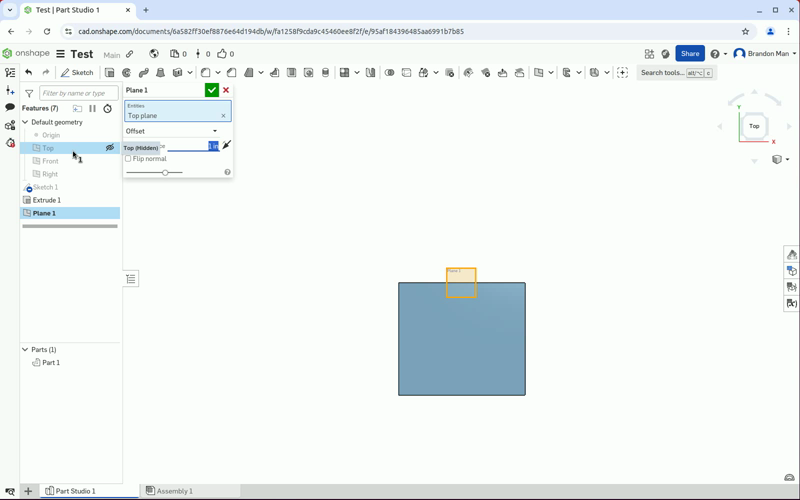
text(7.21)
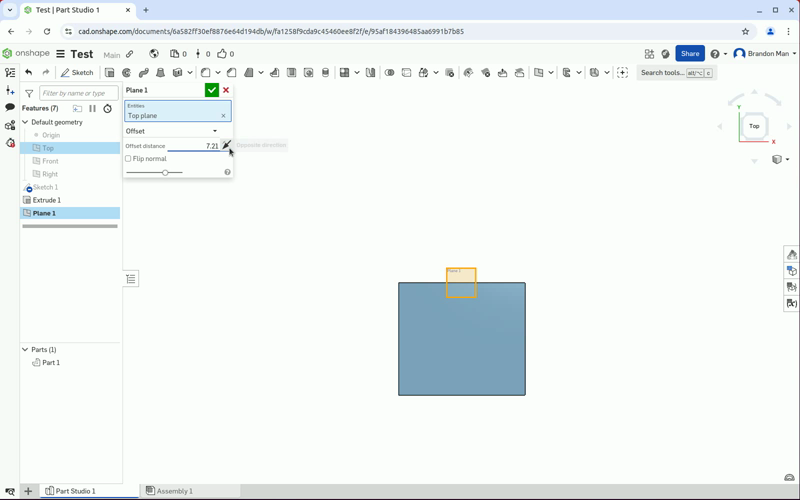
mouse_move(229, 147)
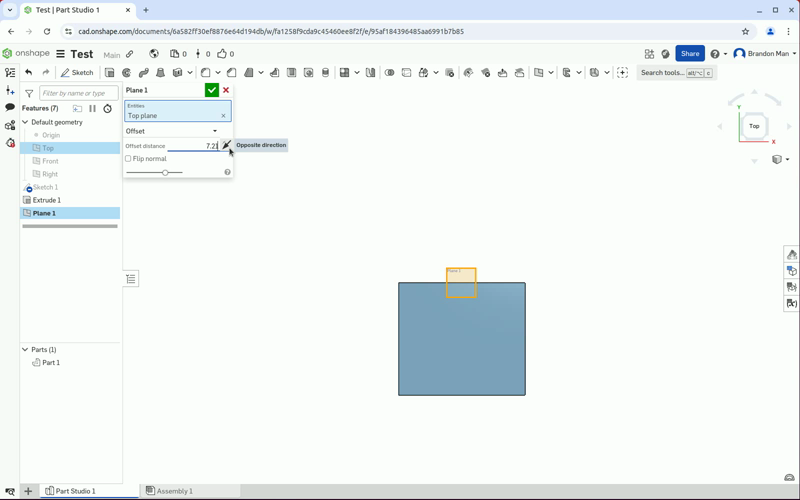
click(229, 147)
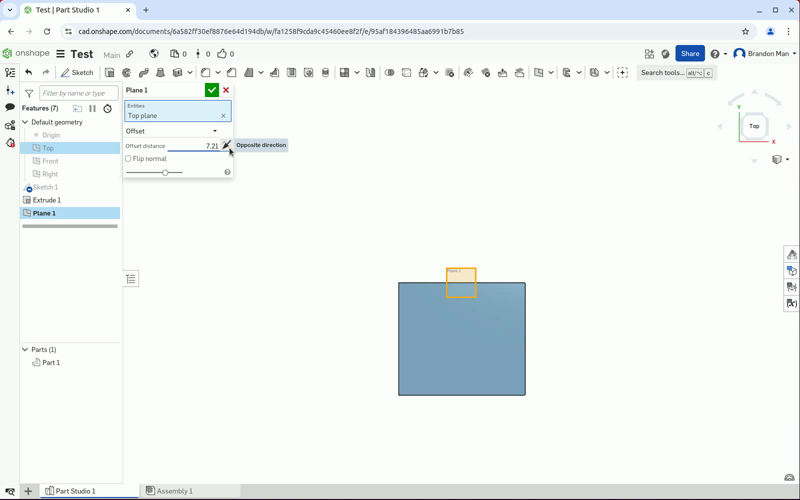
key(enter, 2)
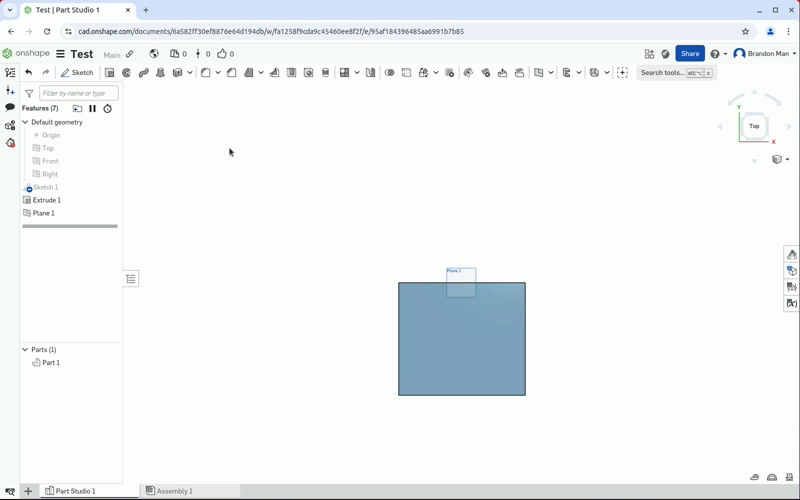
key(shift+s)
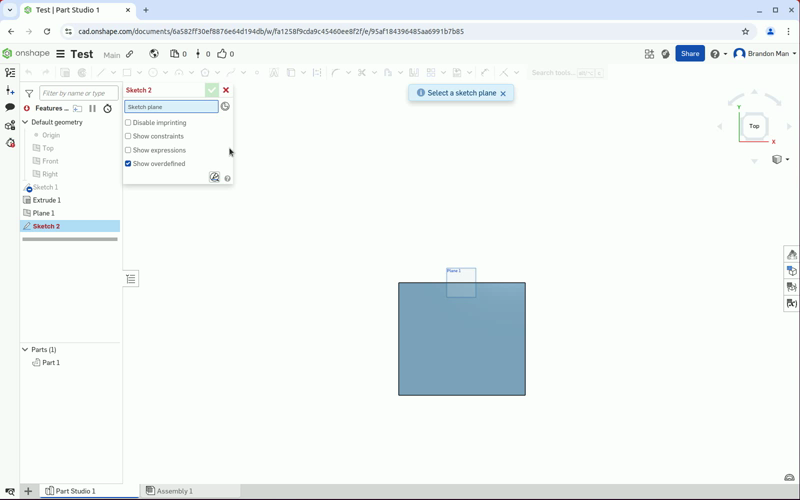
mouse_move(73, 215)
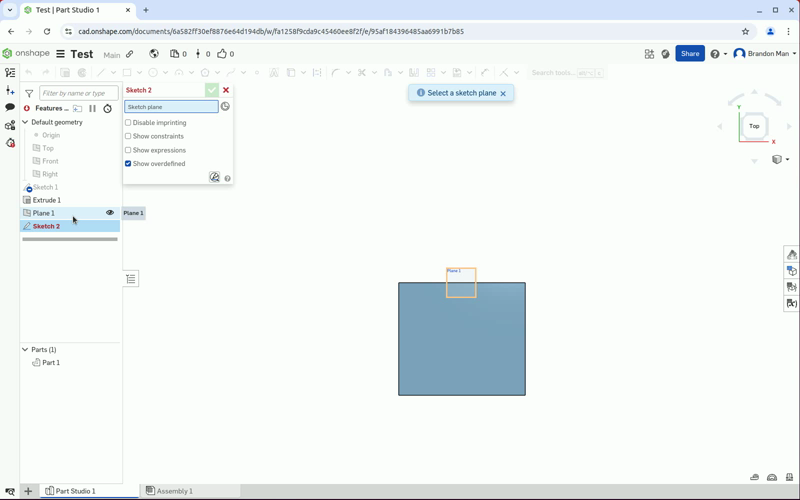
click(73, 215)
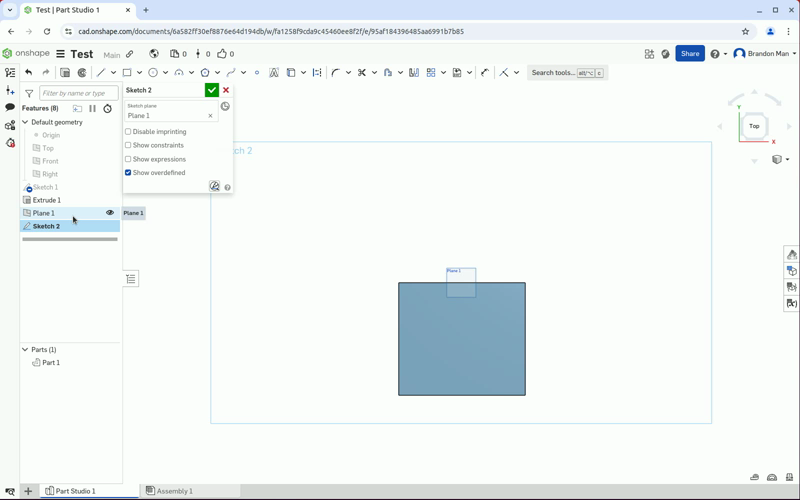
mouse_move(73, 352)
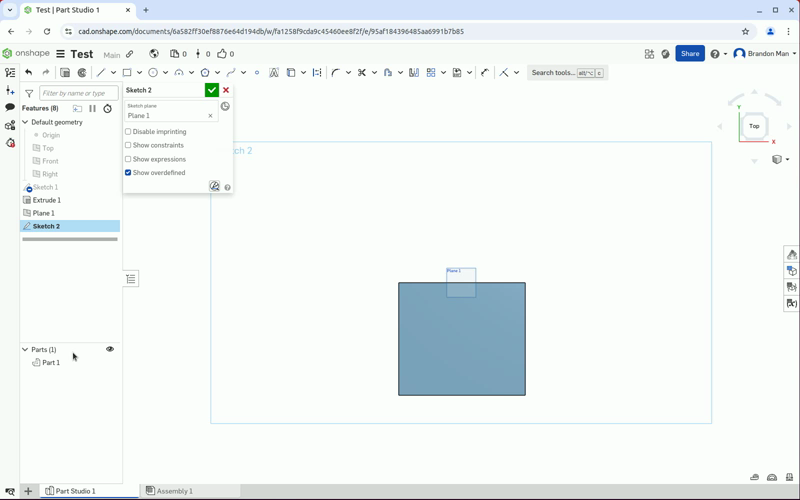
key(y)
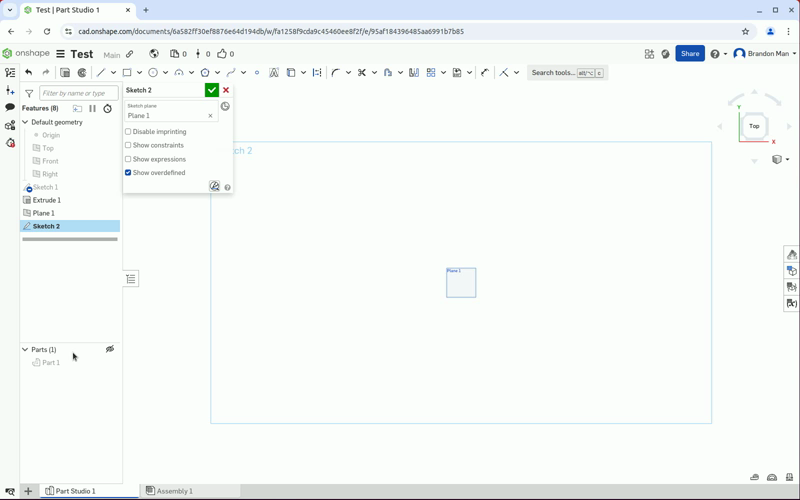
key(l)
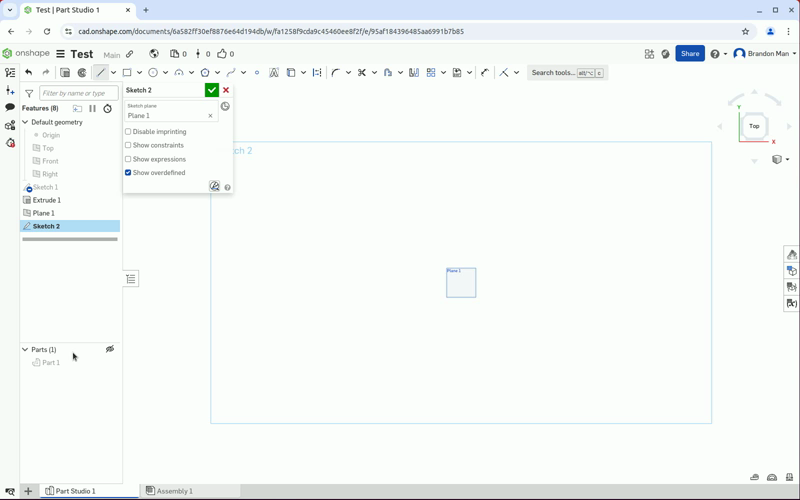
key_down(shift)
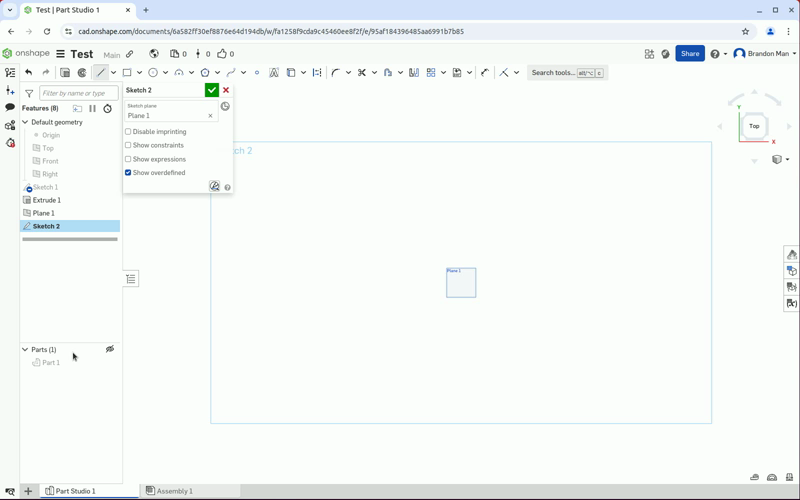
mouse_move(497, 307)
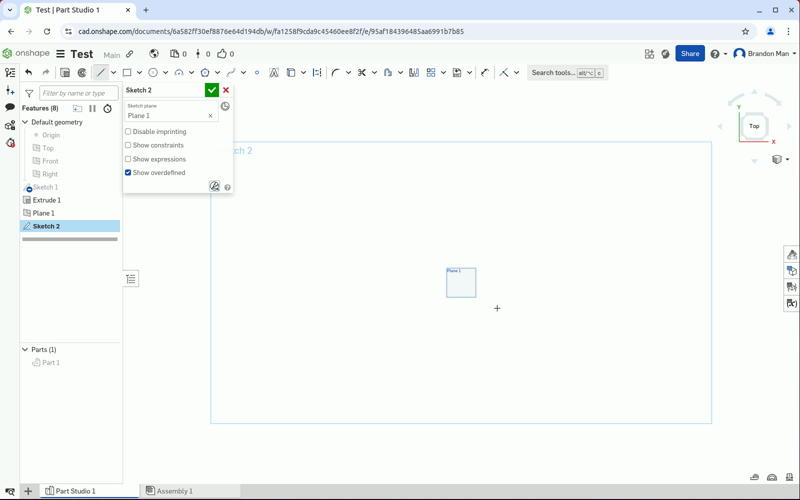
click(497, 307)
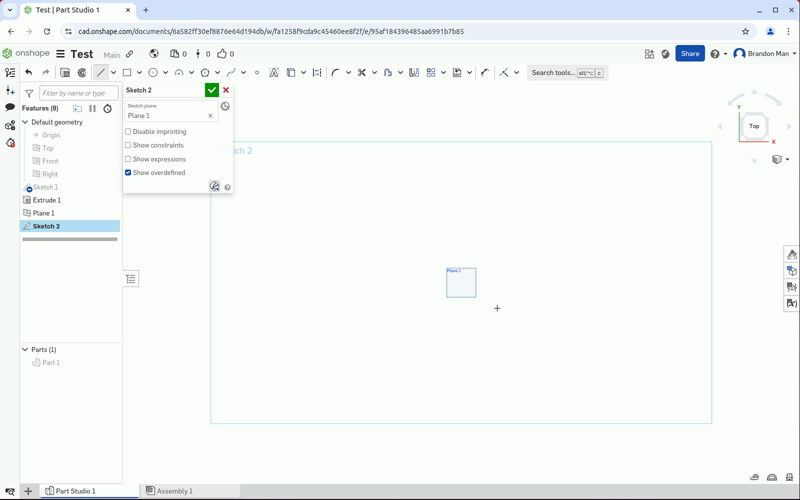
key_up(shift)
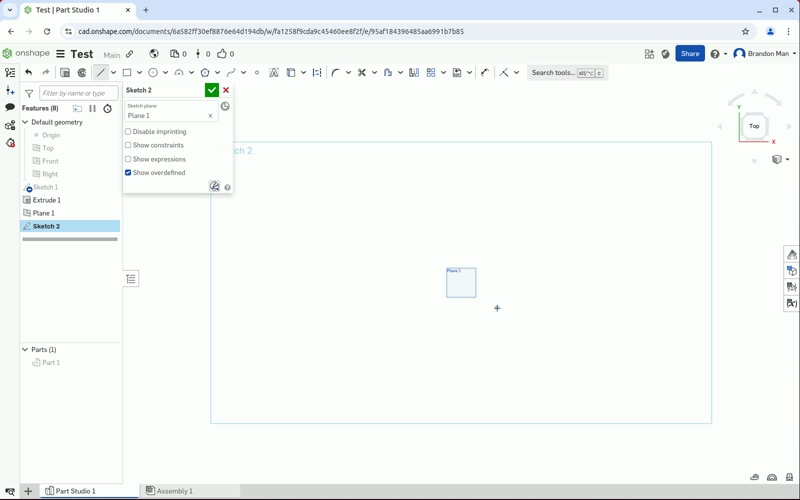
key_down(shift)
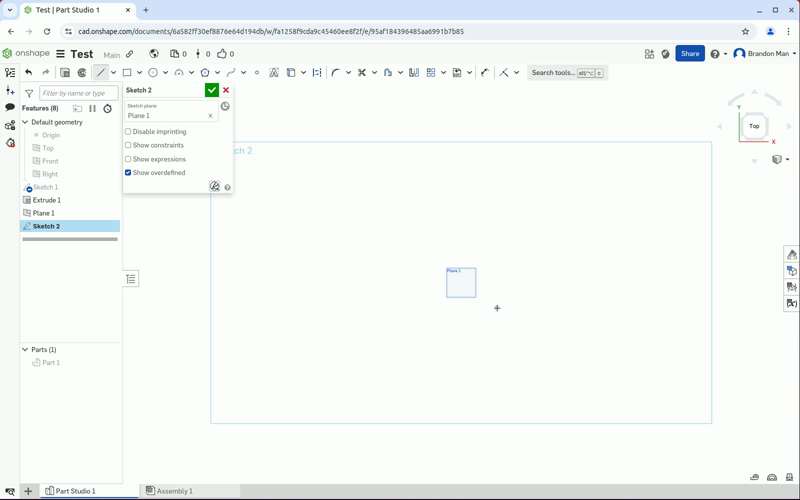
mouse_move(527, 307)
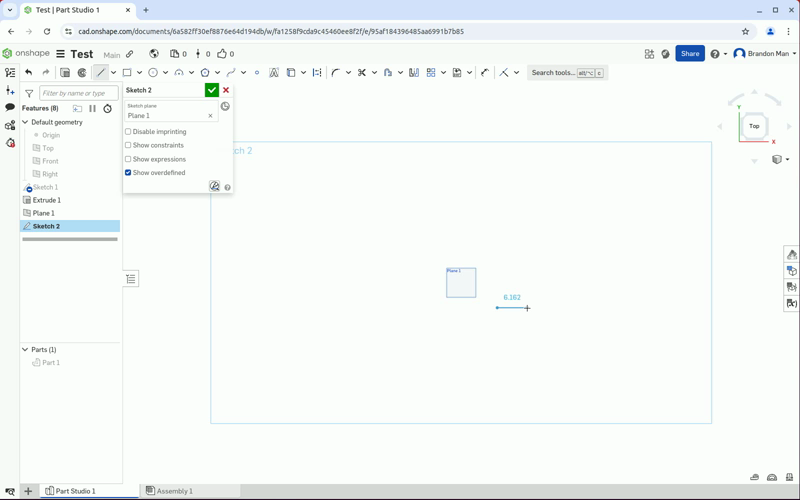
mouse_move(526, 307)
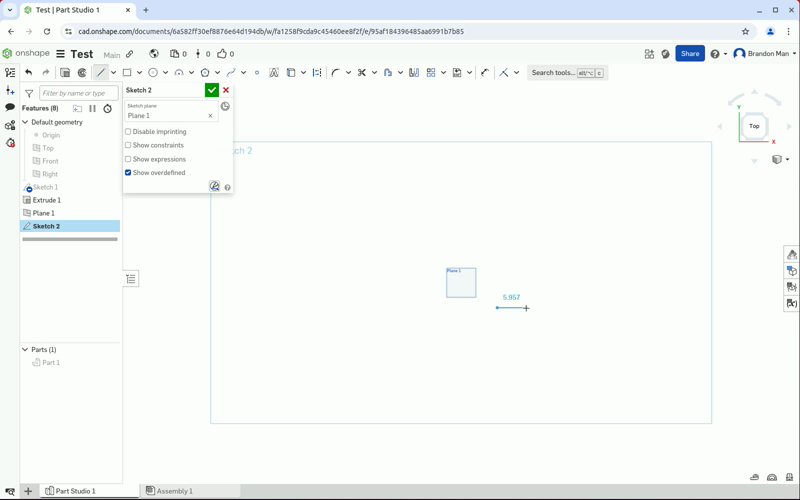
click(526, 307)
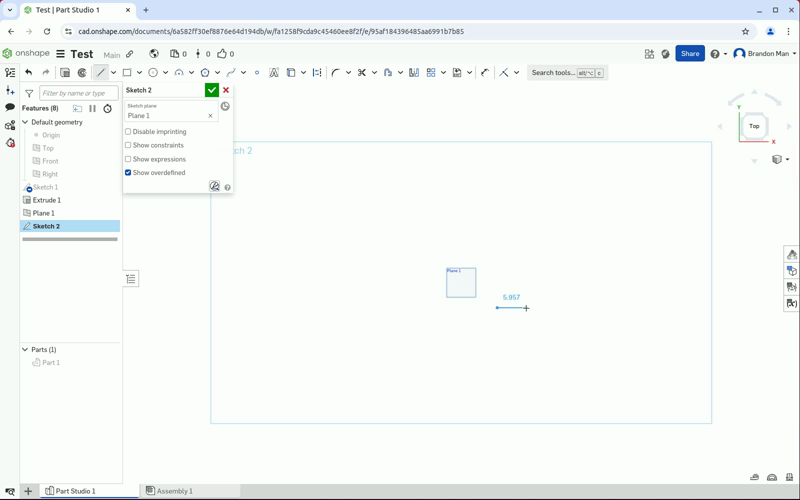
key_up(shift)
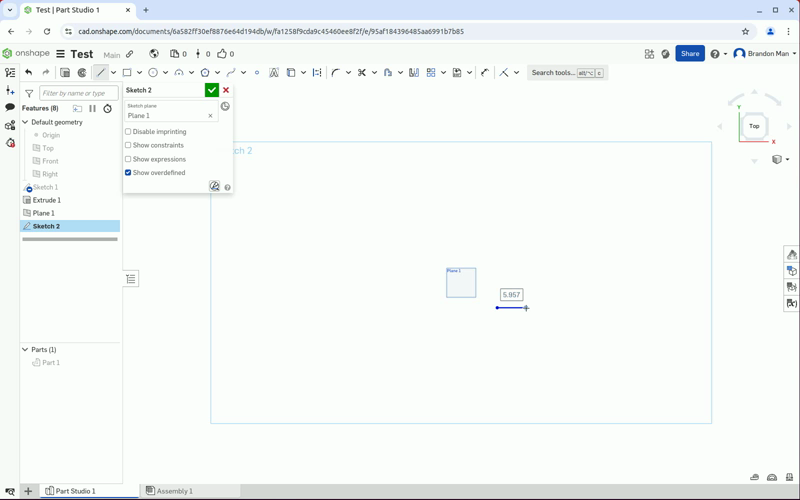
key_down(shift)
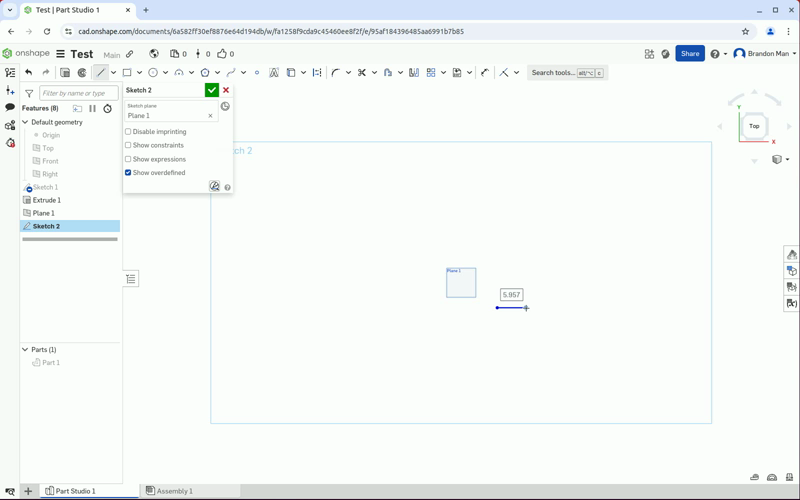
mouse_move(556, 307)
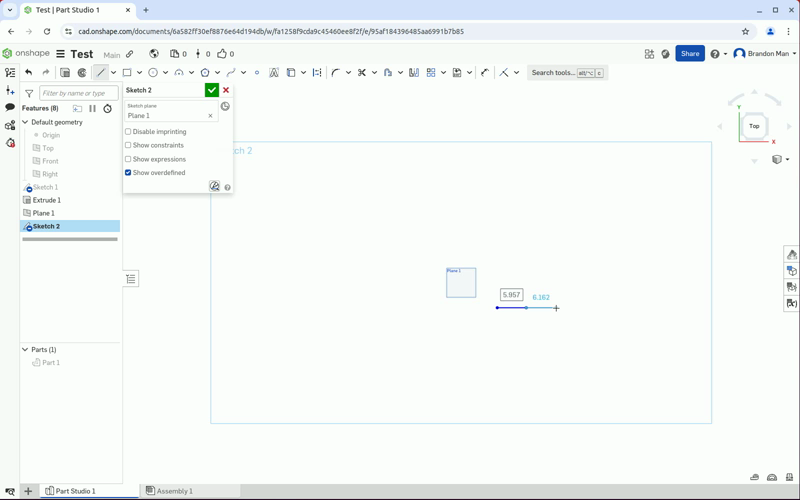
mouse_move(526, 282)
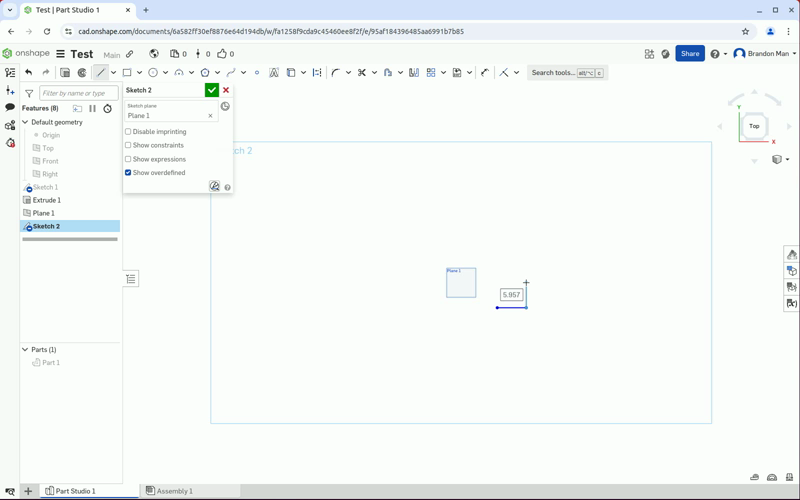
click(526, 282)
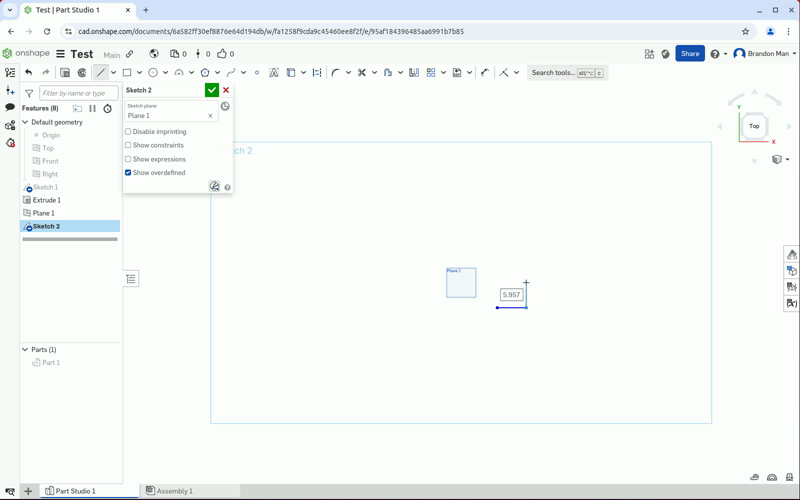
key_up(shift)
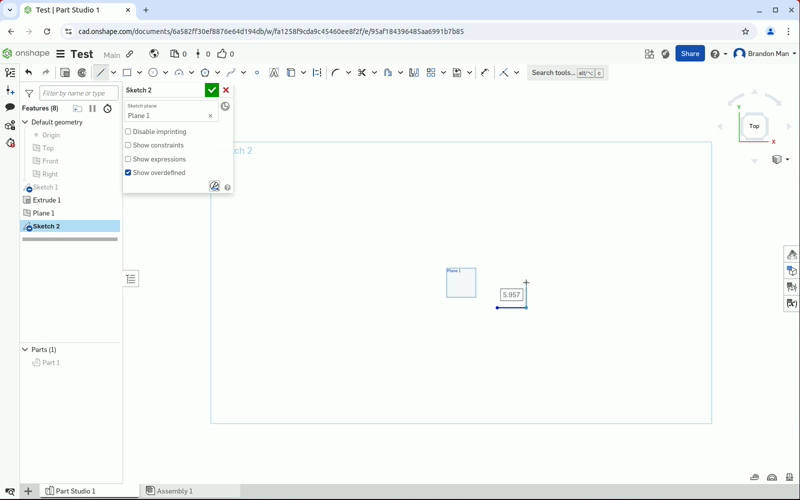
key_down(shift)
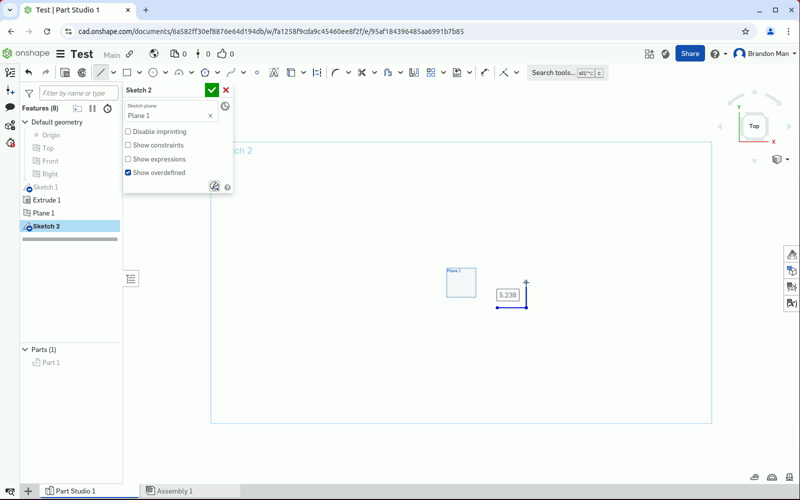
mouse_move(556, 282)
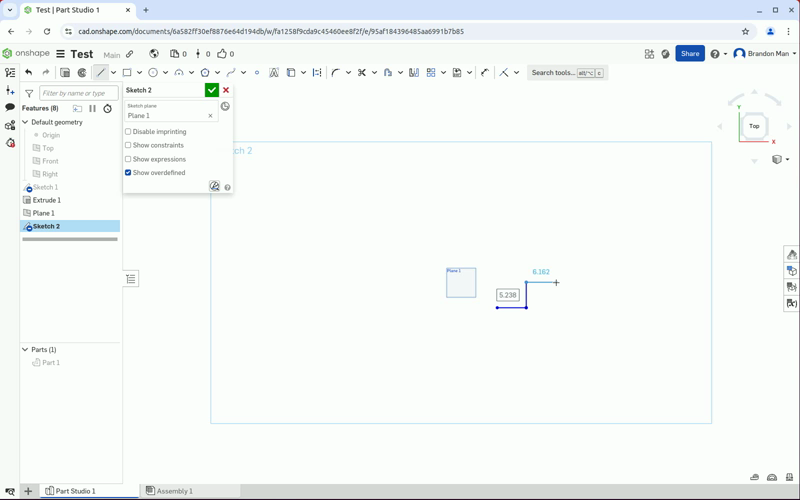
mouse_move(497, 282)
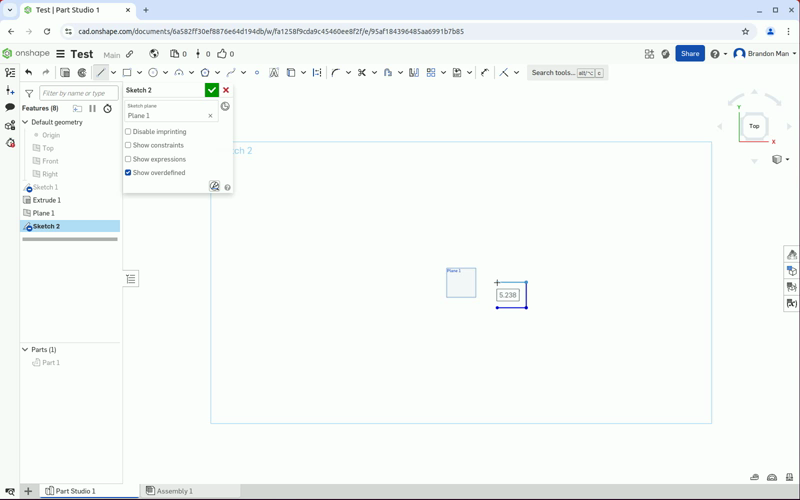
click(497, 282)
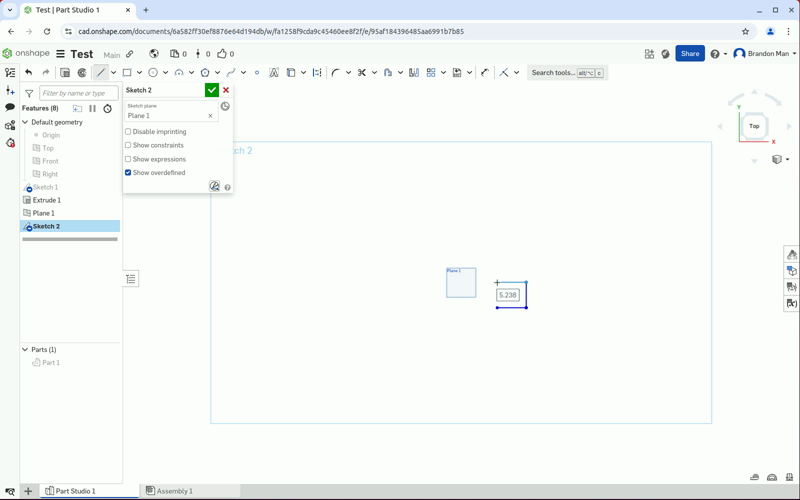
key_up(shift)
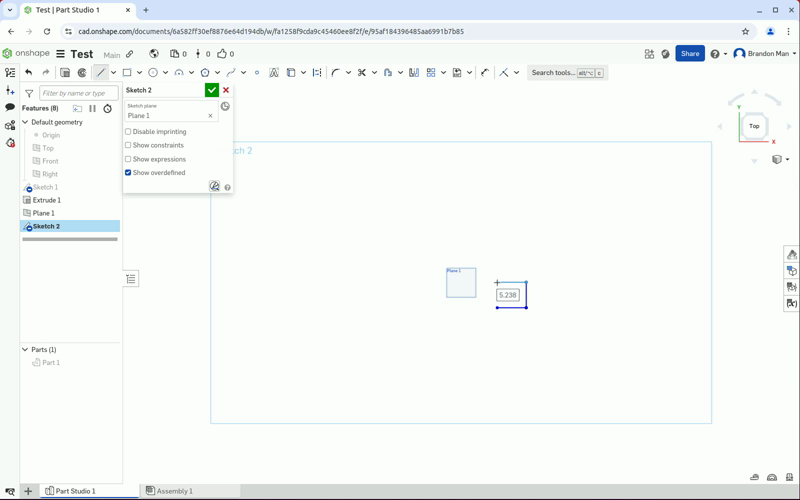
mouse_move(527, 282)
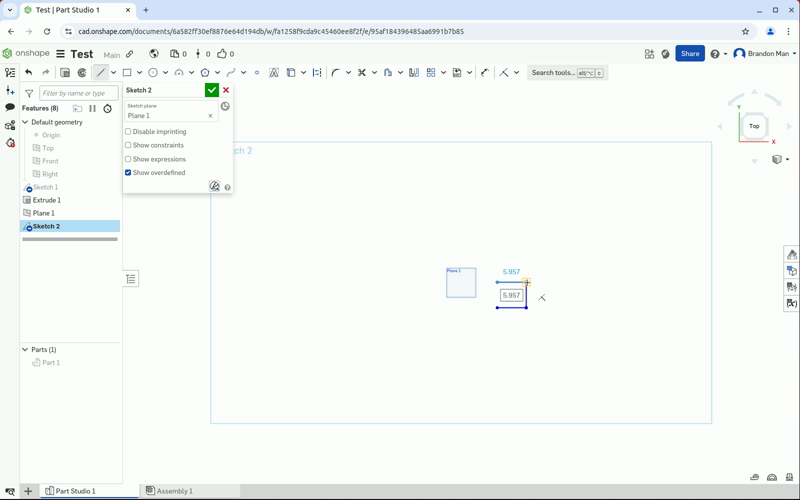
key_down(shift)
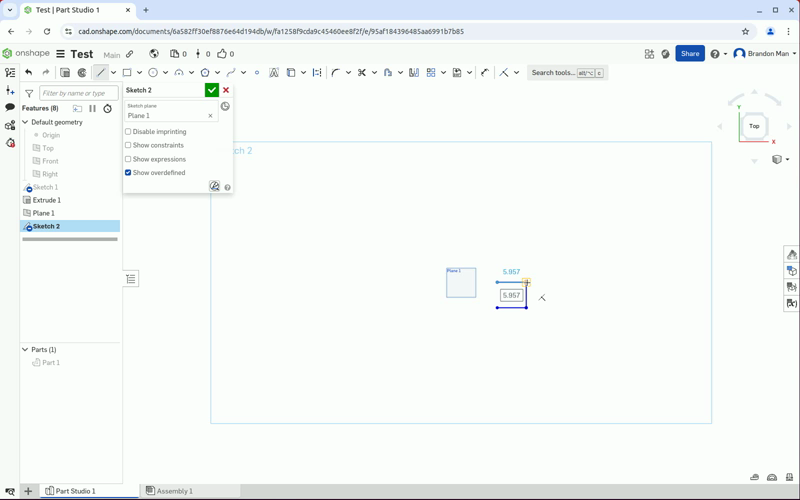
mouse_move(497, 307)
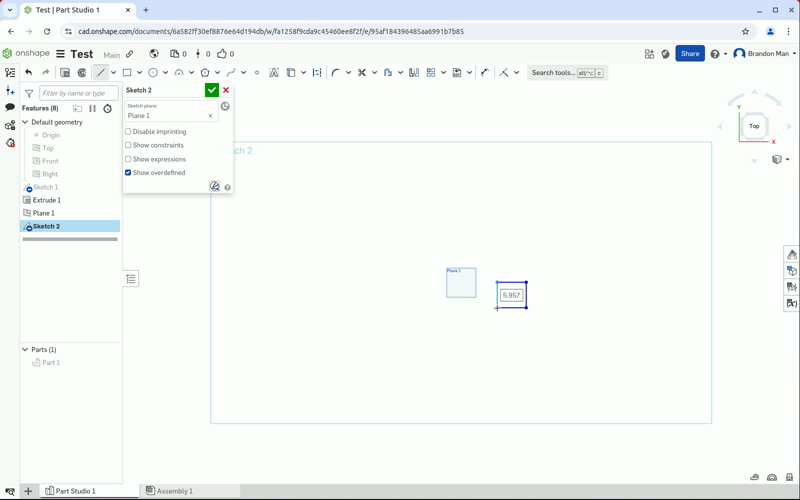
key_up(shift)
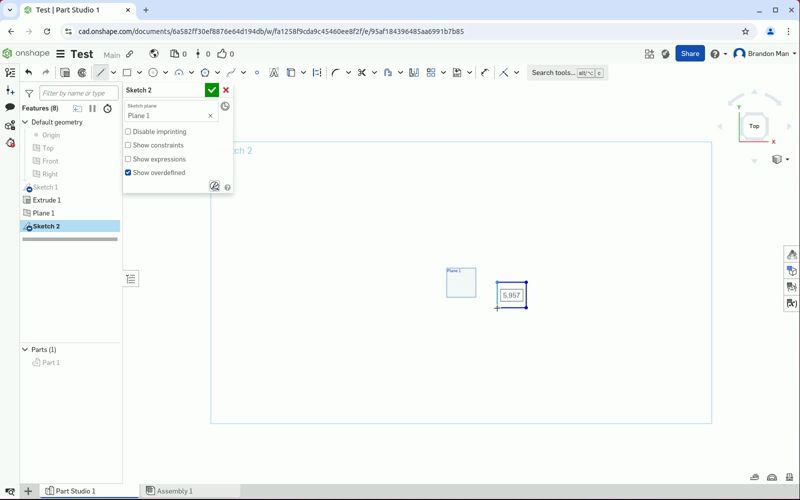
click(497, 307)
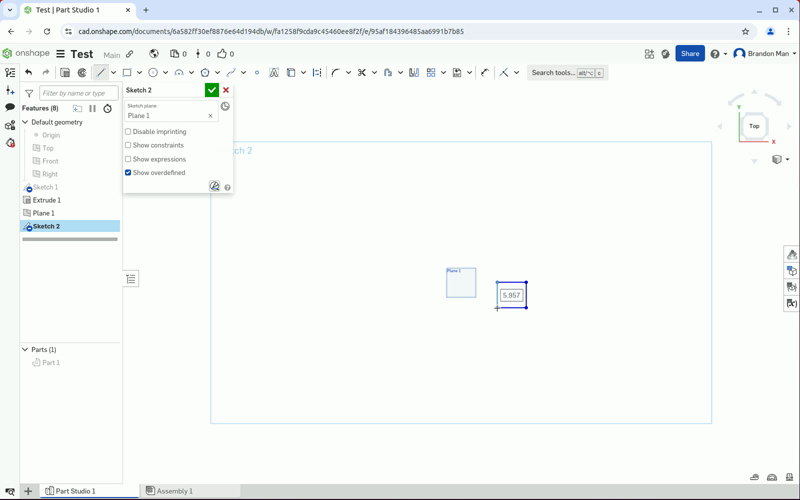
key(esc)
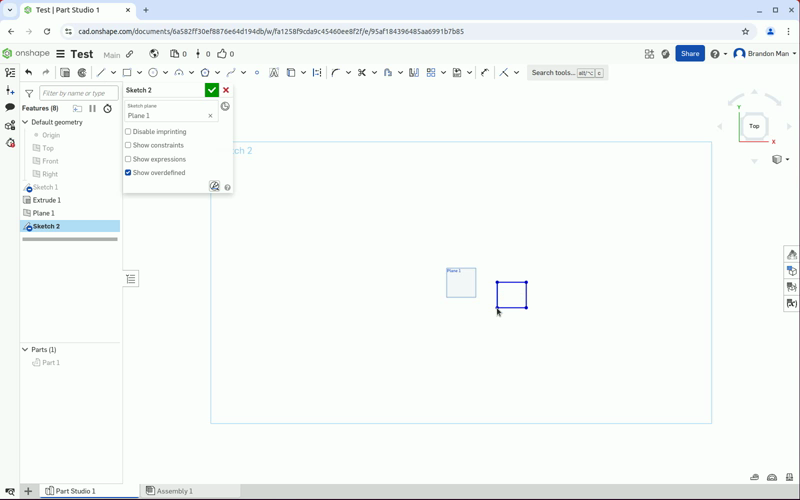
mouse_move(517, 300)
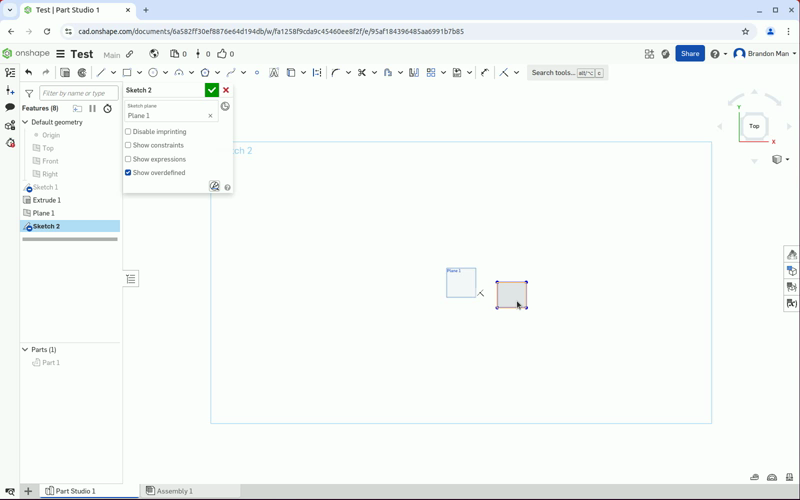
scroll(6)
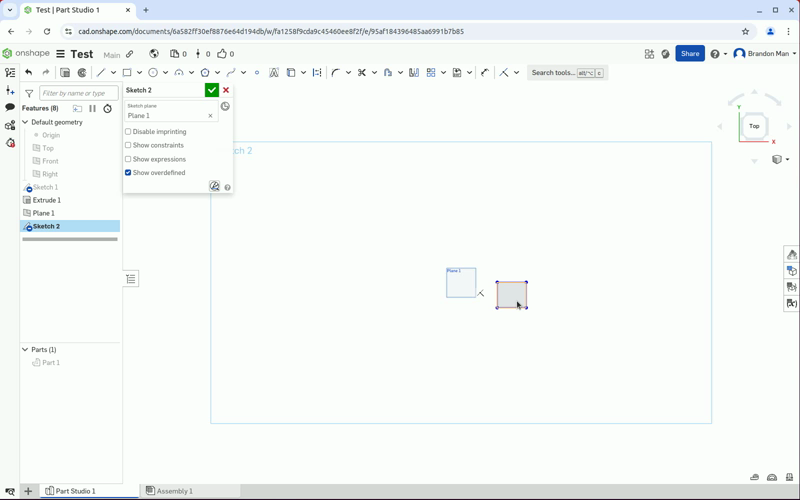
scroll(6)
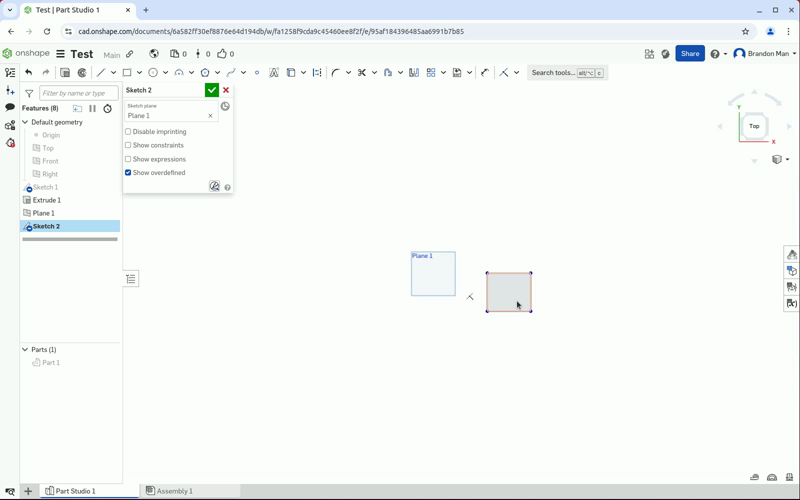
scroll(6)
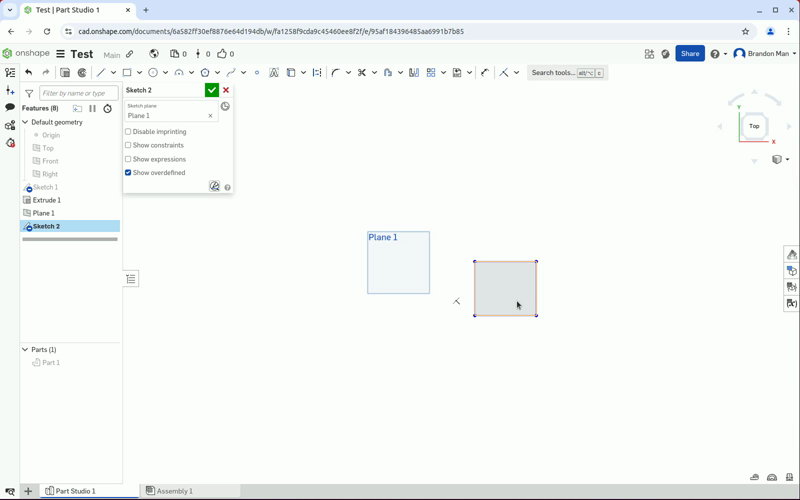
scroll(6)
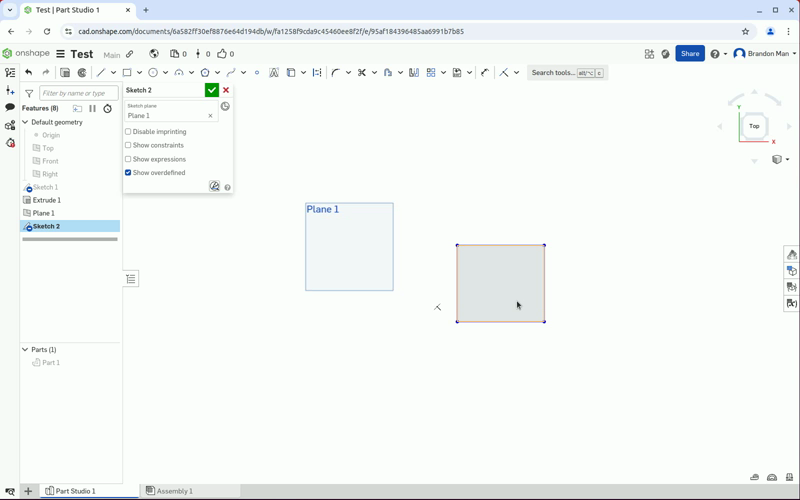
scroll(6)
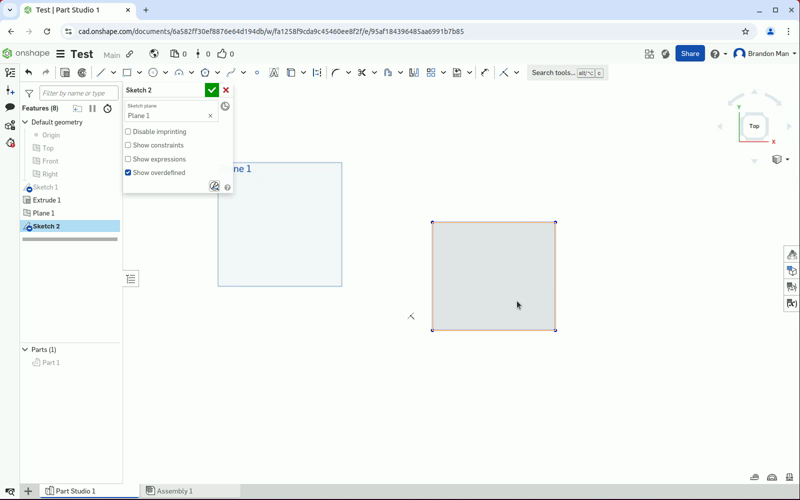
scroll(6)
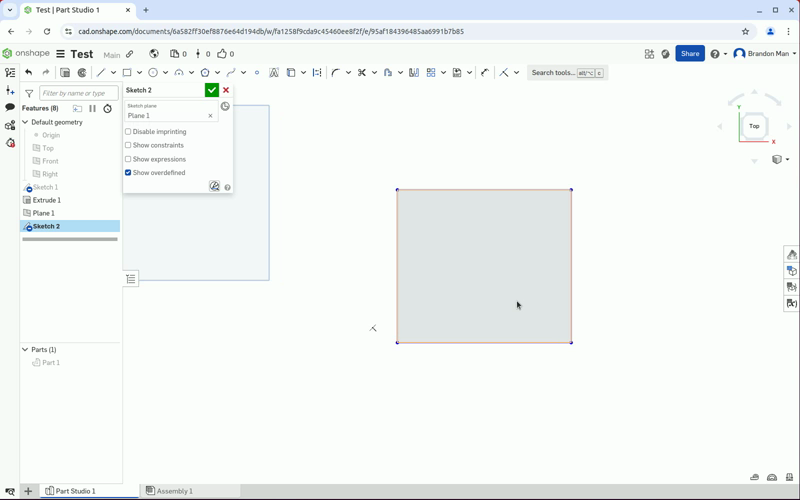
scroll(6)
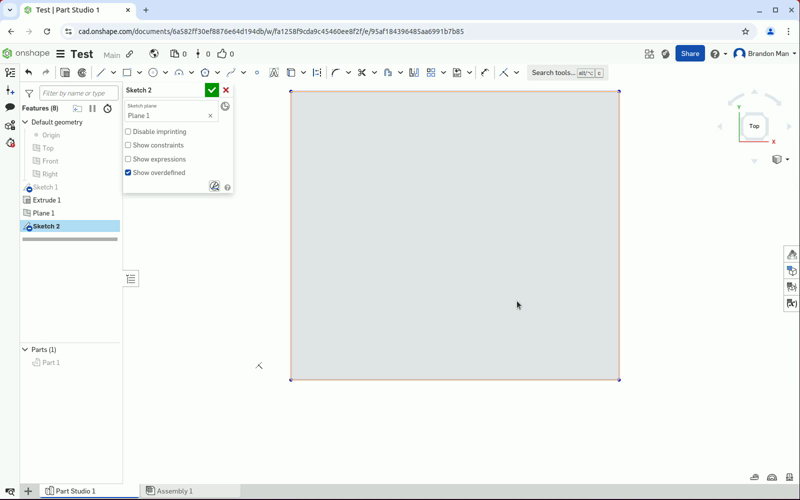
click(517, 300)
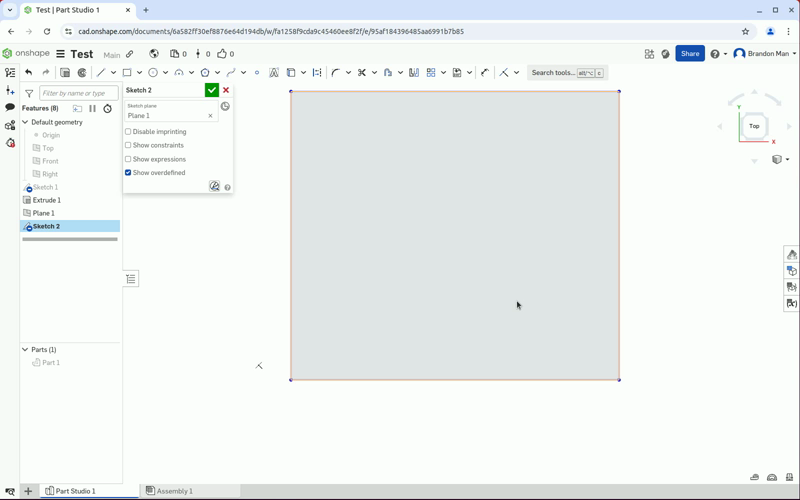
scroll(-6)
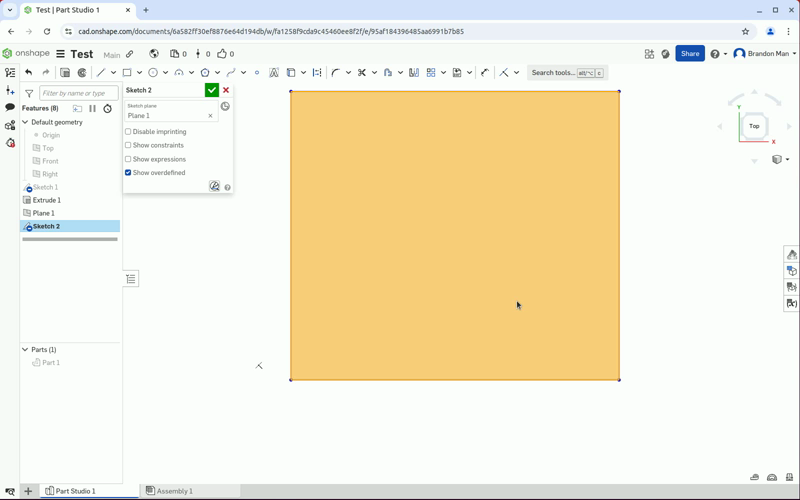
scroll(-6)
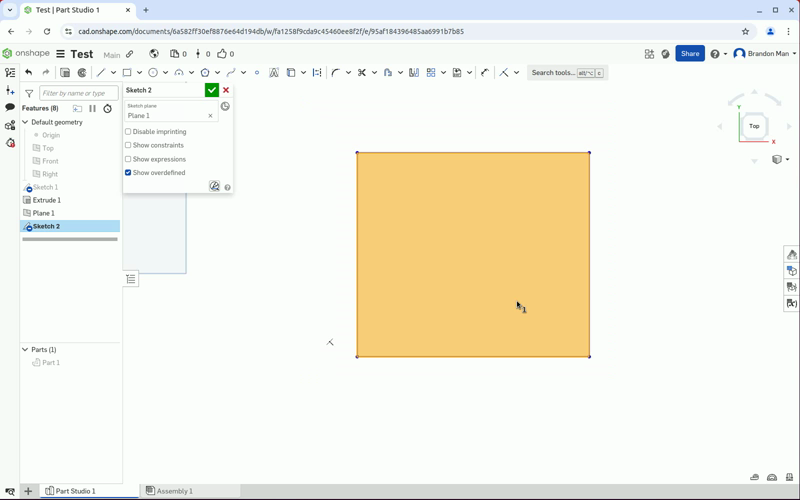
scroll(-6)
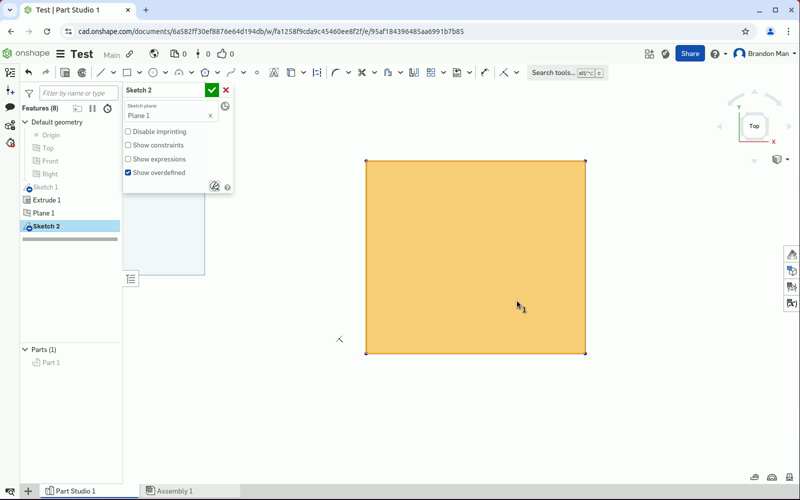
scroll(-6)
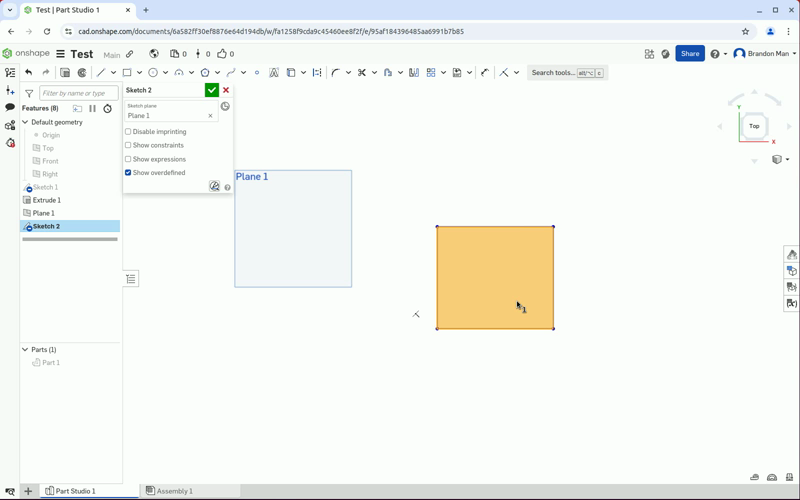
scroll(-6)
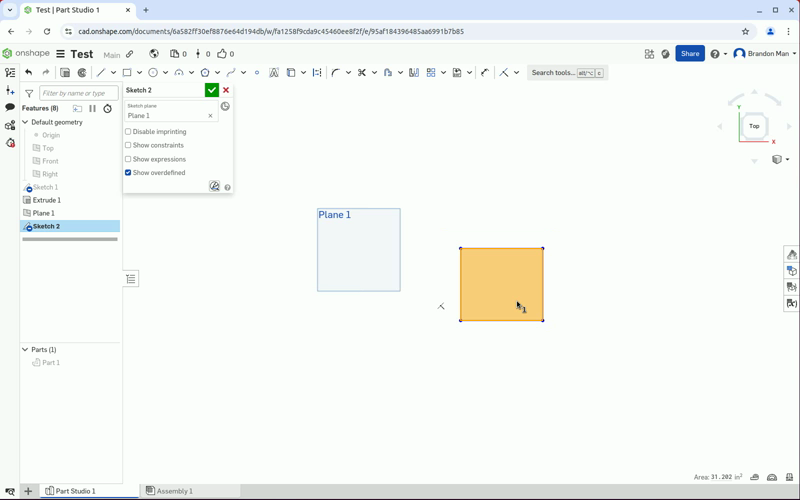
scroll(-6)
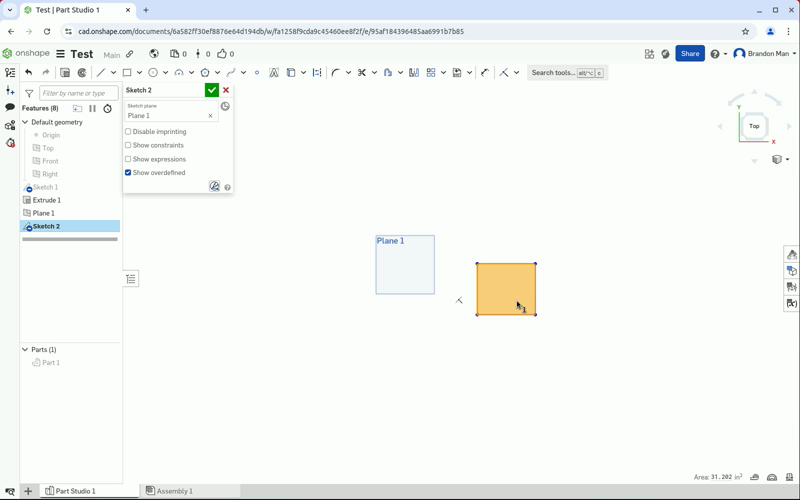
scroll(-6)
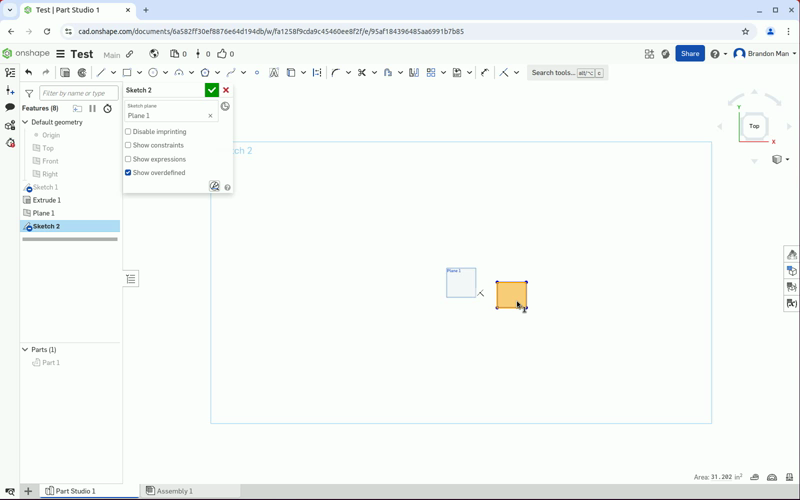
mouse_move(73, 352)
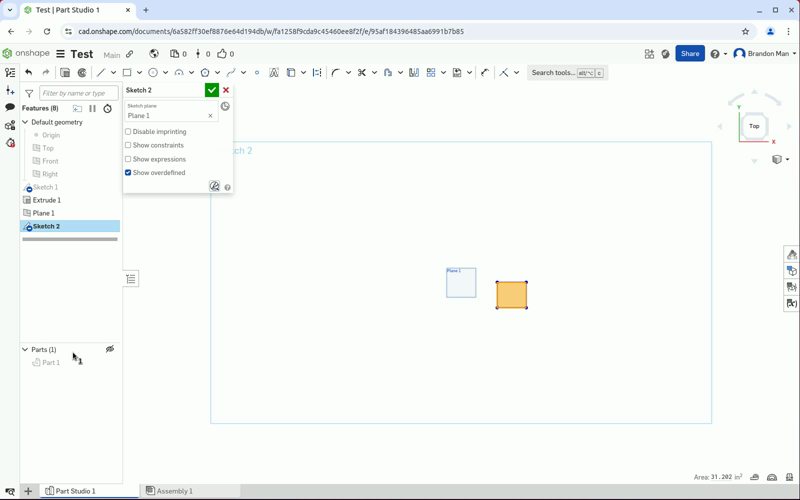
key(shift+y)
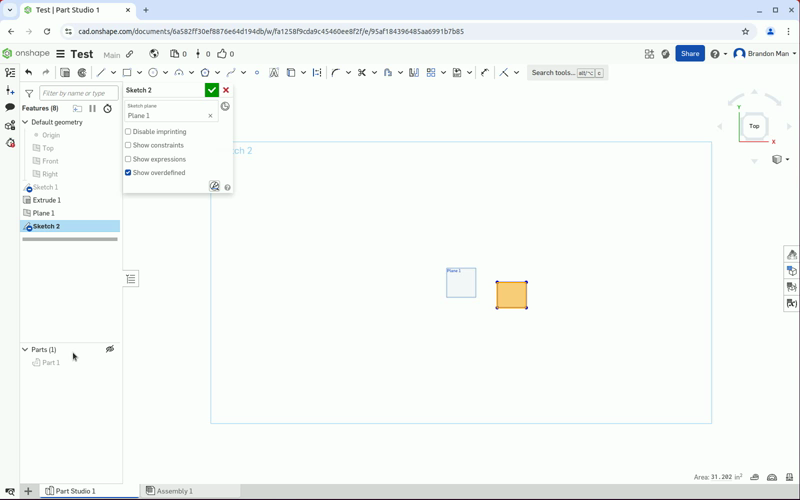
key(shift+e)
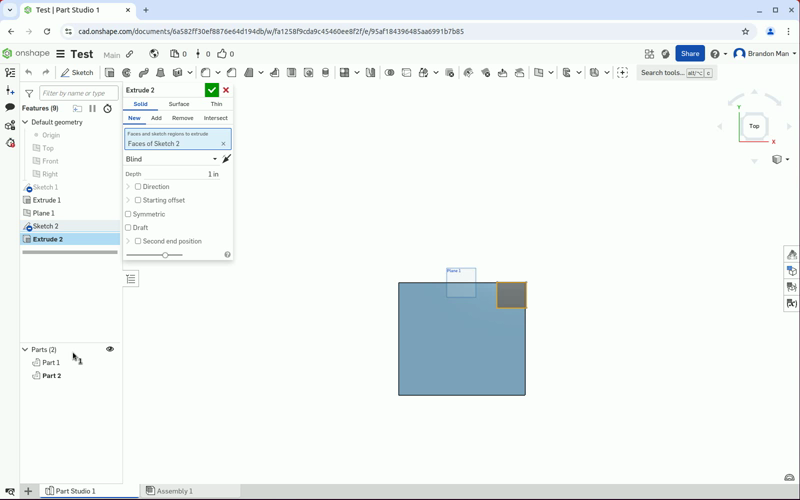
mouse_move(143, 106)
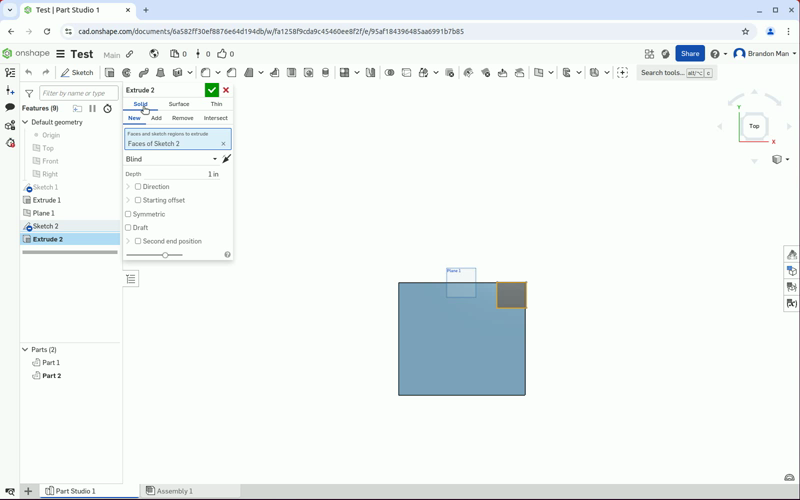
click(143, 106)
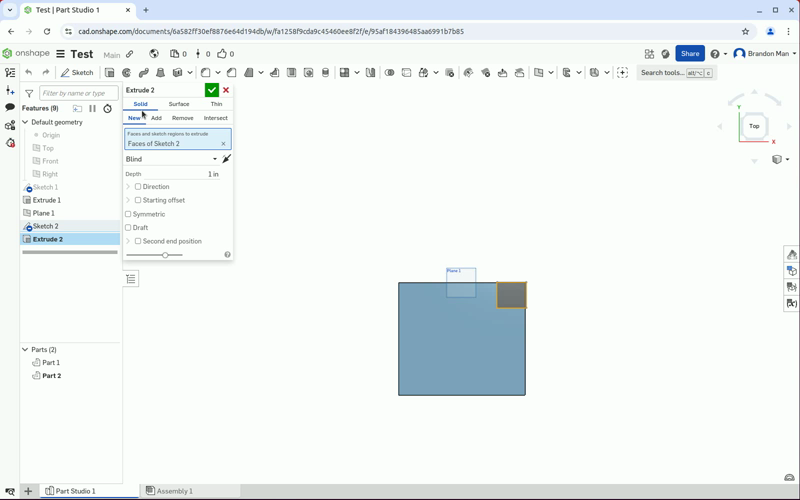
mouse_move(137, 120)
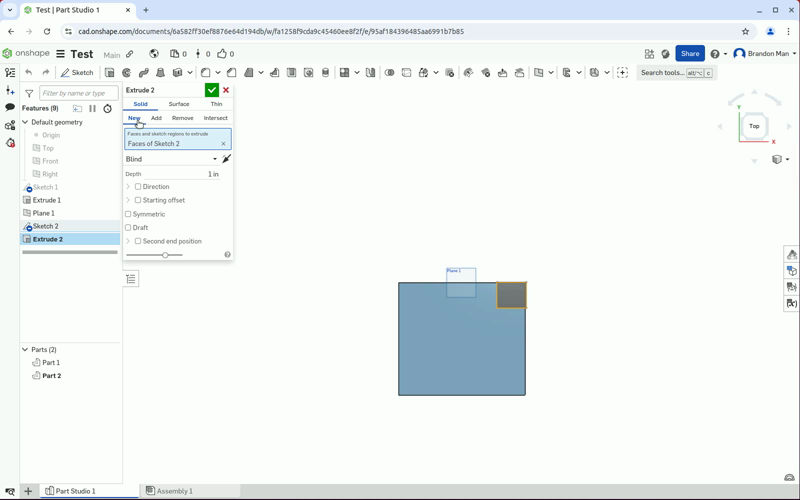
click(137, 120)
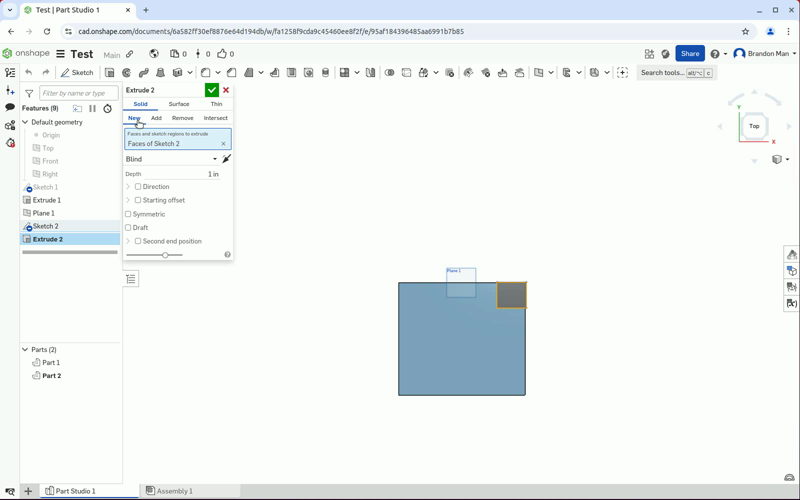
key(tab, 4)
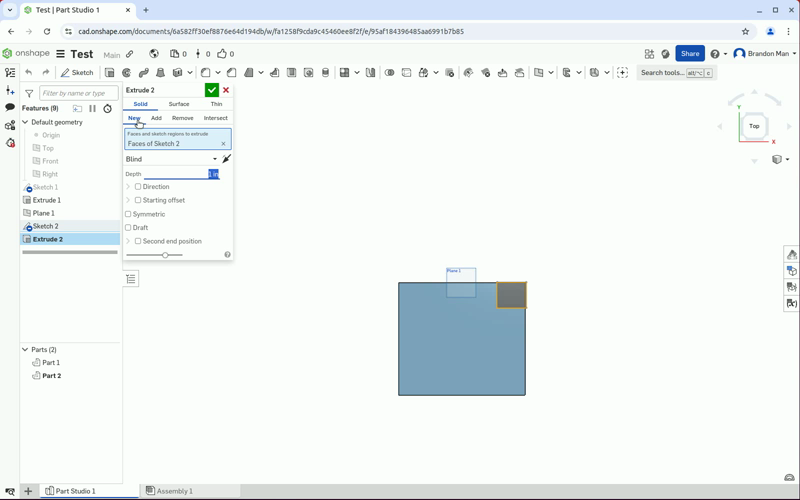
text(5.777)
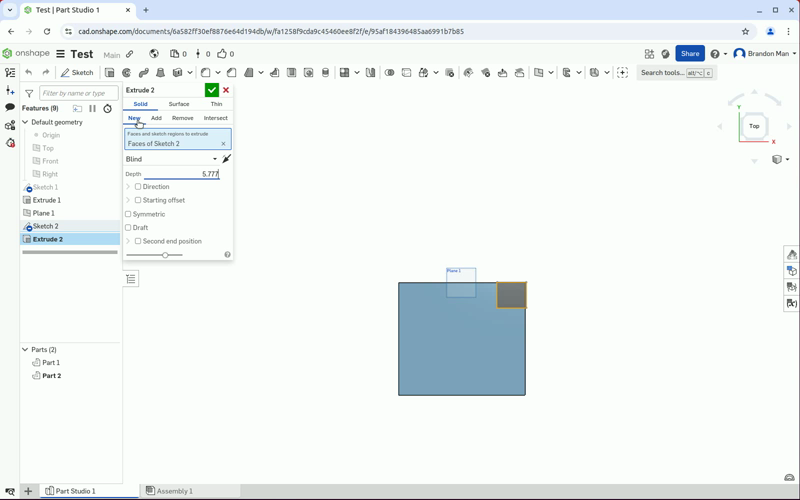
key(enter)
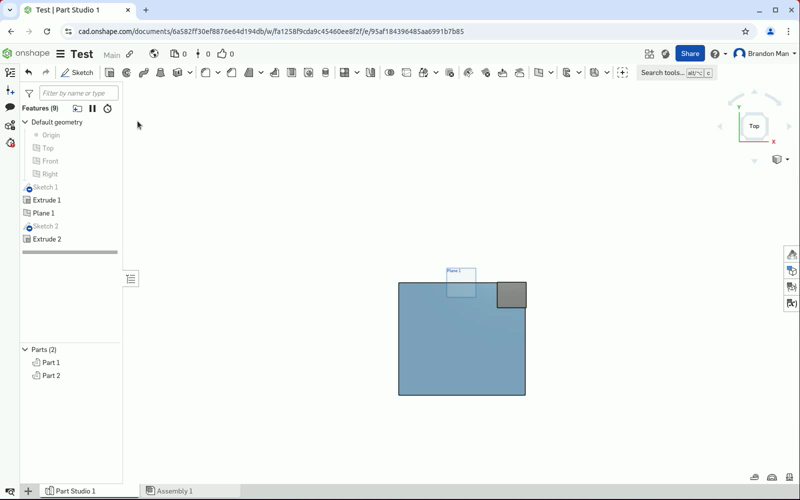
key(shift+h)
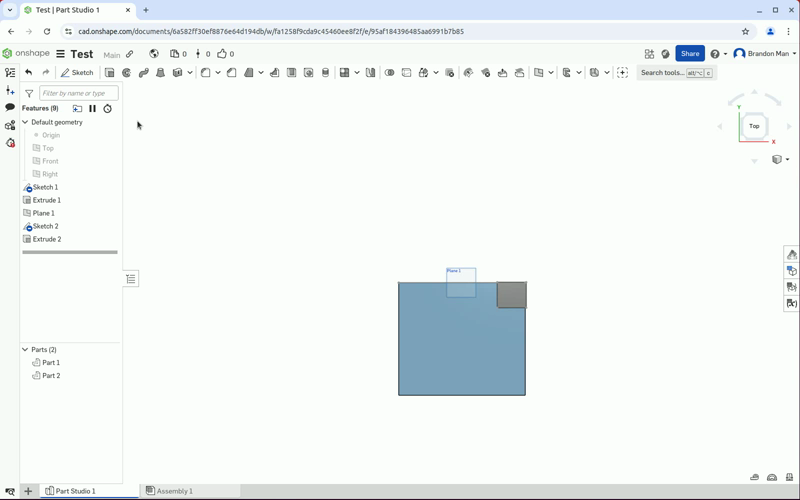
key(shift+h)
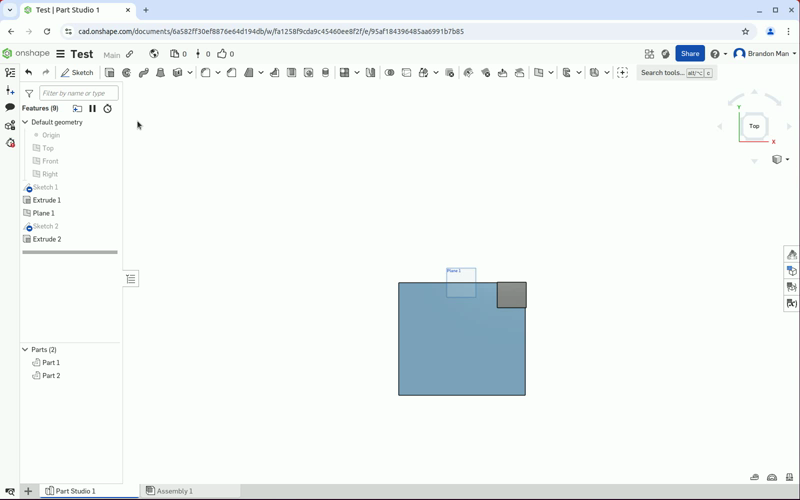
mouse_move(73, 189)
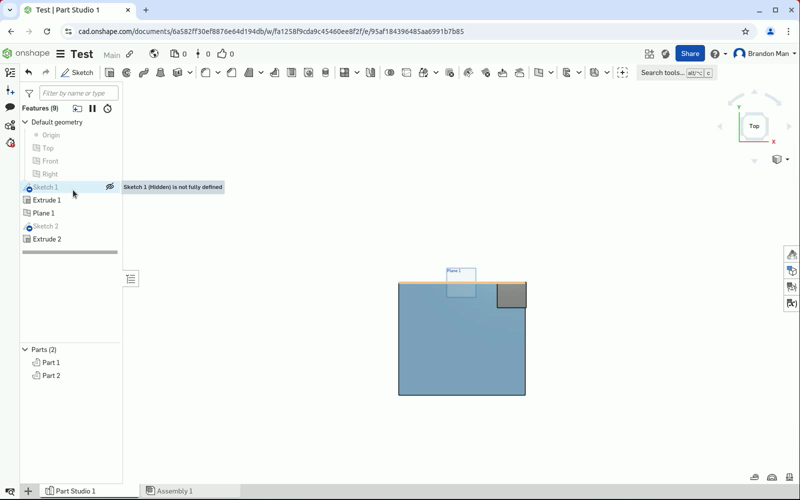
click(73, 189)
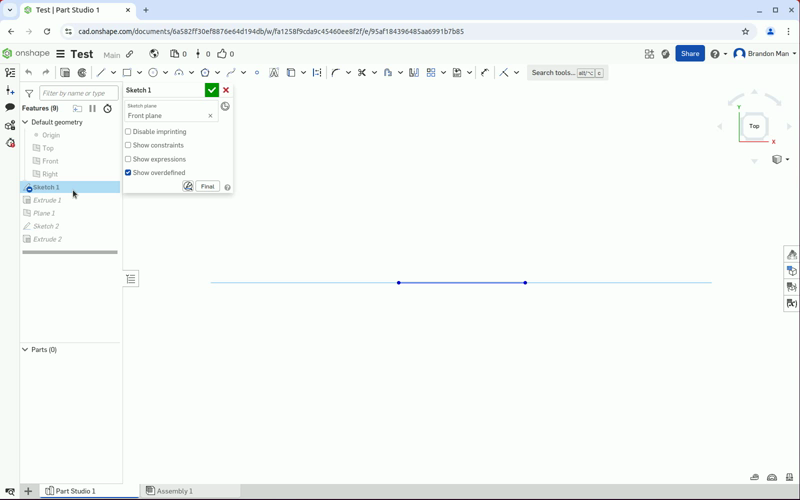
mouse_move(229, 92)
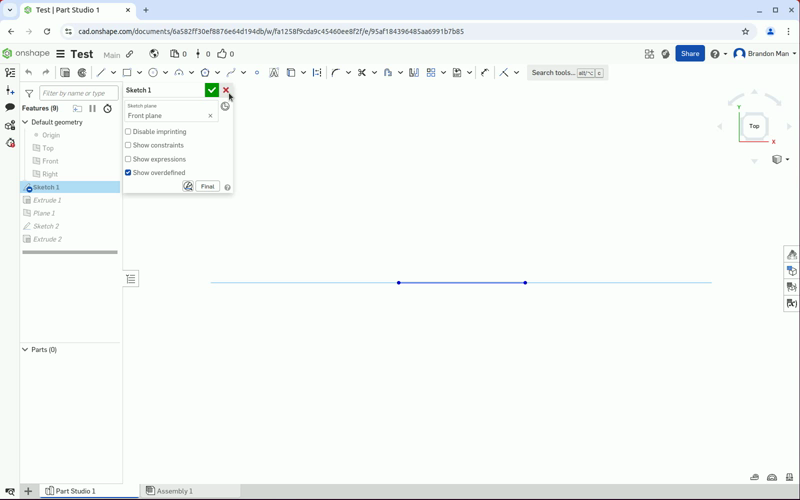
click(229, 92)
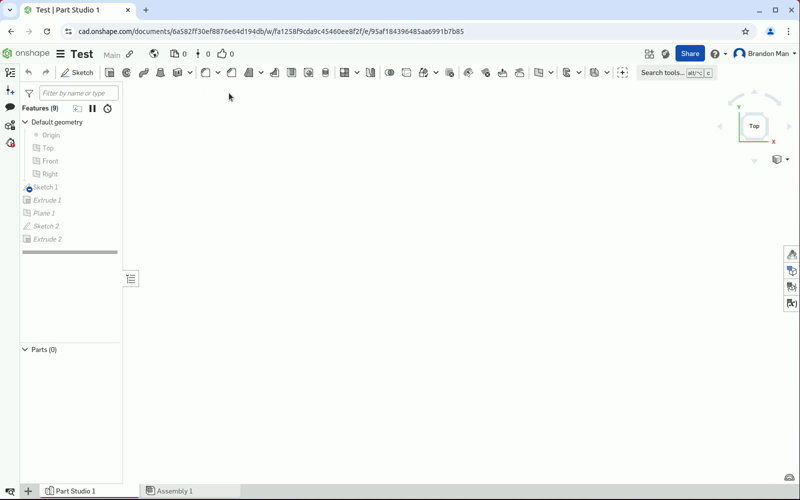
key(shift+s)
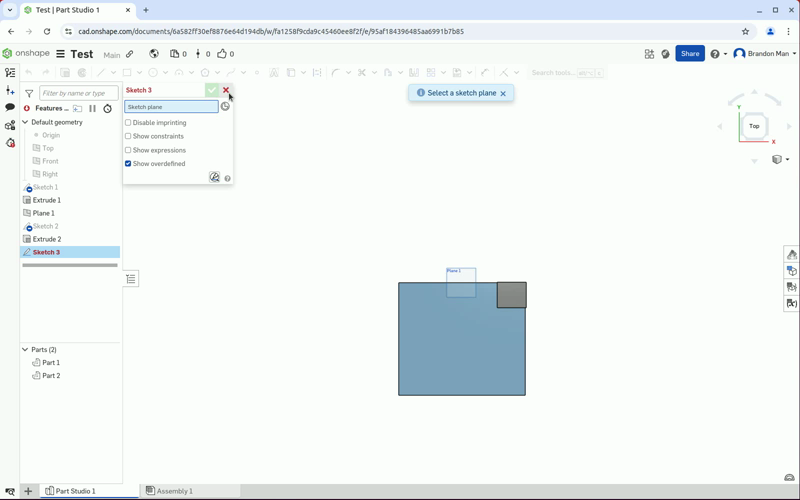
mouse_move(73, 215)
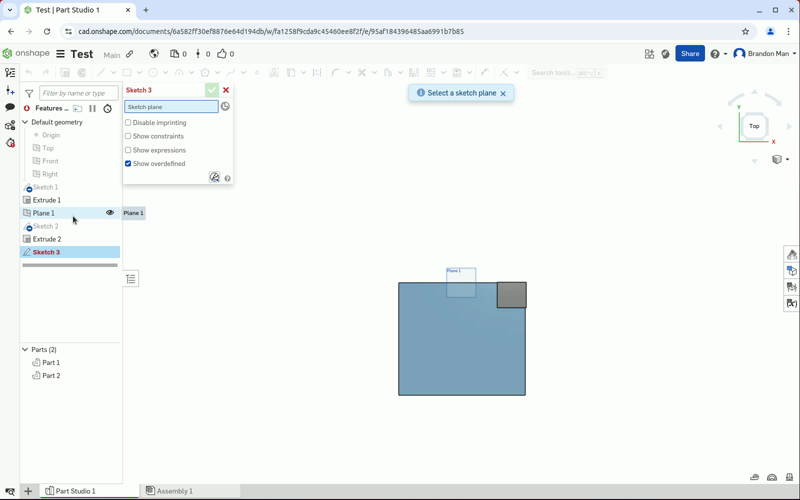
click(73, 215)
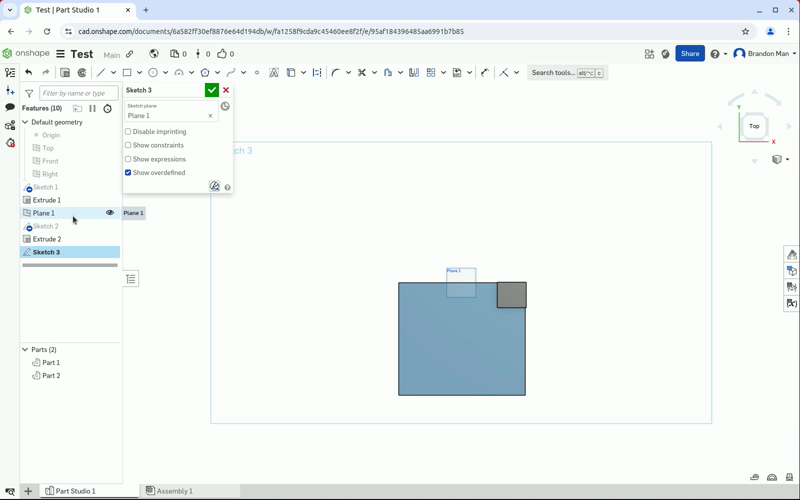
mouse_move(73, 352)
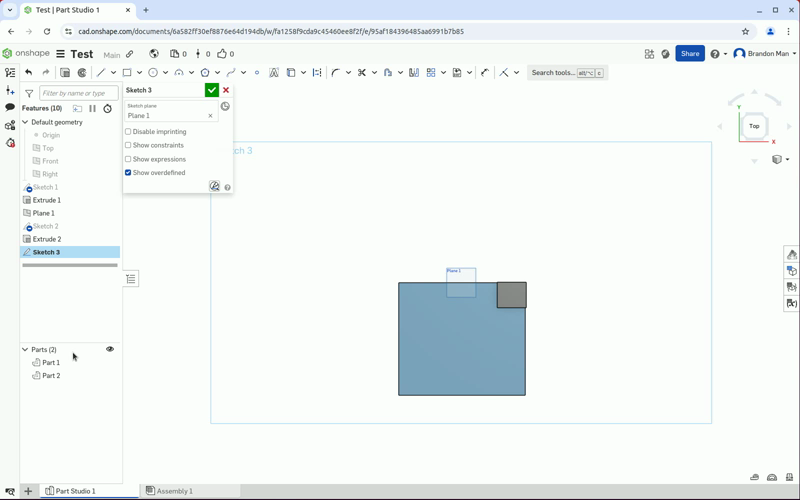
key(y)
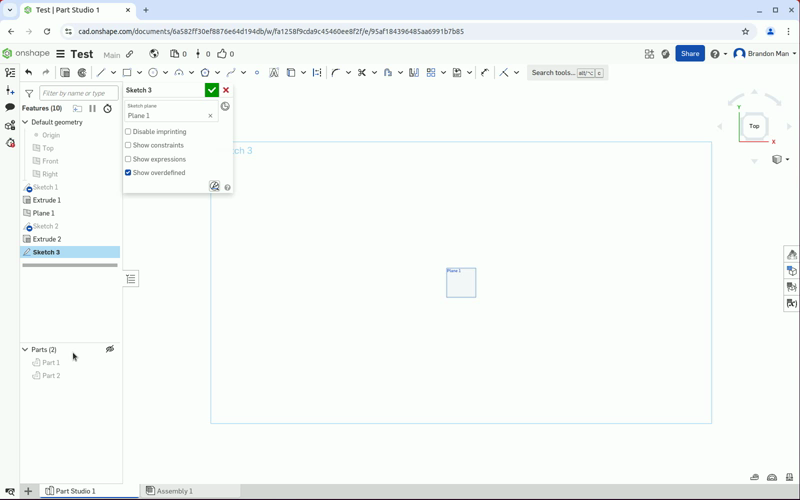
key(l)
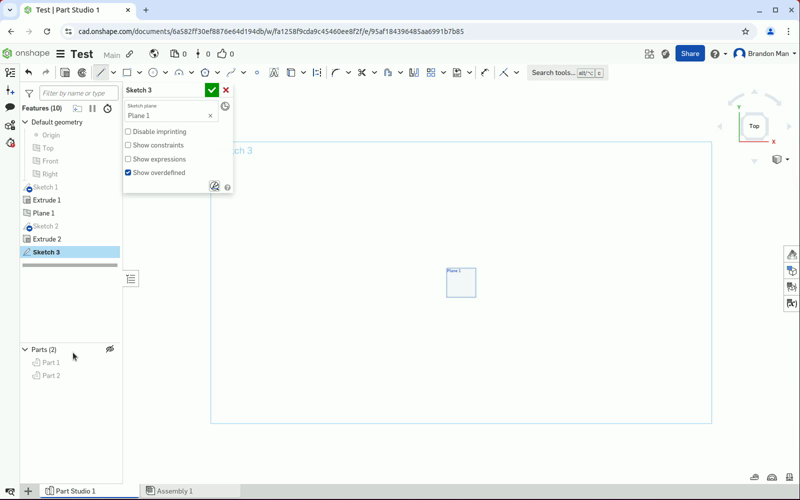
key_down(shift)
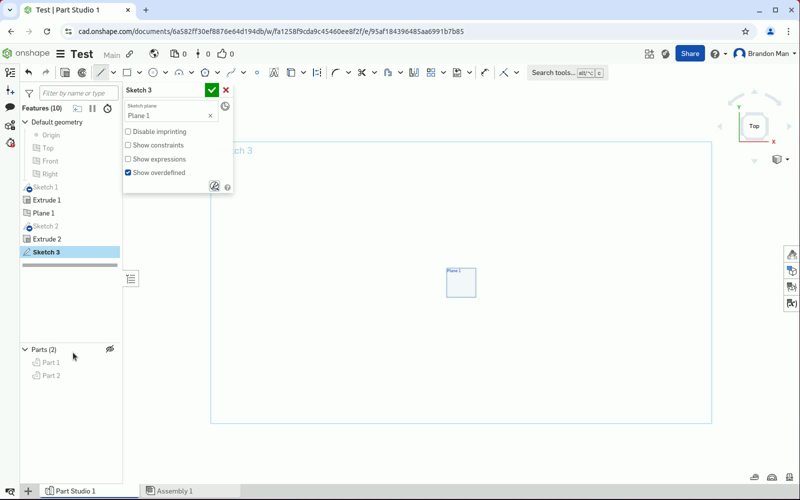
mouse_move(398, 299)
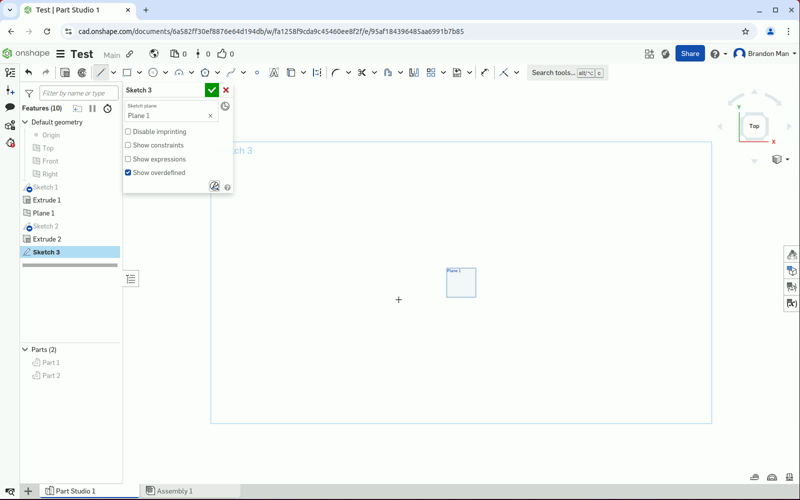
click(398, 299)
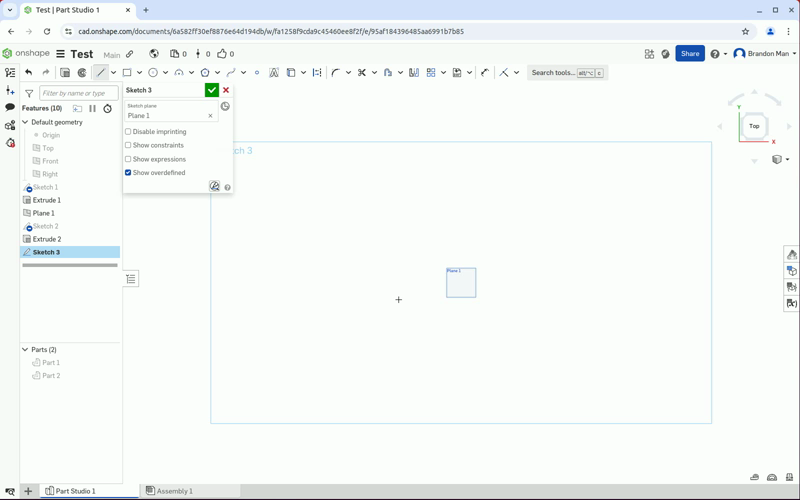
key_up(shift)
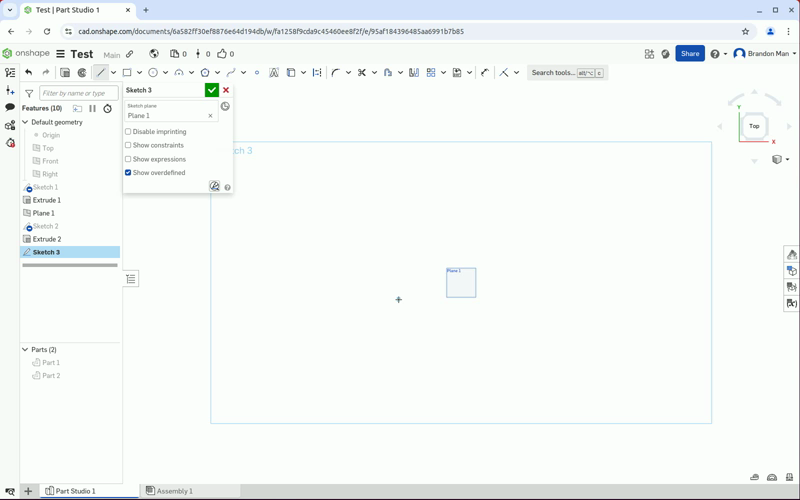
key_down(shift)
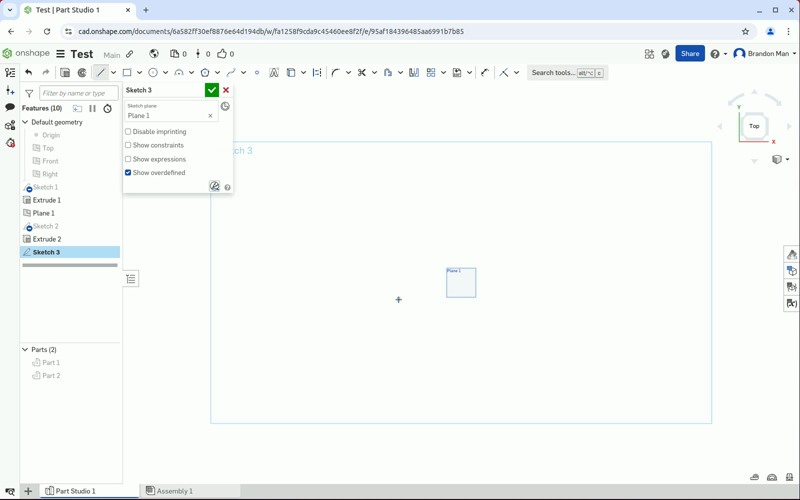
mouse_move(428, 299)
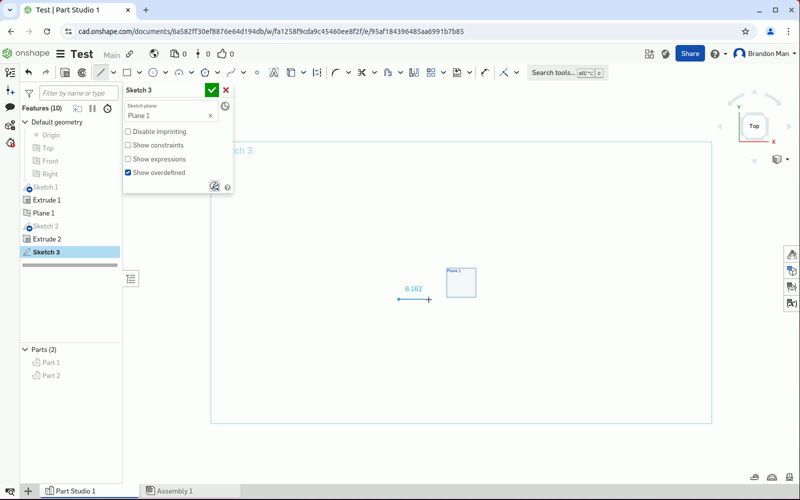
mouse_move(427, 299)
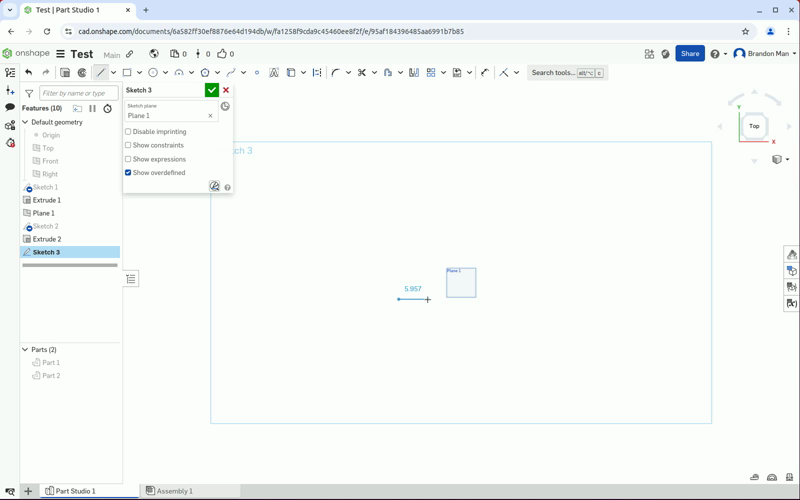
click(427, 299)
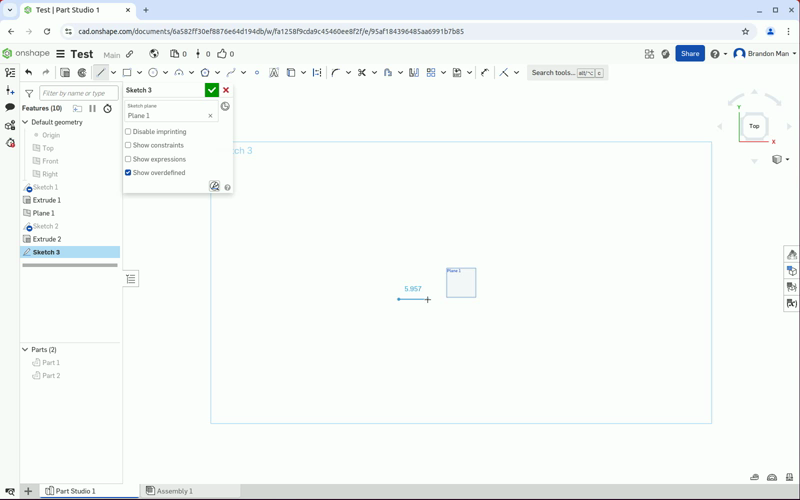
key_up(shift)
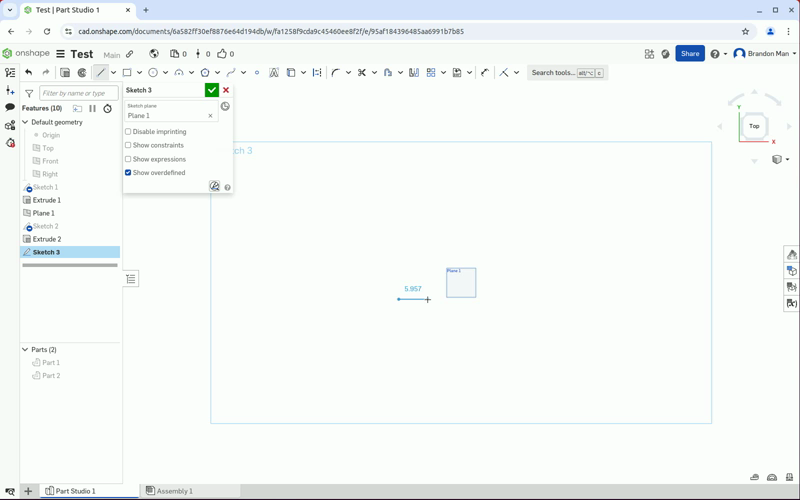
key_down(shift)
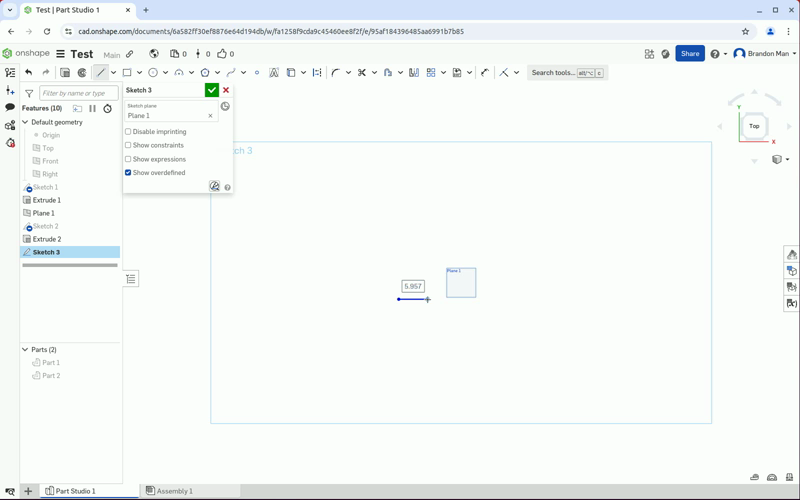
mouse_move(457, 299)
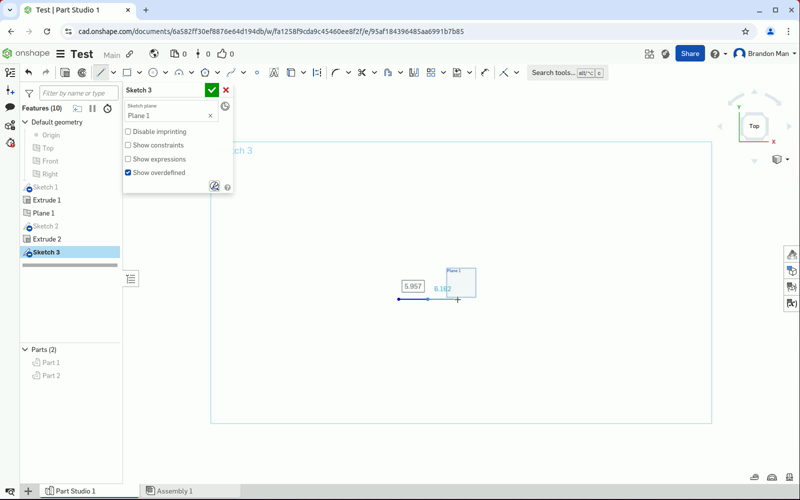
mouse_move(427, 282)
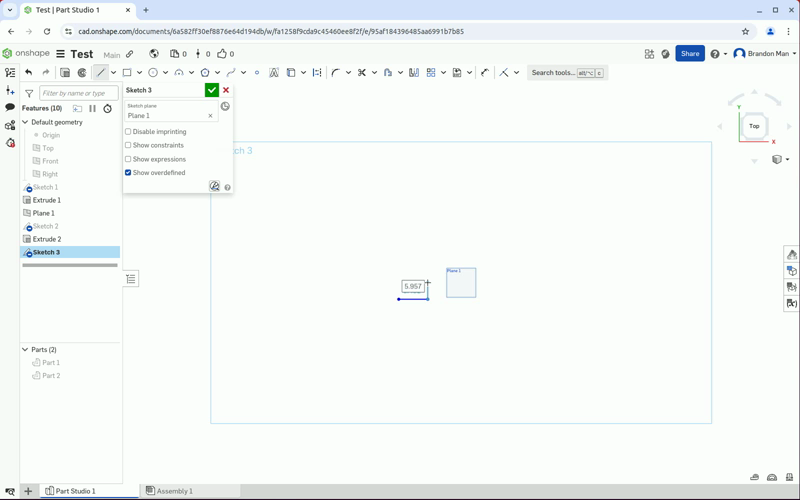
click(427, 282)
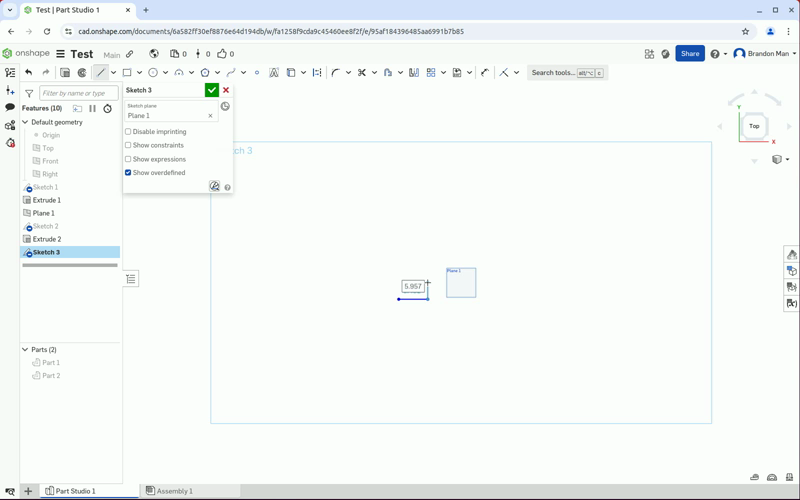
key_up(shift)
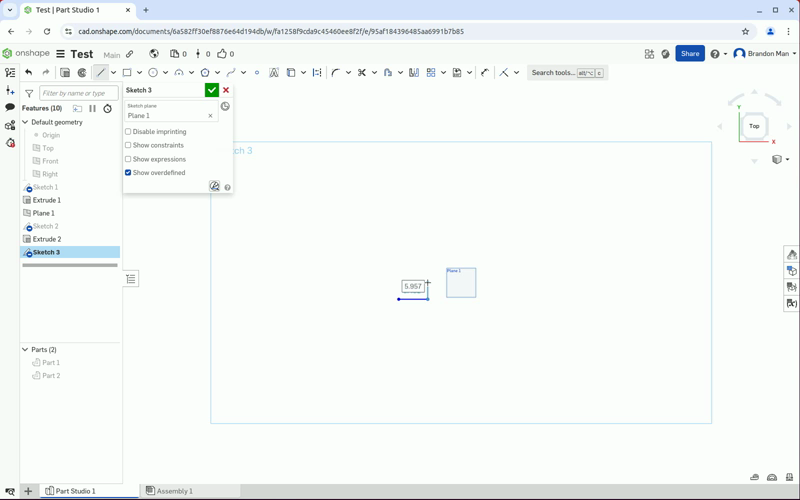
key_down(shift)
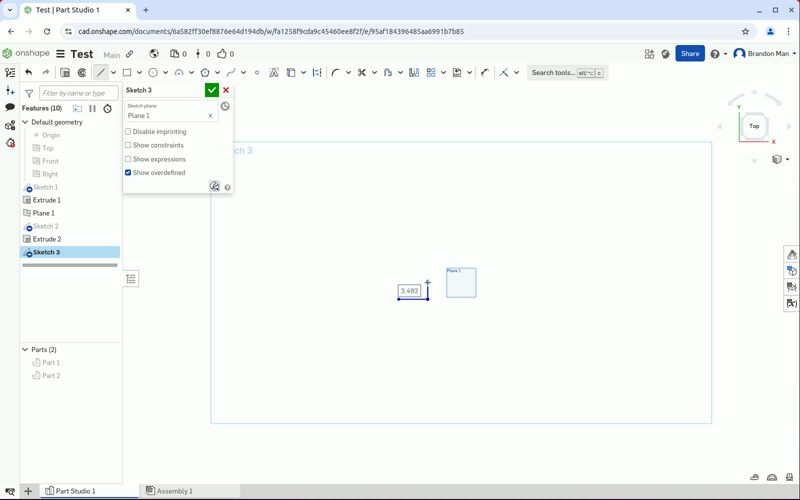
mouse_move(457, 282)
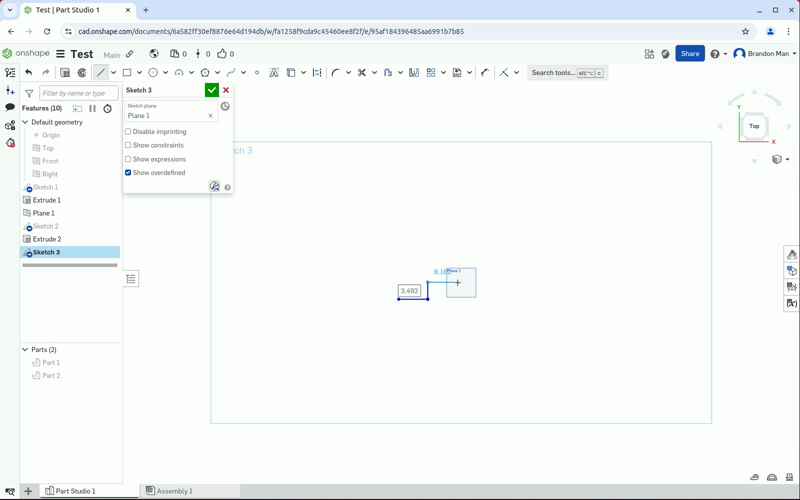
mouse_move(398, 282)
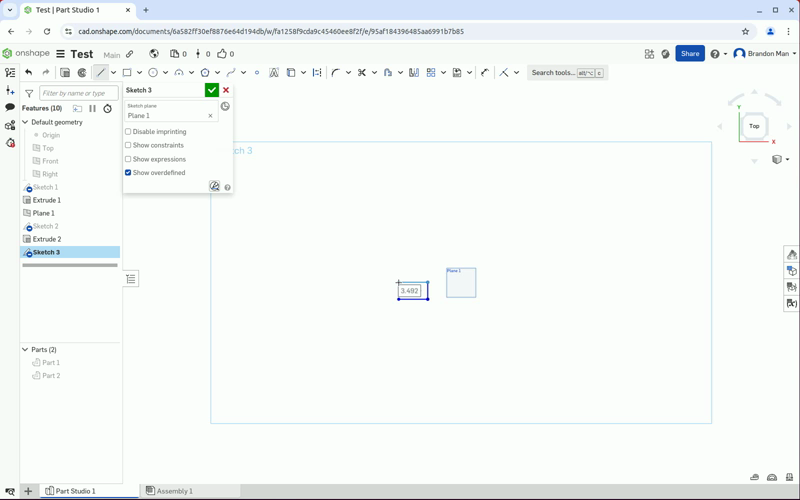
click(398, 282)
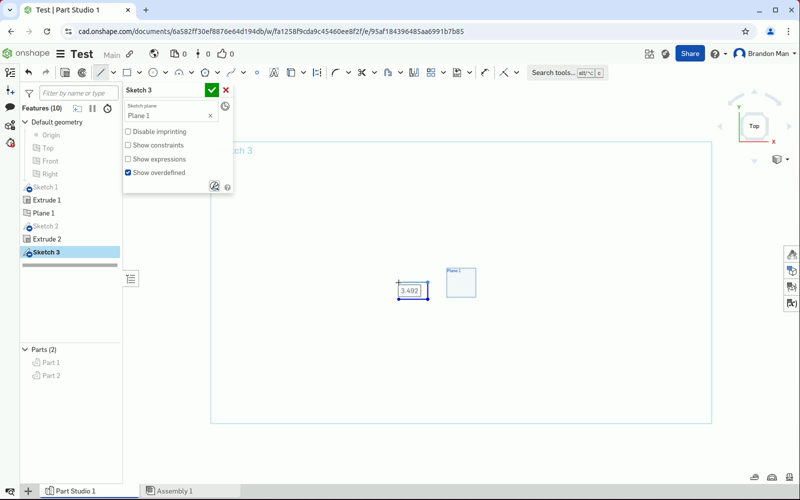
key_up(shift)
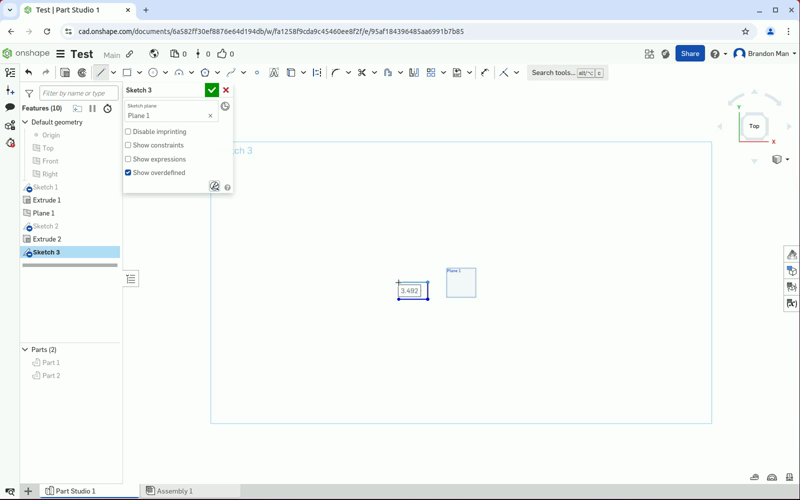
mouse_move(428, 282)
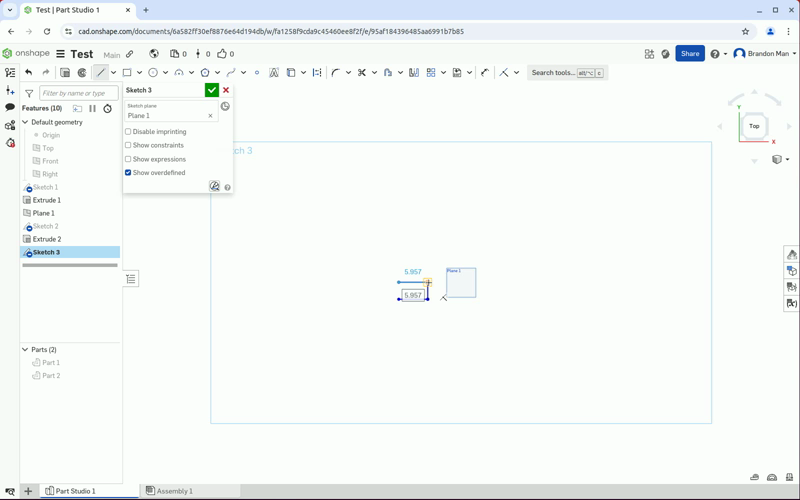
key_down(shift)
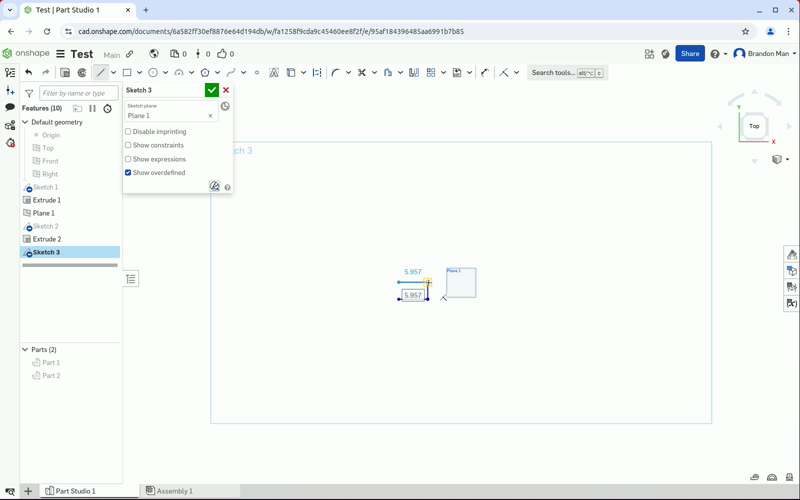
mouse_move(398, 299)
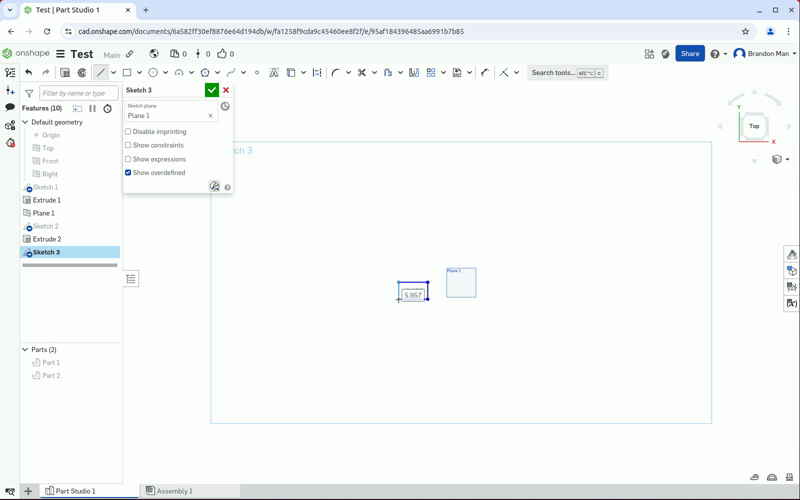
key_up(shift)
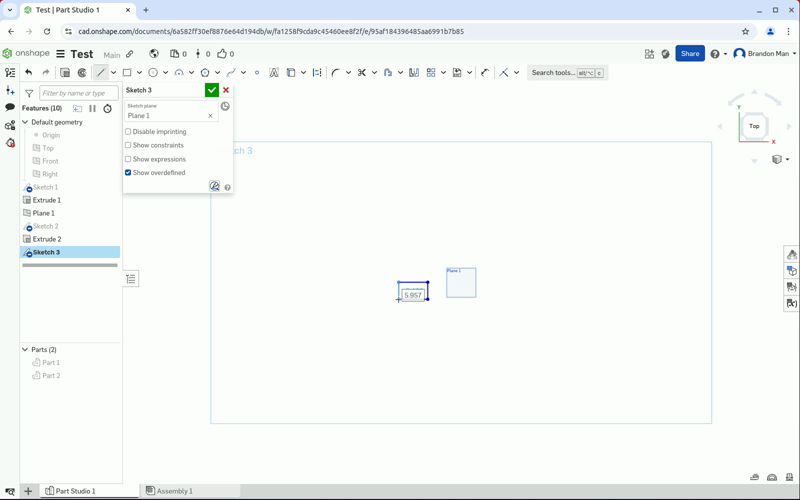
click(398, 299)
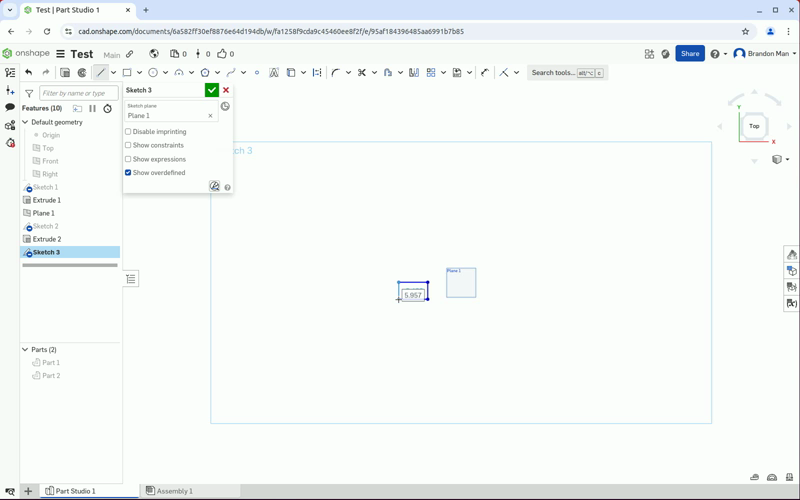
key(esc)
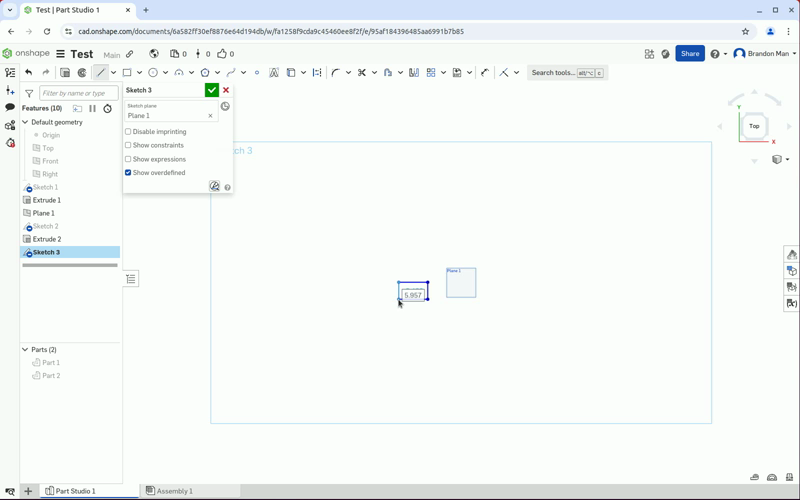
mouse_move(404, 284)
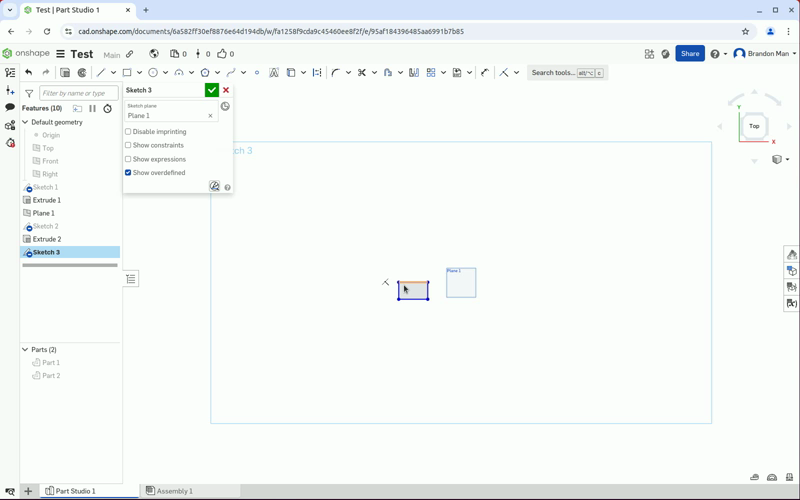
scroll(6)
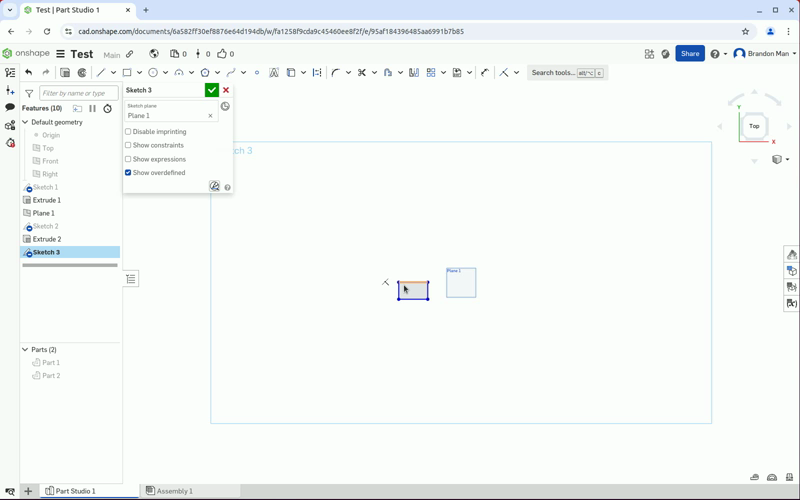
scroll(6)
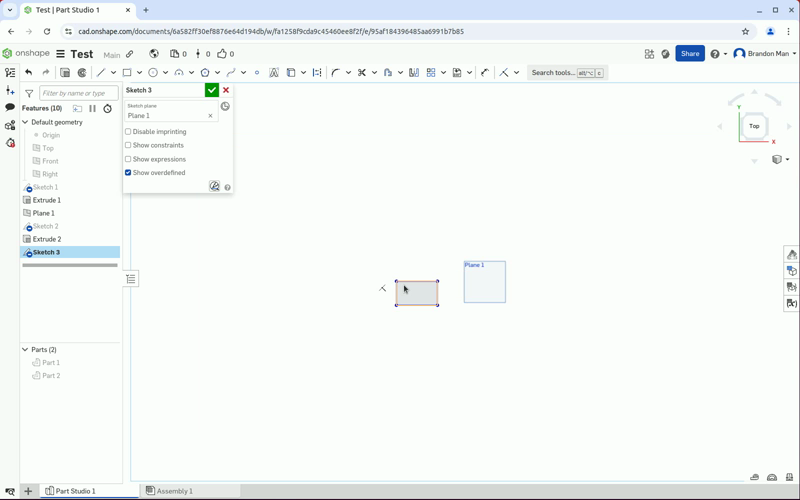
scroll(6)
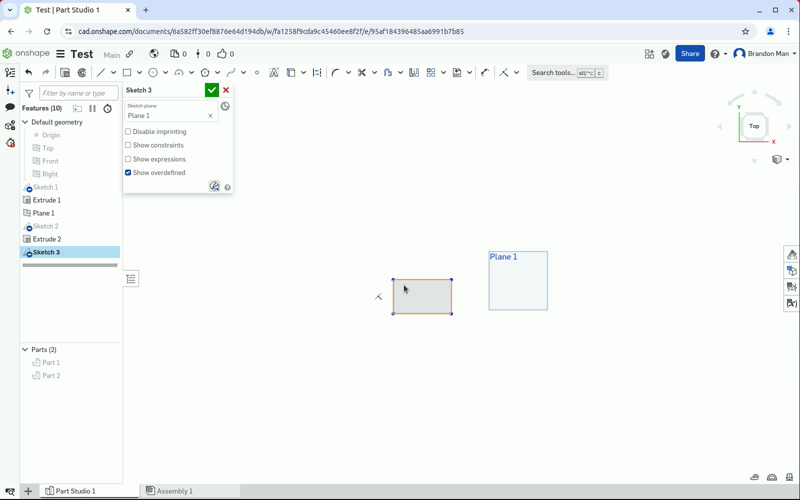
scroll(6)
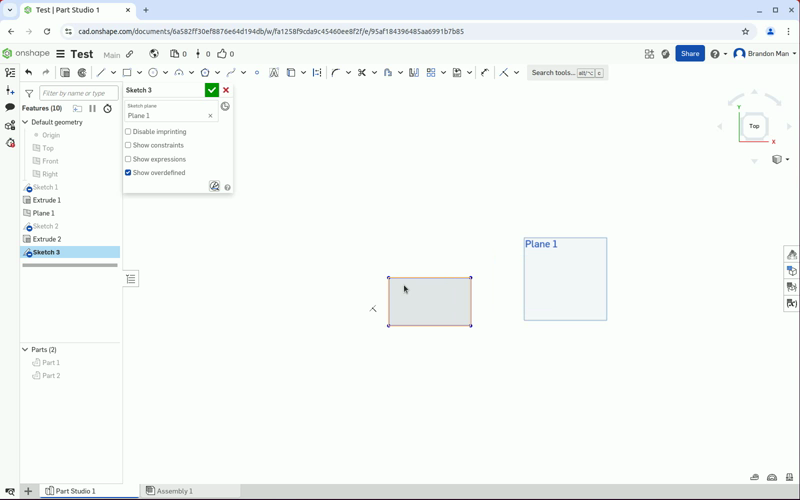
scroll(6)
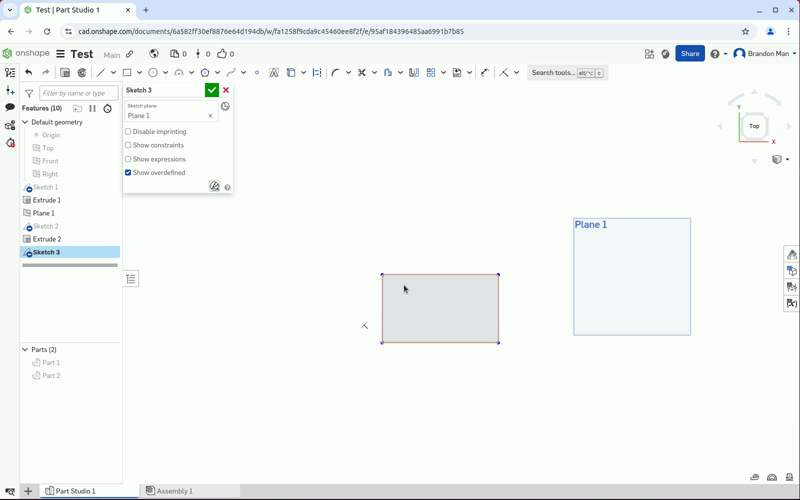
scroll(6)
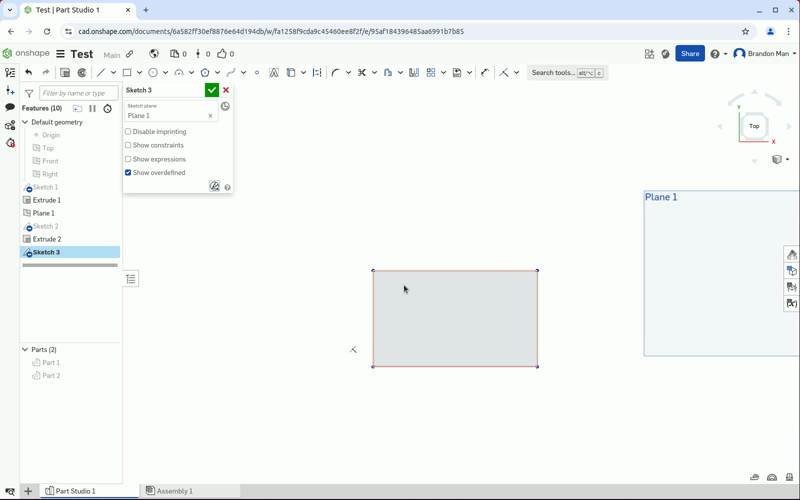
scroll(6)
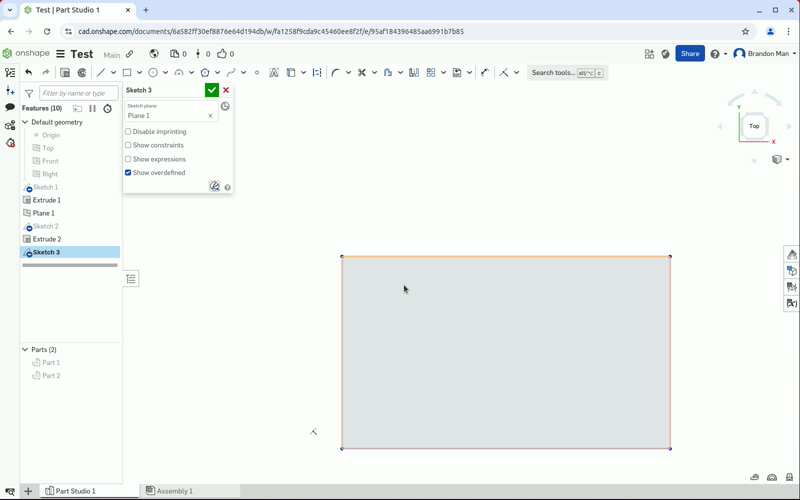
click(404, 284)
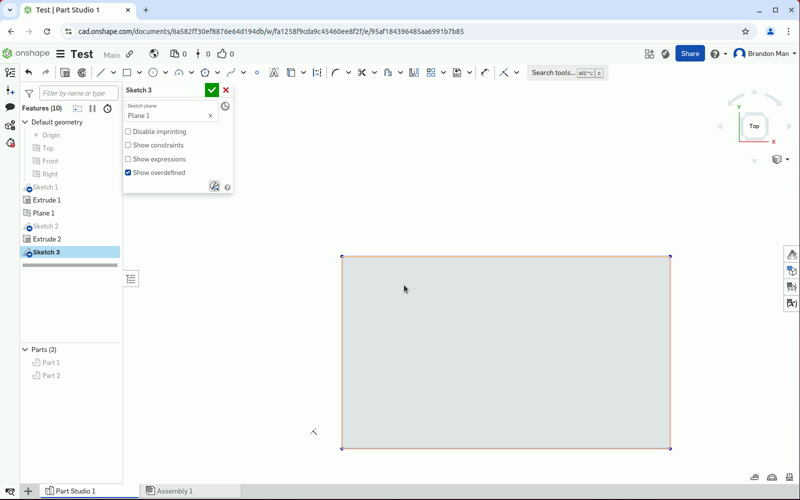
scroll(-6)
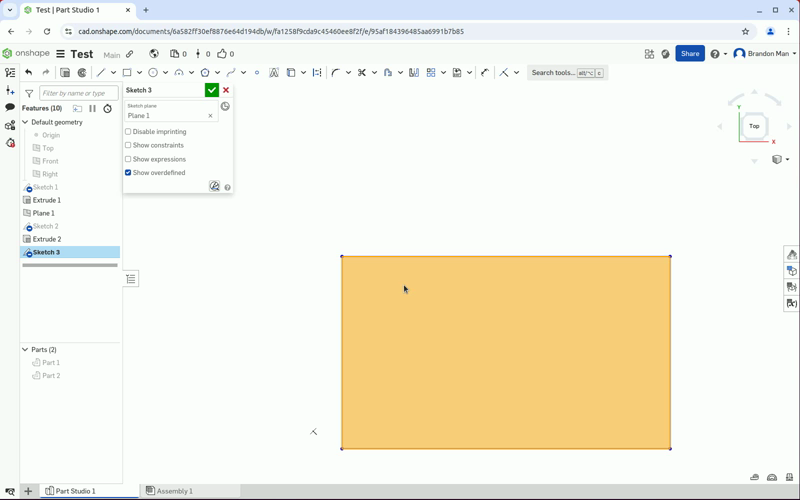
scroll(-6)
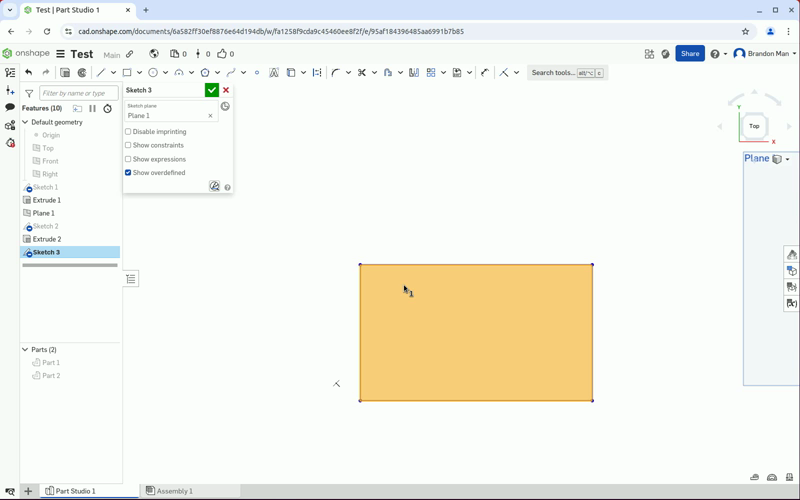
scroll(-6)
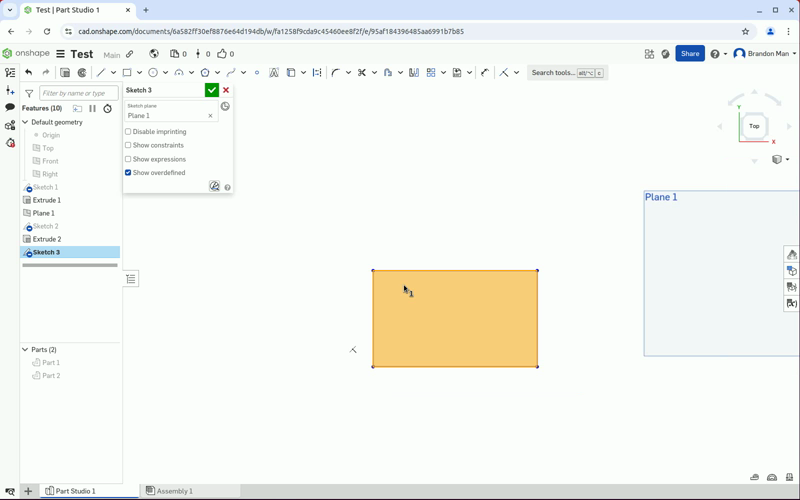
scroll(-6)
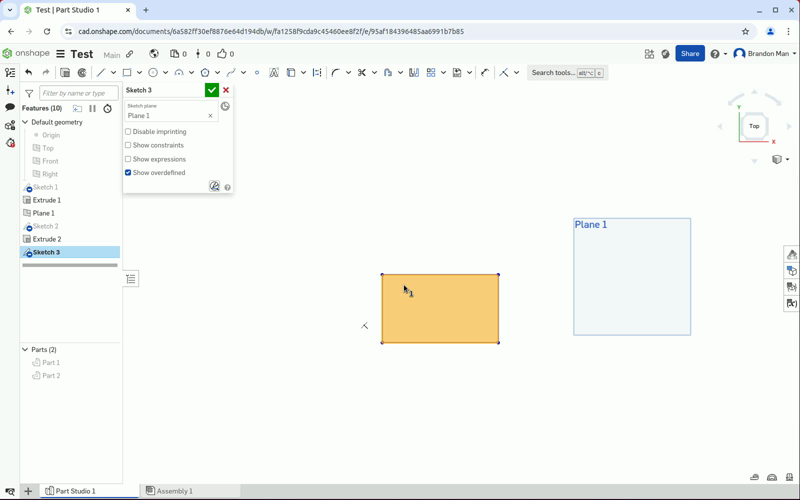
scroll(-6)
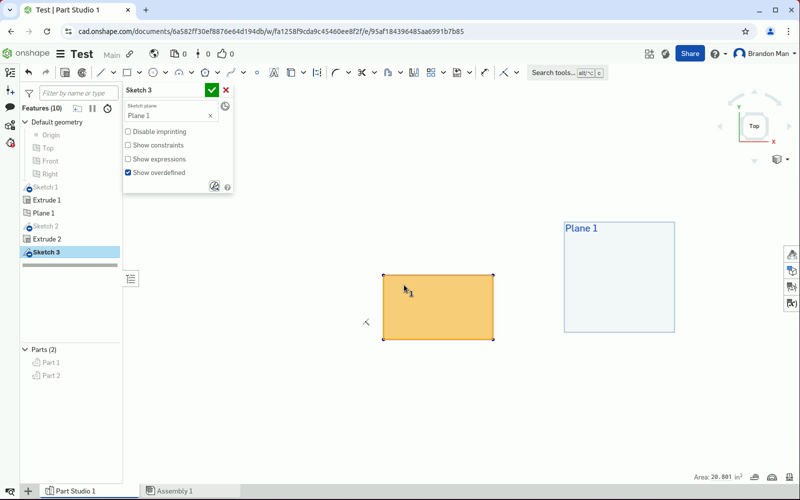
scroll(-6)
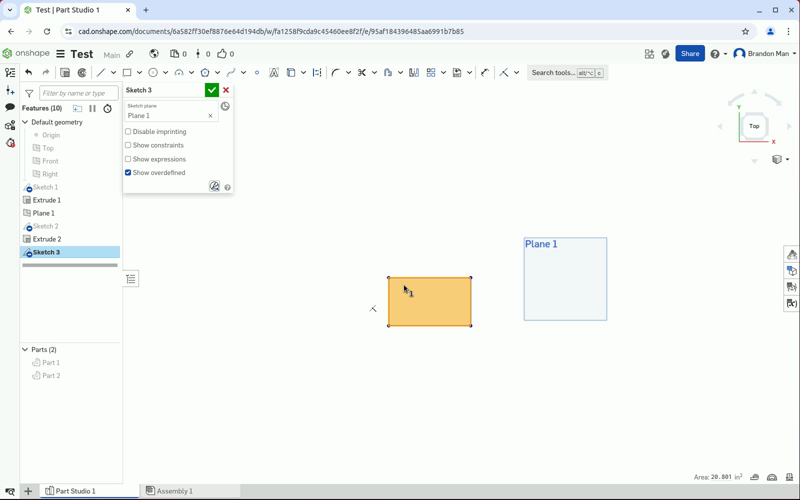
scroll(-6)
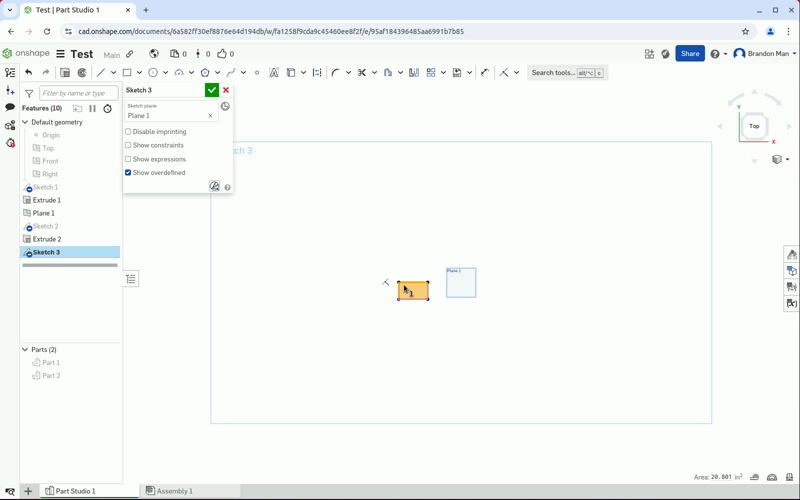
mouse_move(73, 352)
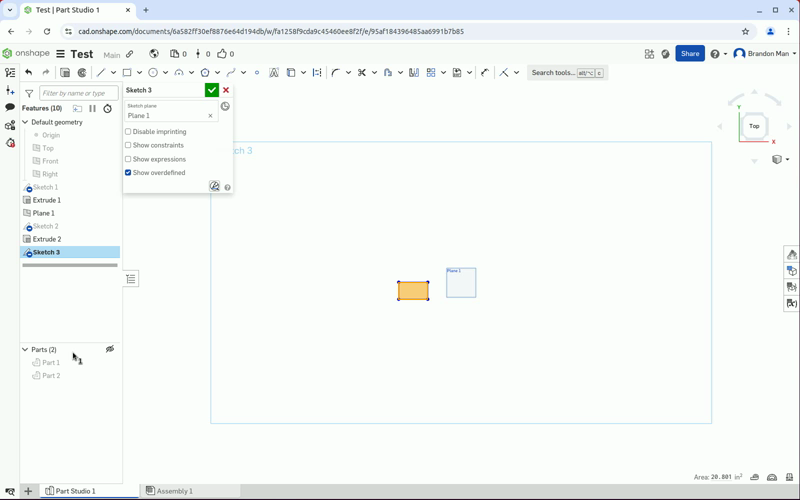
key(shift+y)
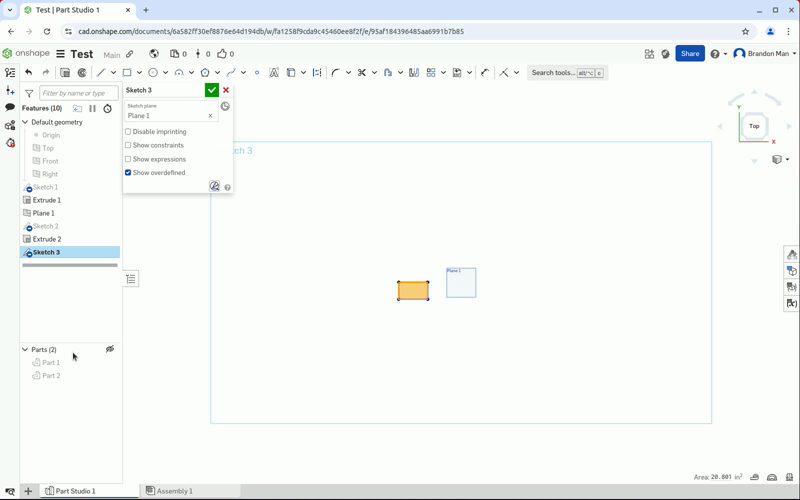
key(shift+e)
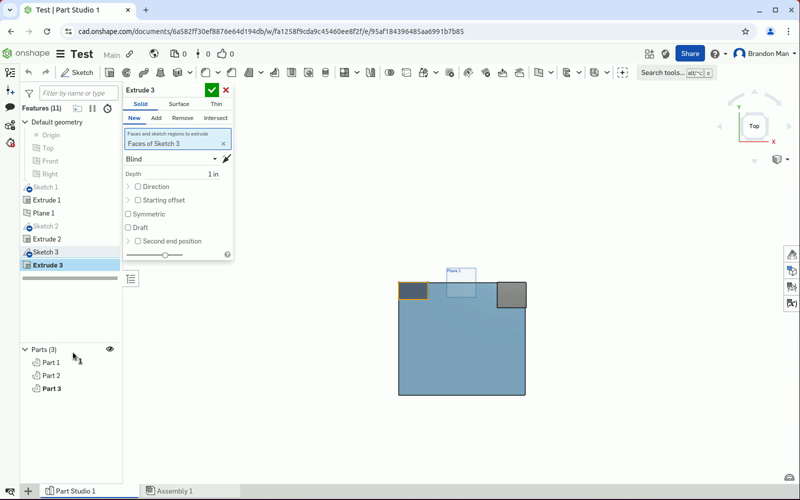
mouse_move(143, 106)
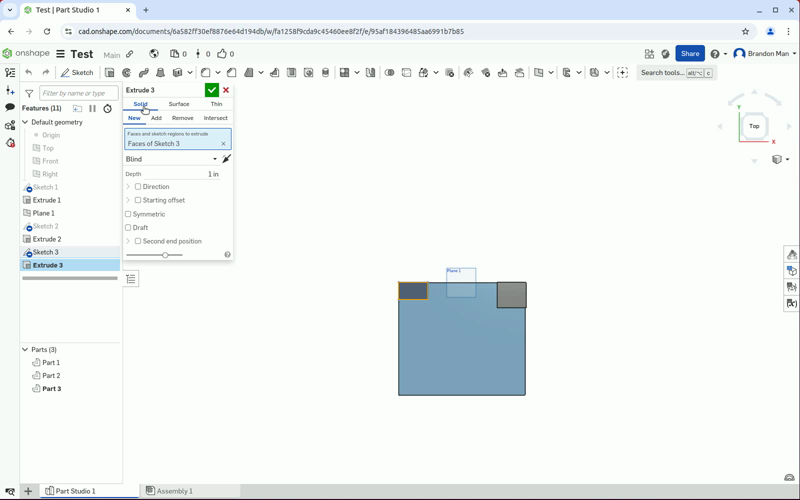
click(143, 106)
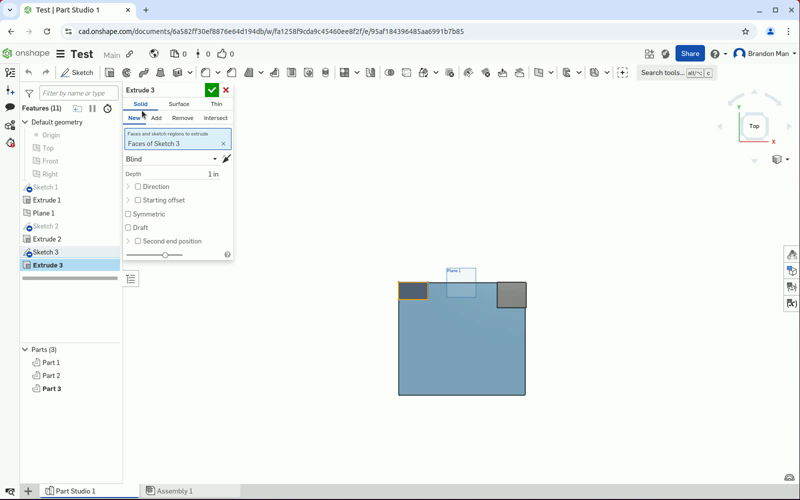
mouse_move(137, 120)
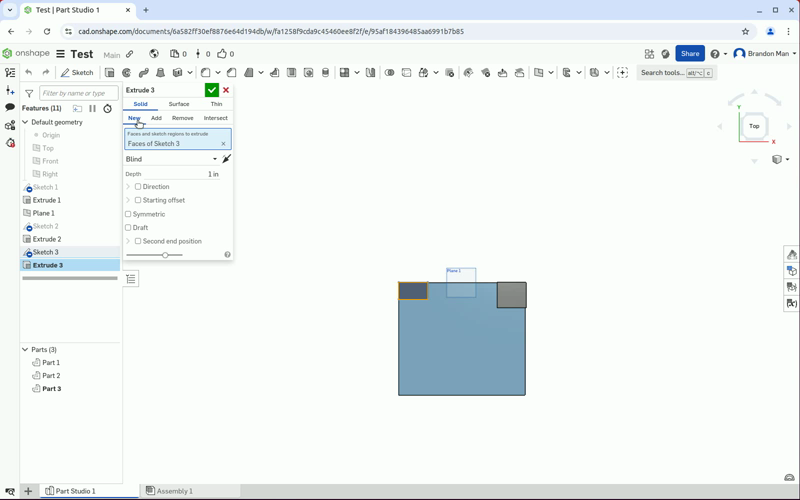
click(137, 120)
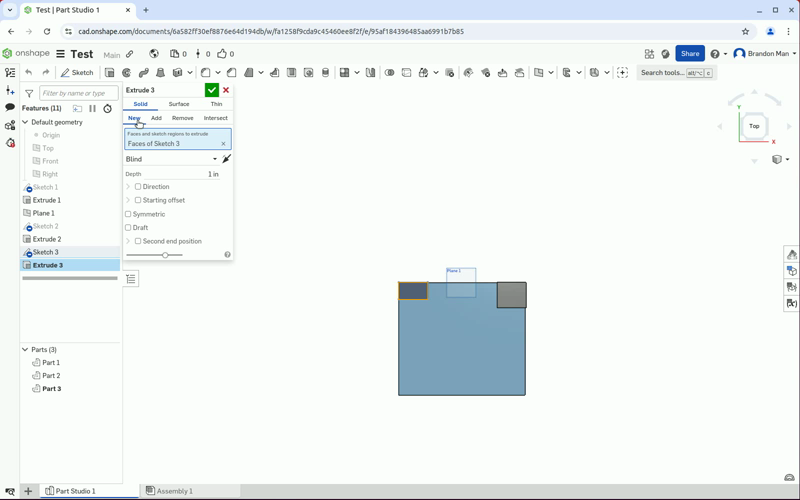
key(tab, 4)
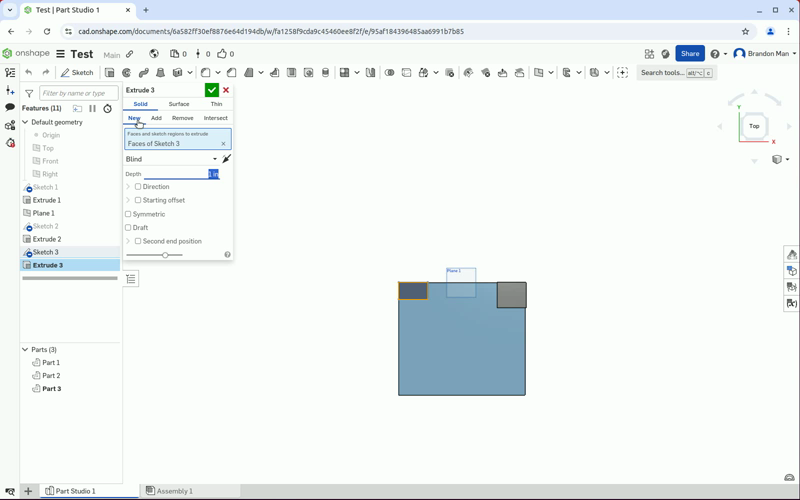
text(5.777)
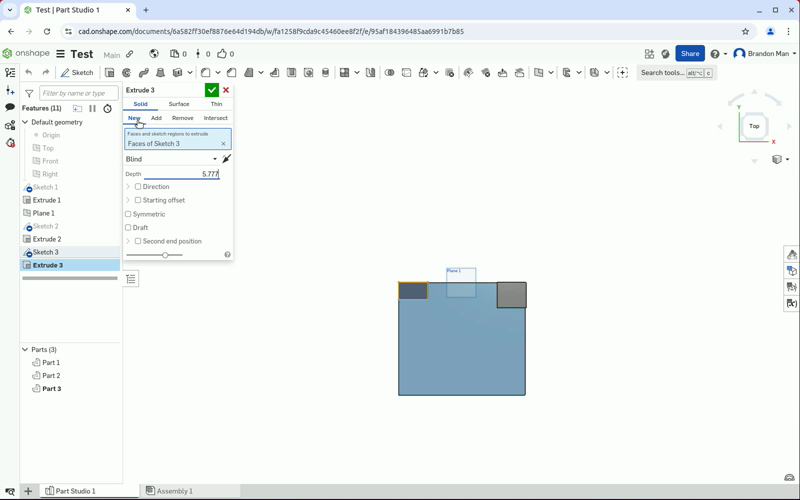
key(enter)
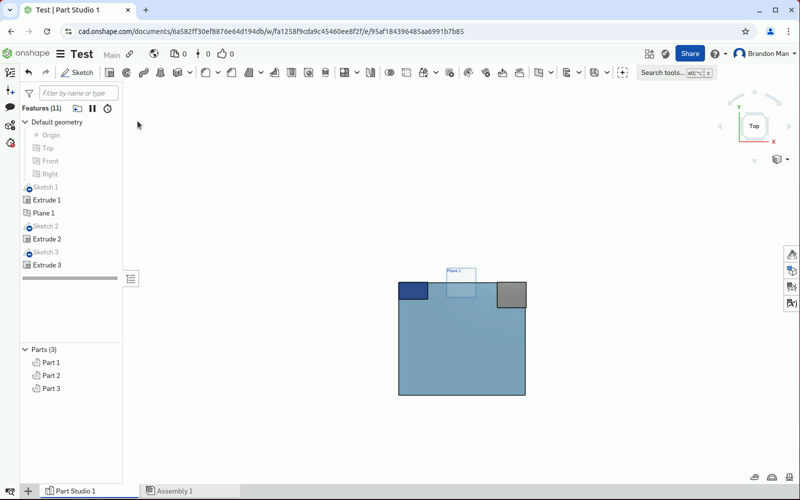
key(shift+h)
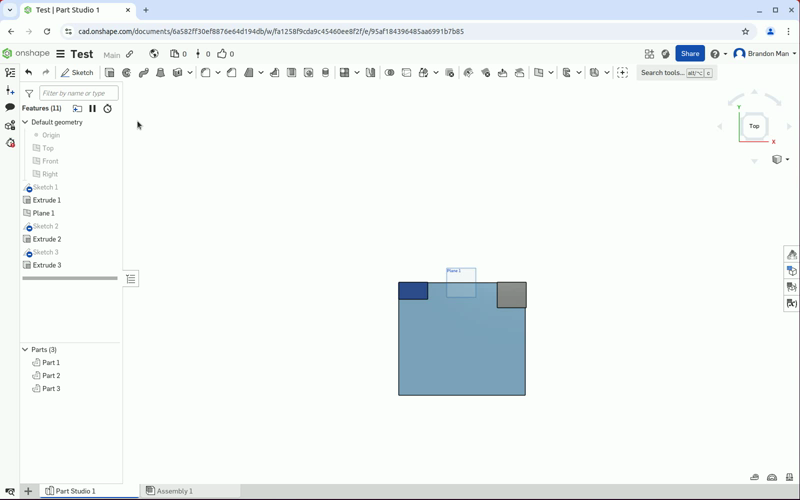
key(shift+h)
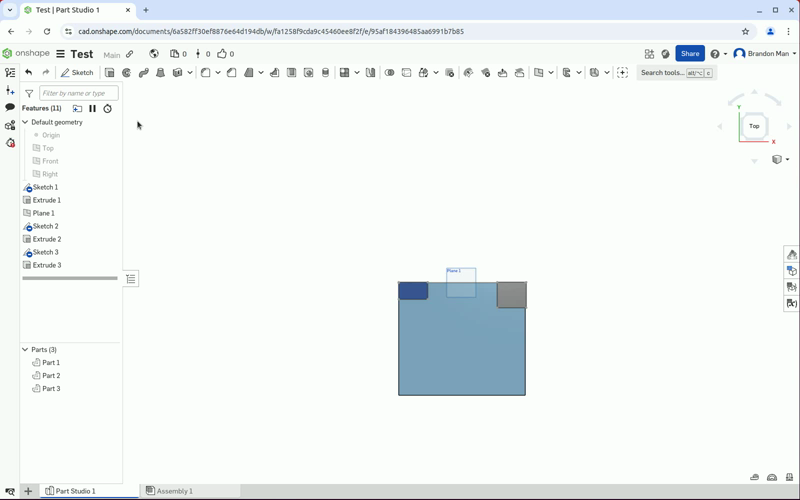
key(shift+7)
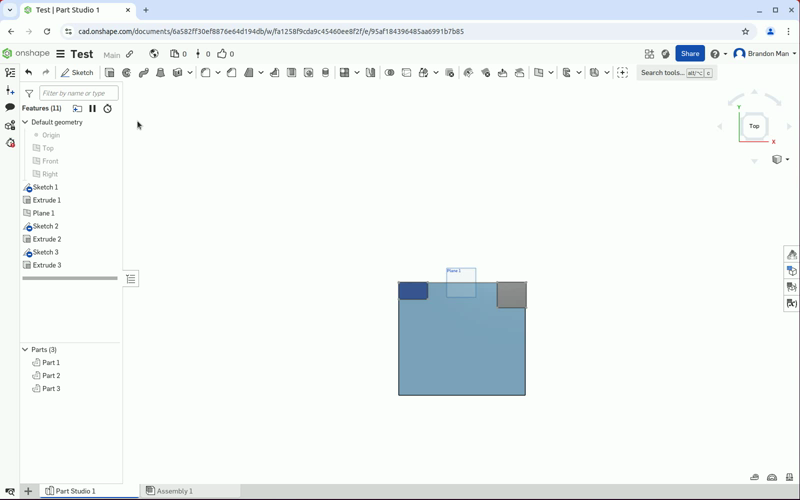
key(up, 3)
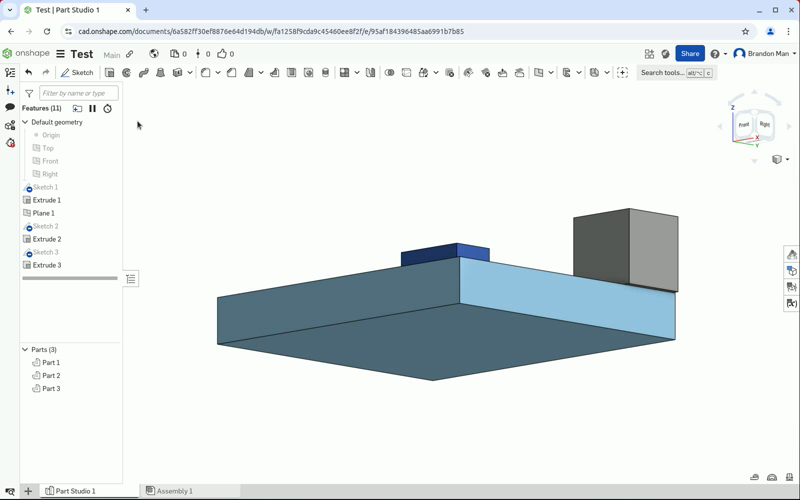
key(left, 3)
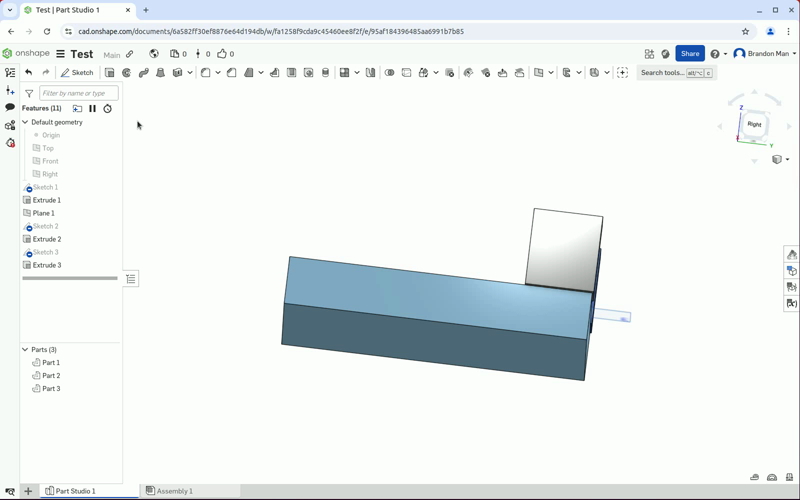
key(right, 3)
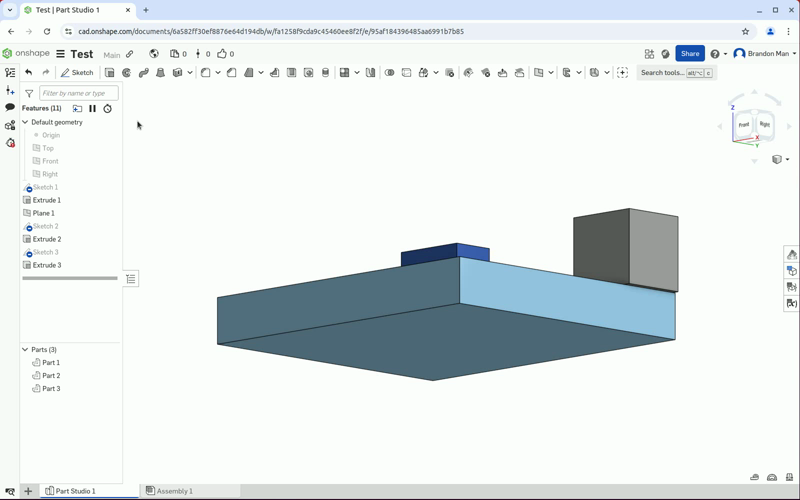
key(down, 3)
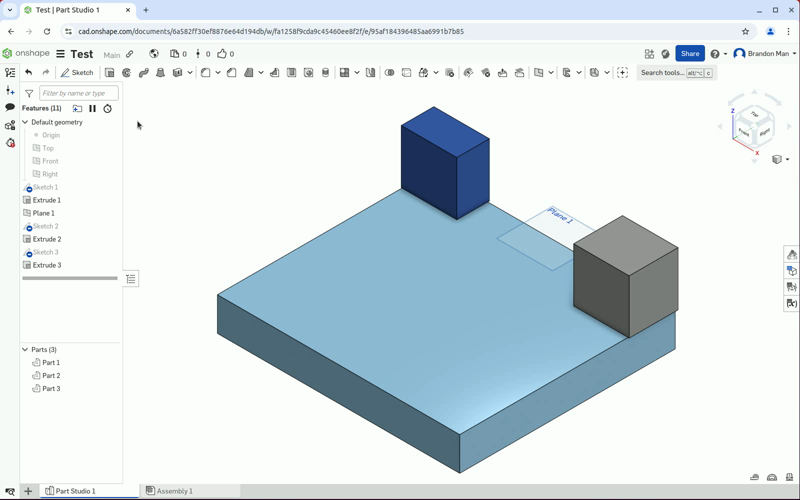
mouse_move(73, 189)
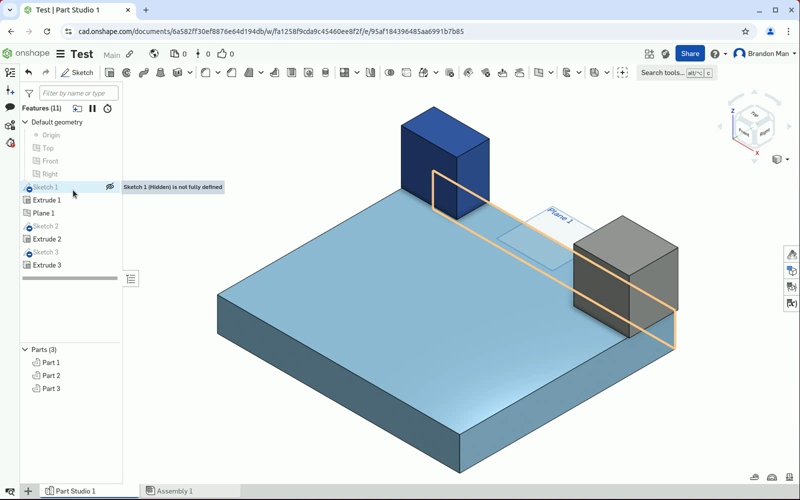
click(73, 189)